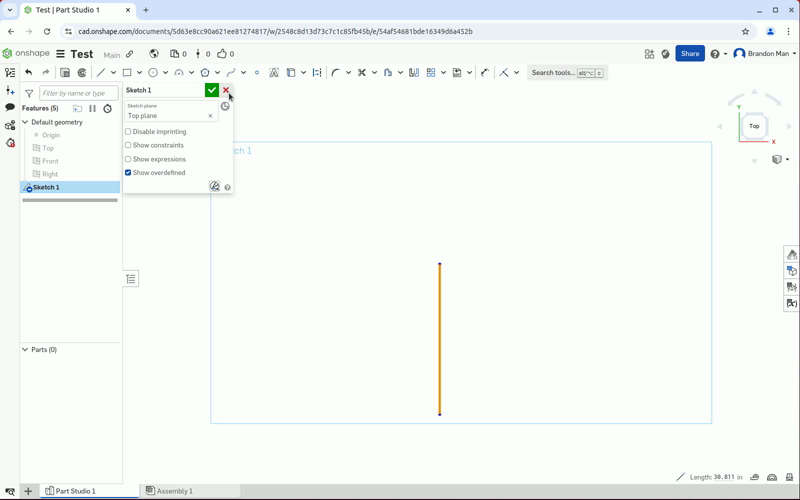
key(shift+h)
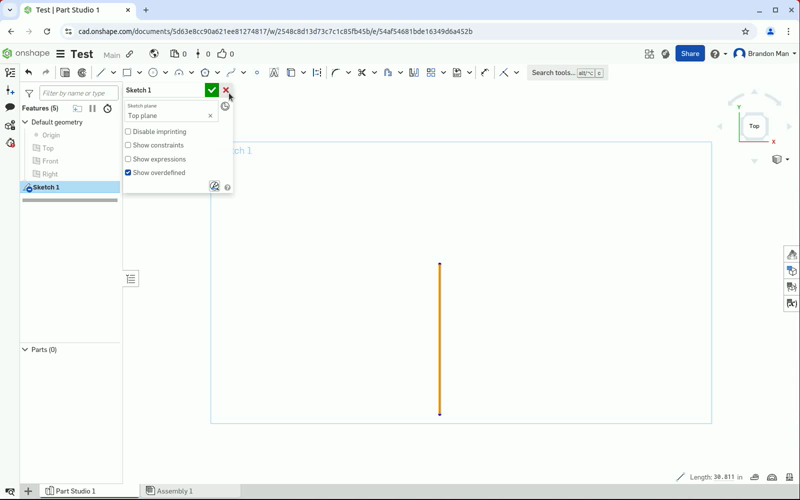
key(shift+s)
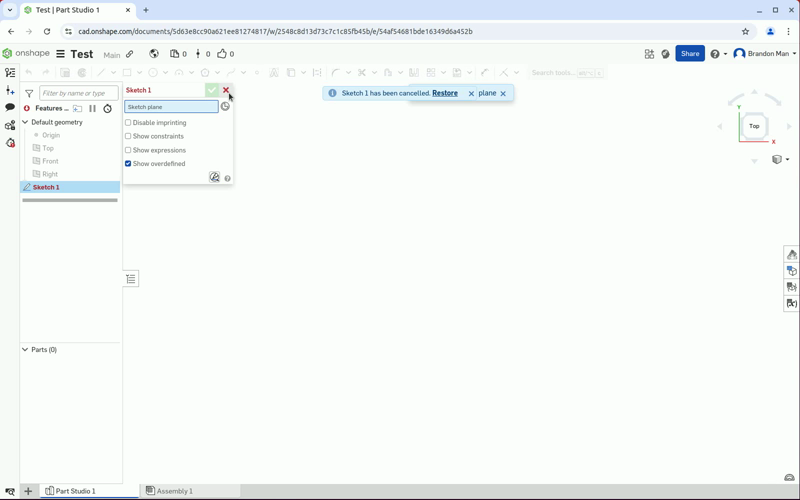
mouse_move(73, 150)
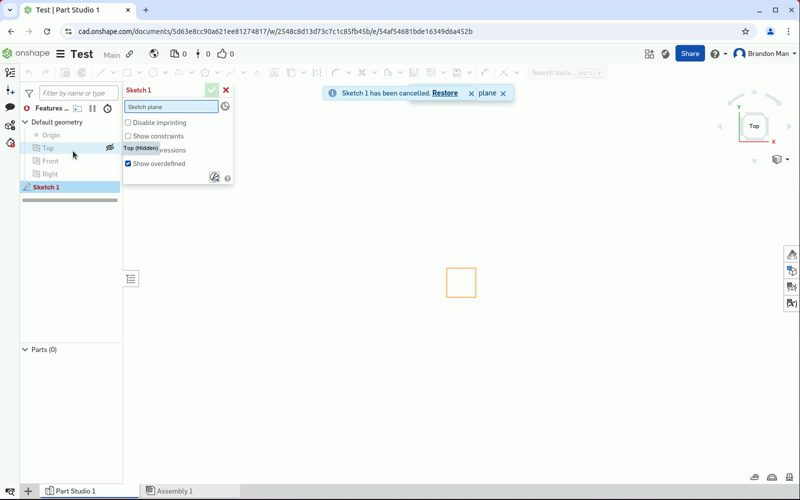
click(73, 150)
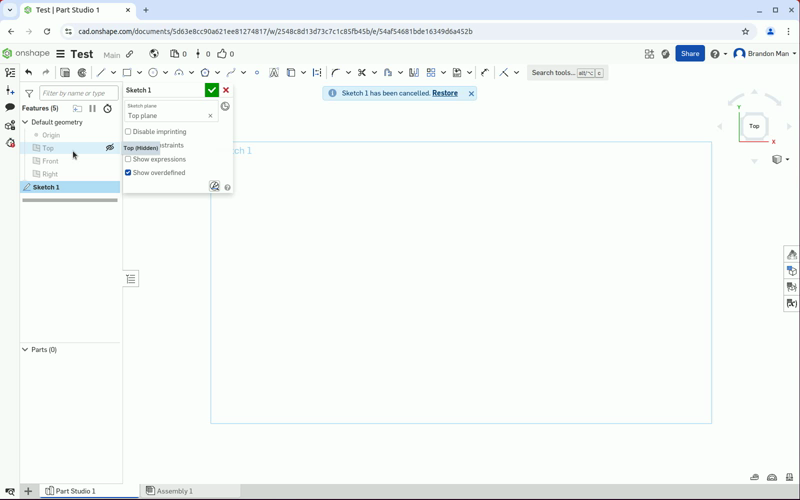
mouse_move(73, 352)
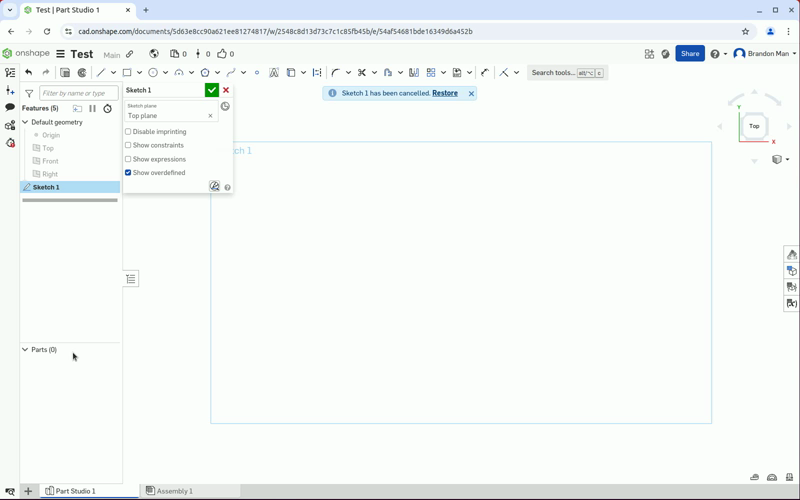
key(y)
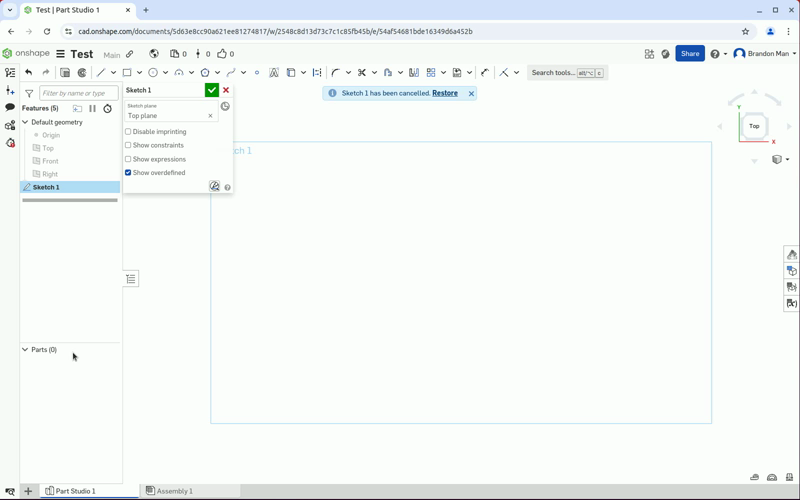
key(l)
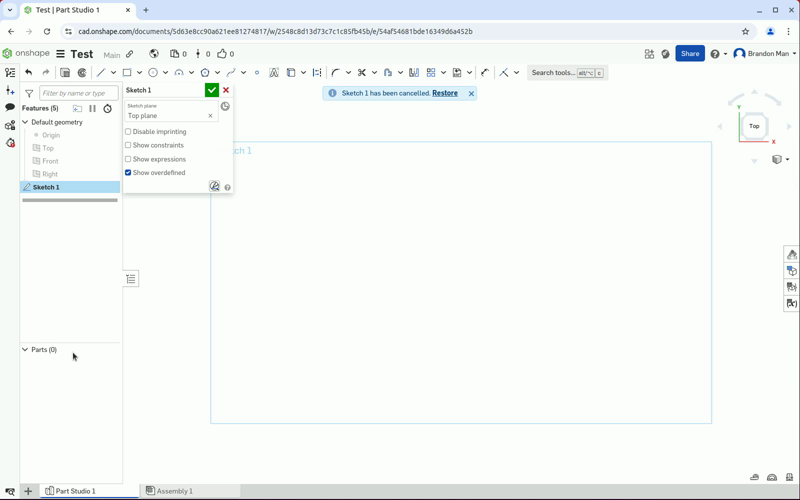
key_down(shift)
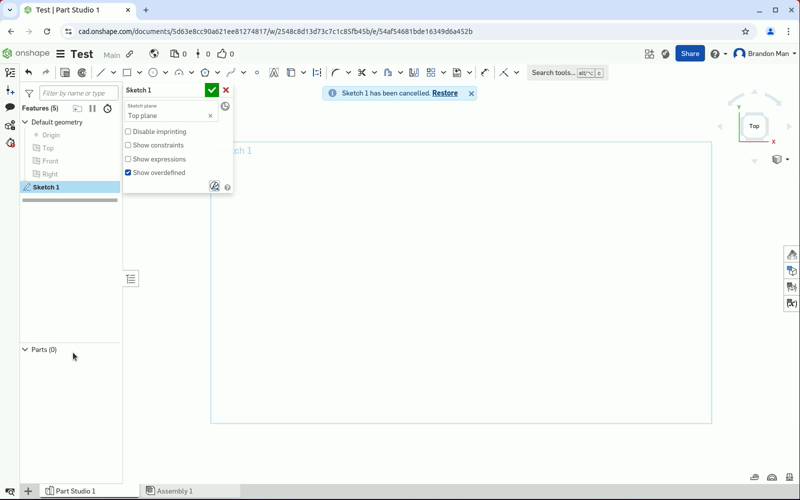
mouse_move(456, 395)
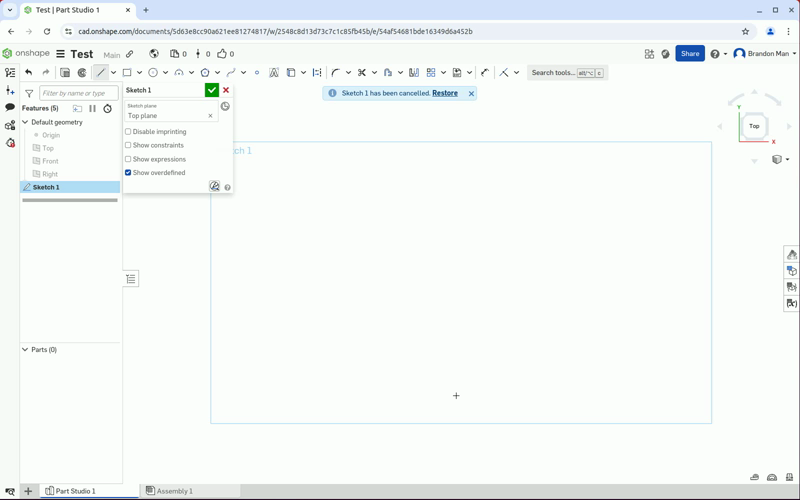
click(456, 395)
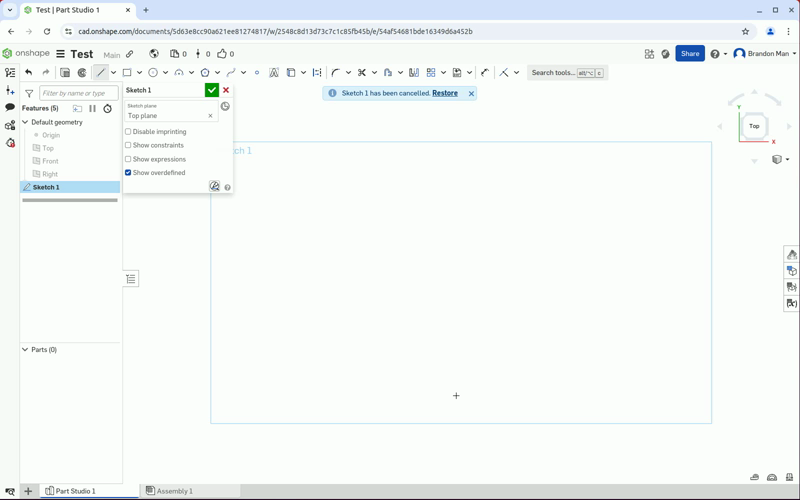
key_up(shift)
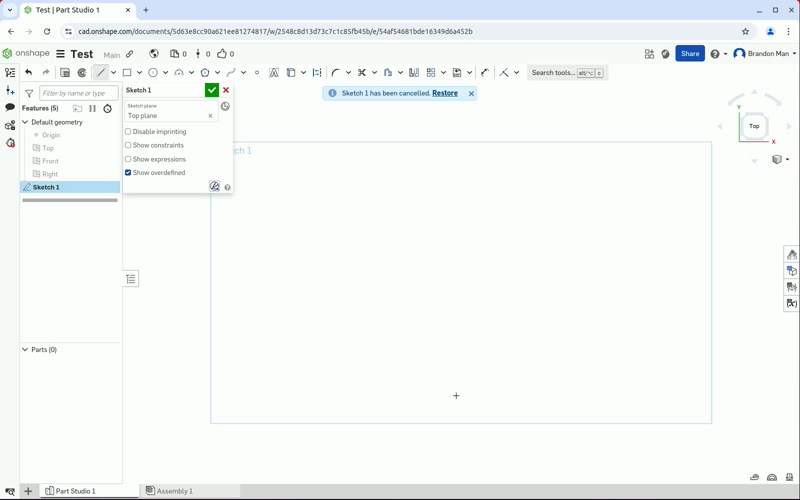
key_down(shift)
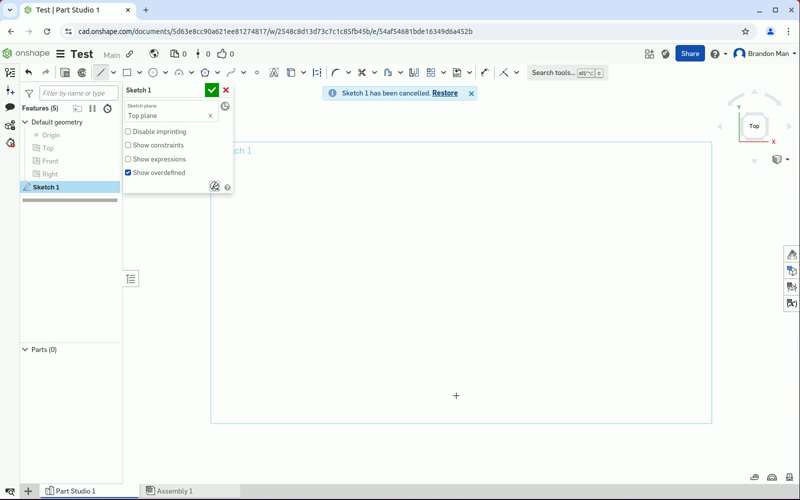
mouse_move(486, 395)
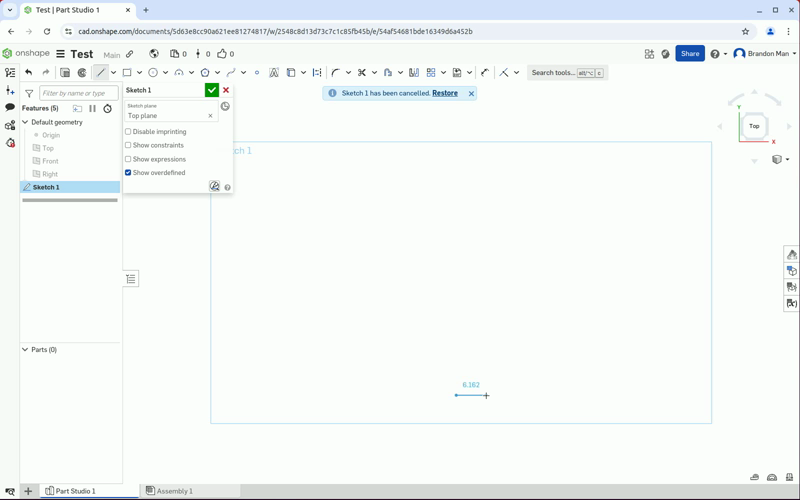
mouse_move(465, 395)
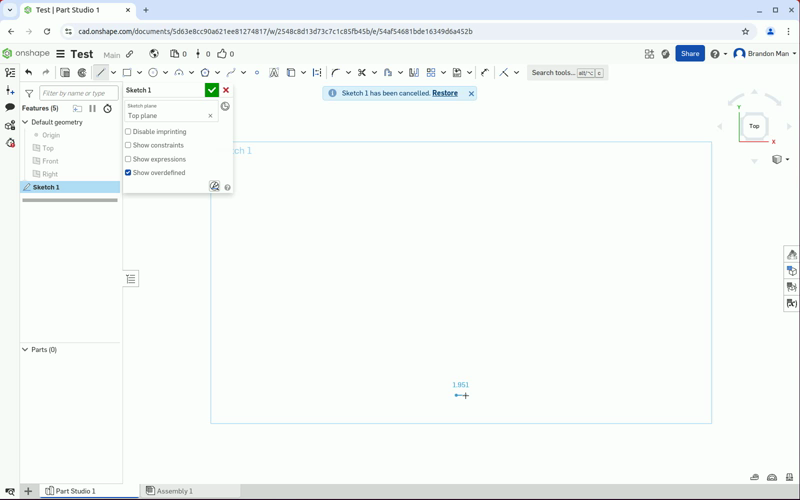
click(465, 395)
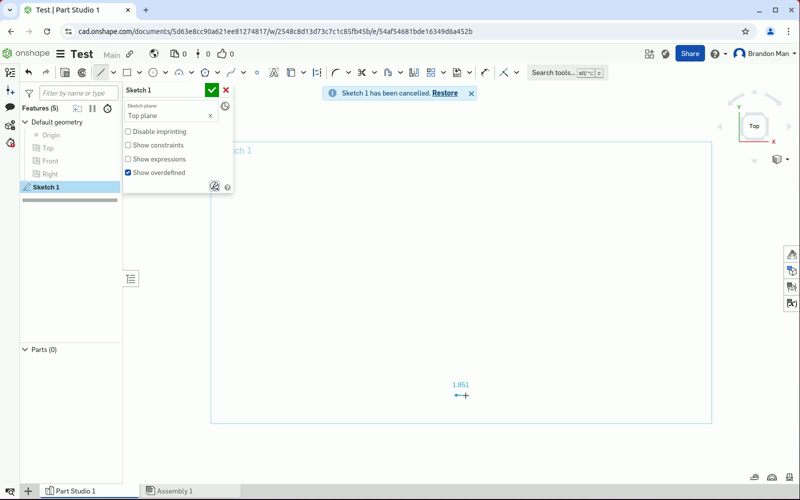
key_up(shift)
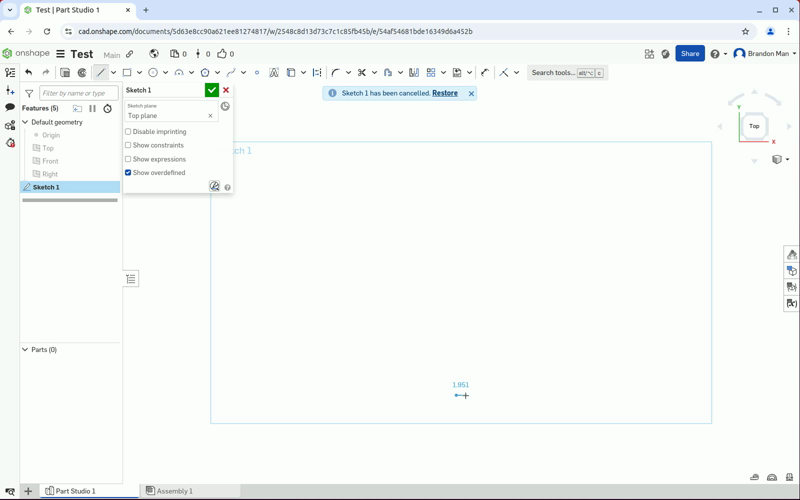
key_down(shift)
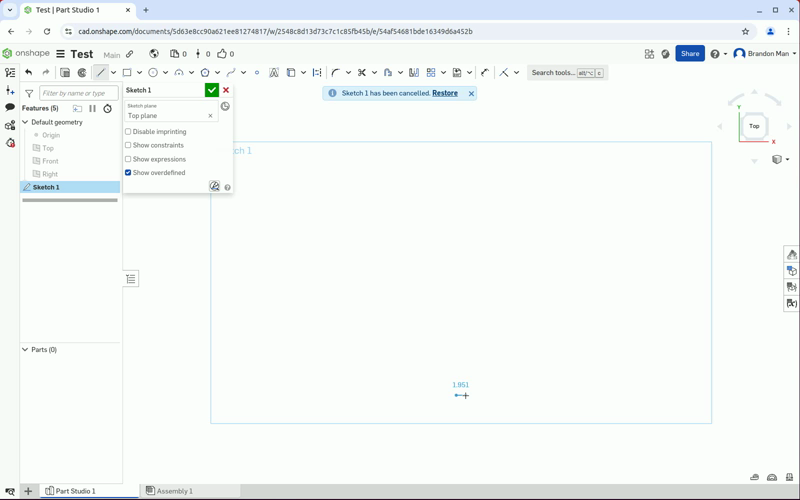
mouse_move(465, 171)
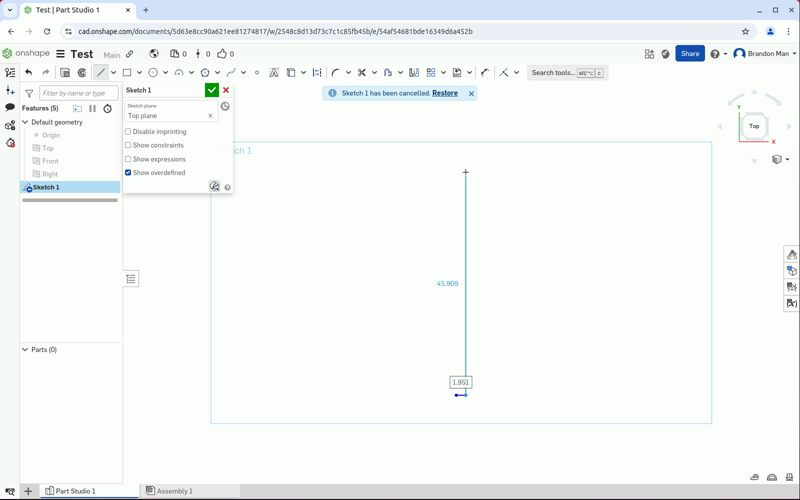
click(465, 171)
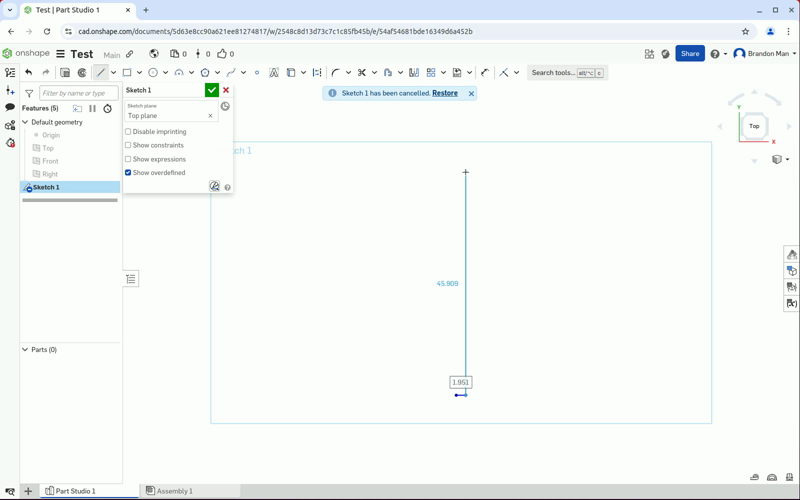
key_up(shift)
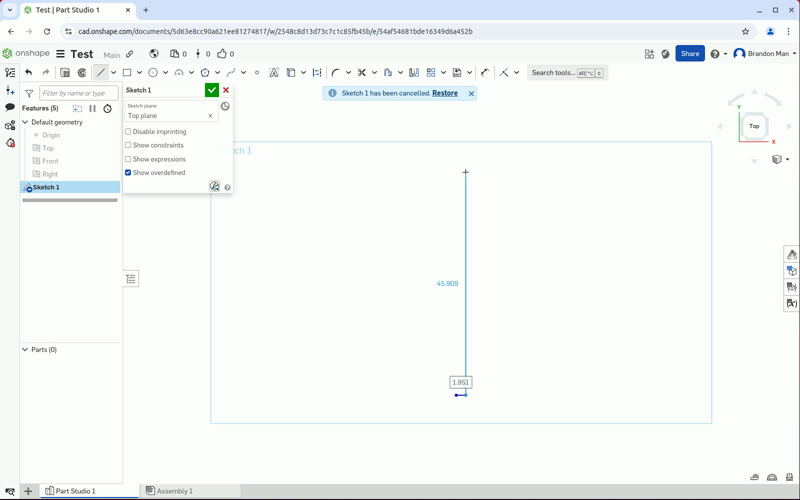
key_down(shift)
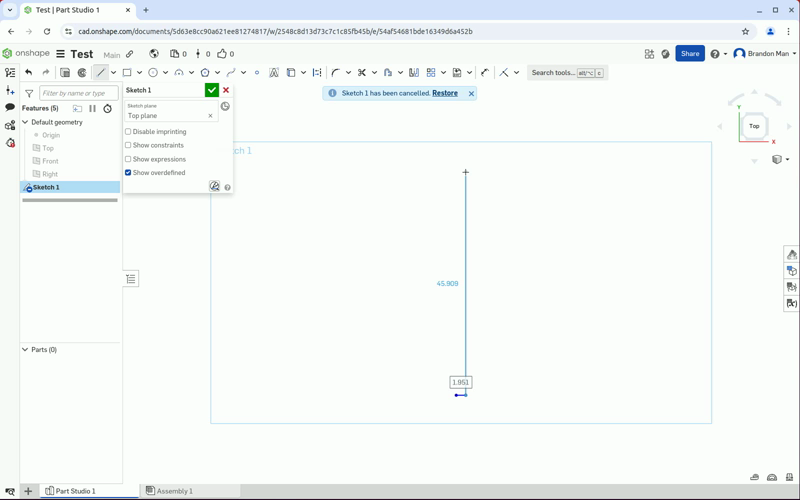
mouse_move(495, 171)
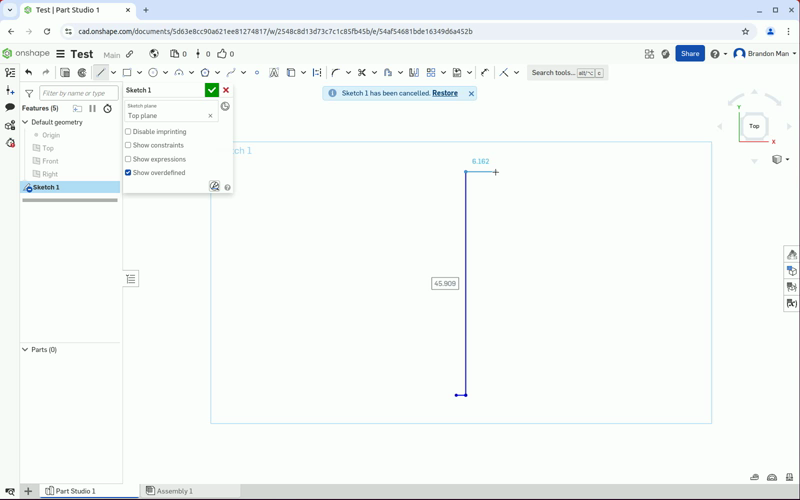
mouse_move(456, 171)
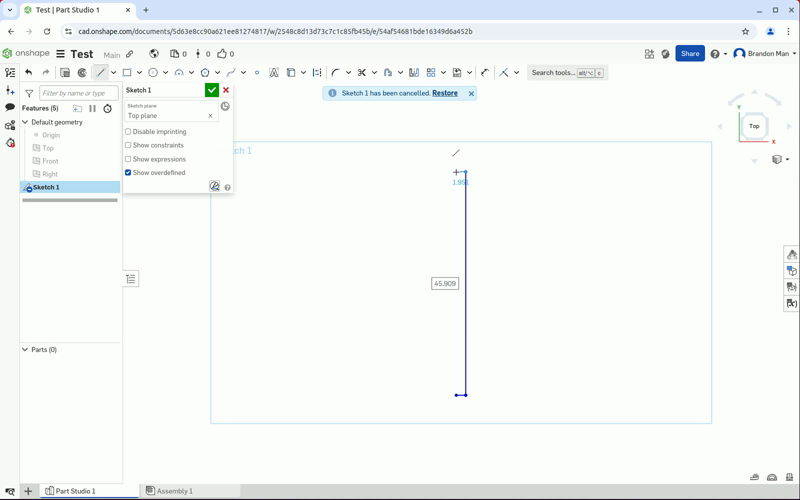
click(456, 171)
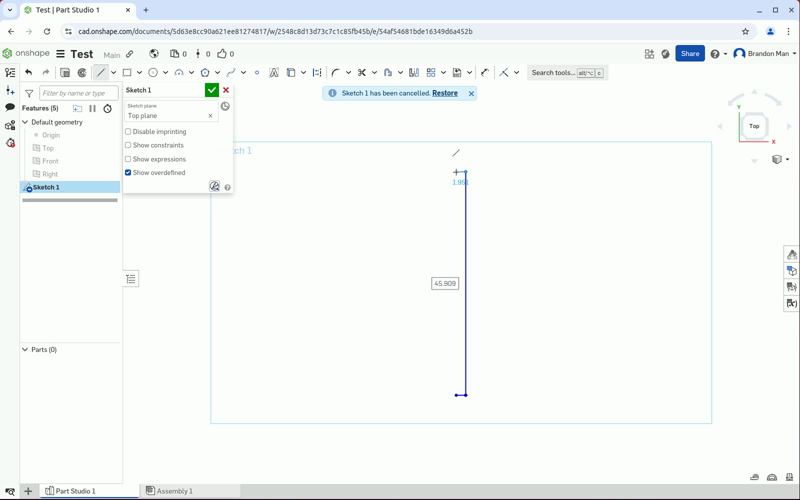
key_up(shift)
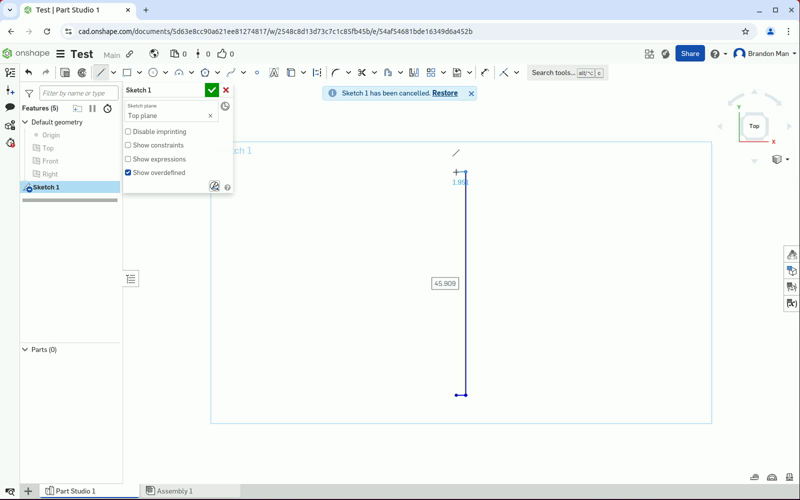
key_down(shift)
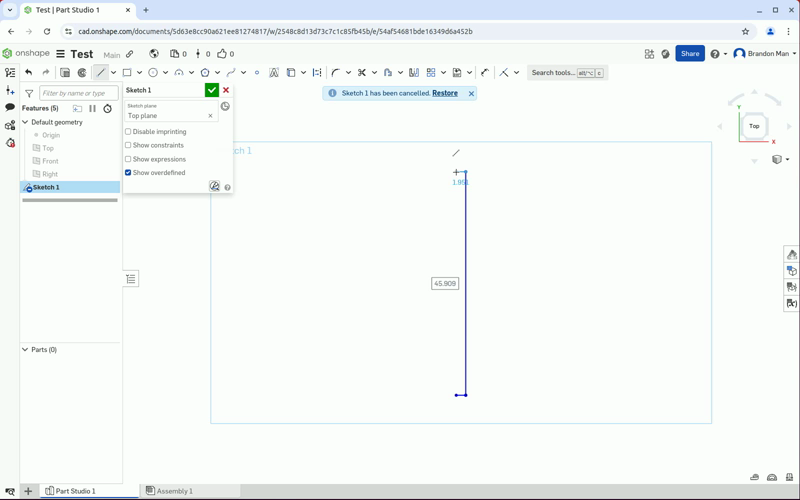
mouse_move(456, 395)
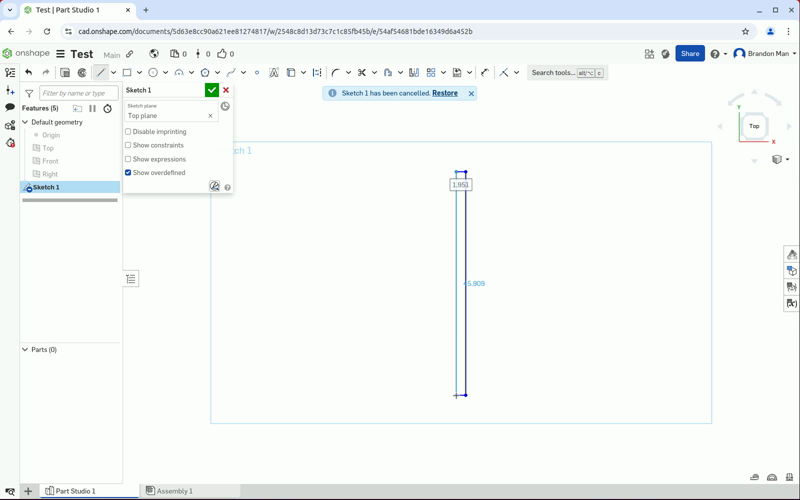
key_up(shift)
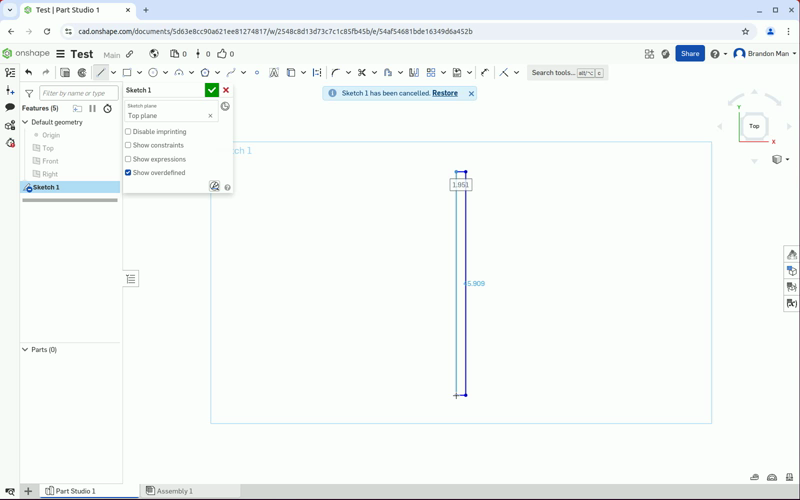
click(456, 395)
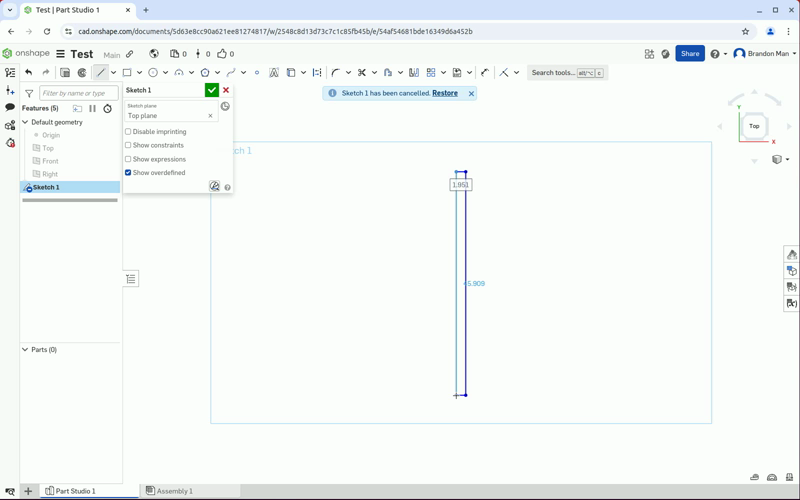
key(esc)
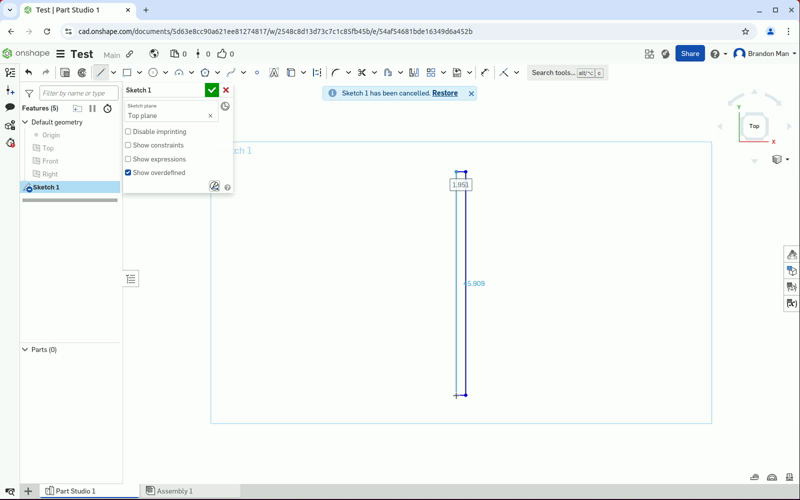
mouse_move(461, 347)
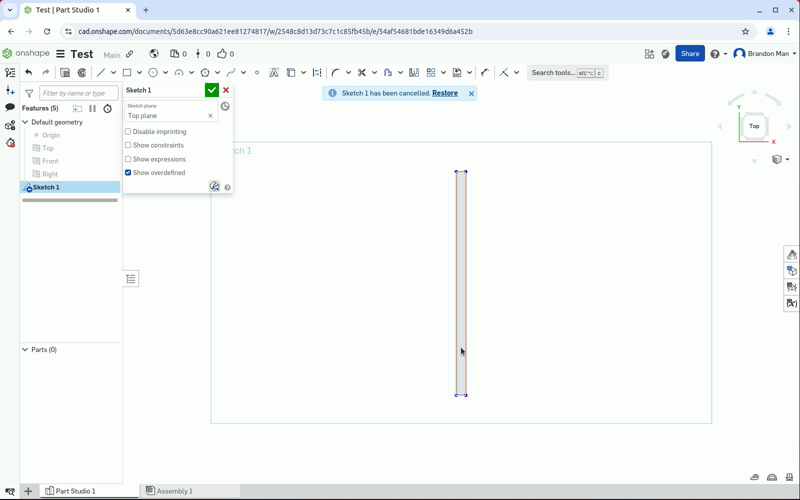
click(461, 347)
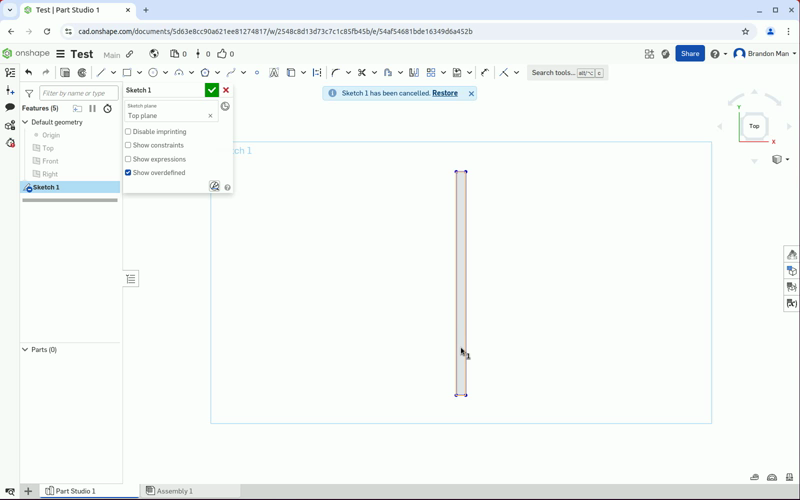
mouse_move(73, 352)
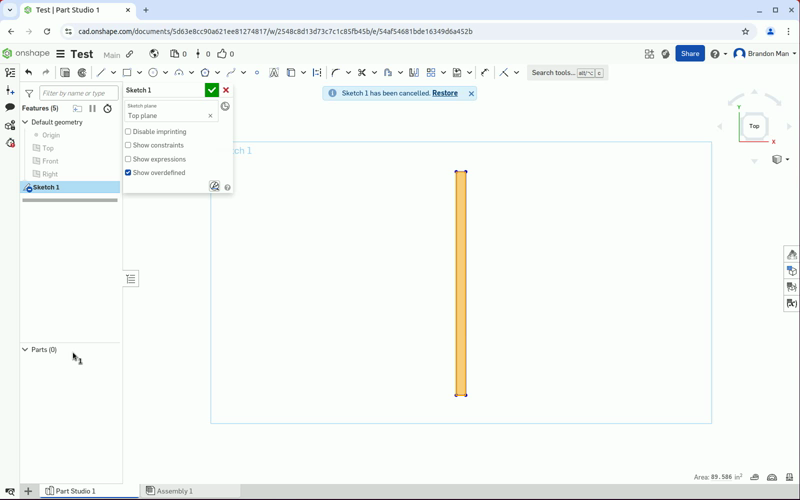
key(shift+y)
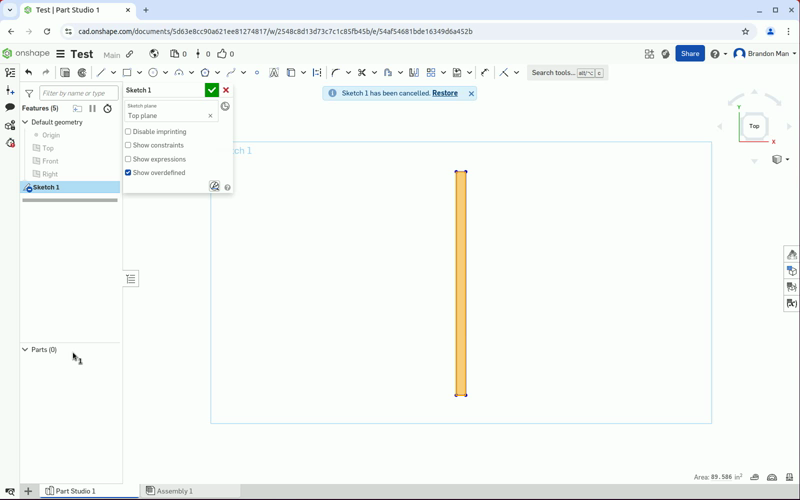
key(shift+e)
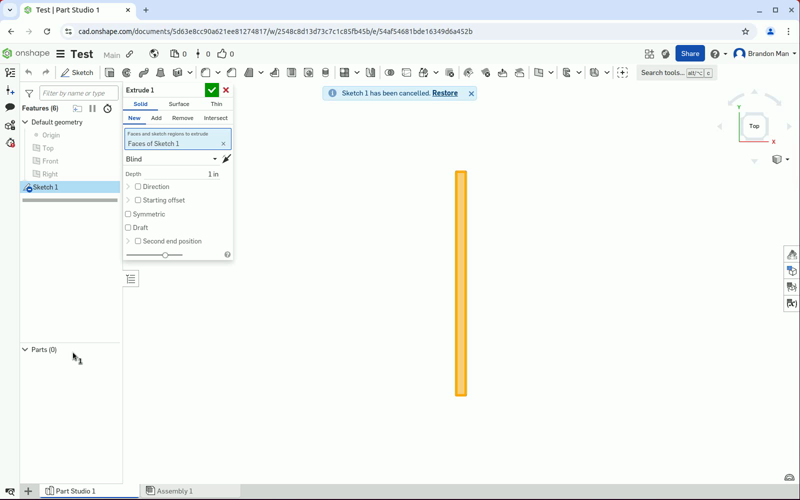
mouse_move(143, 106)
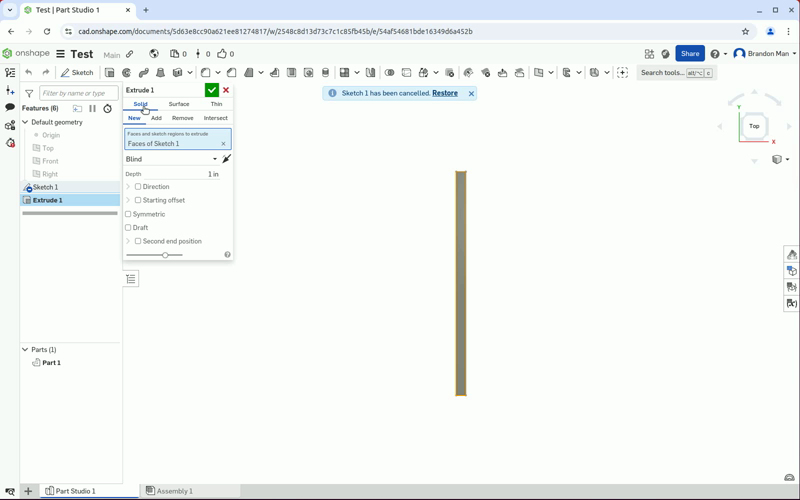
click(143, 106)
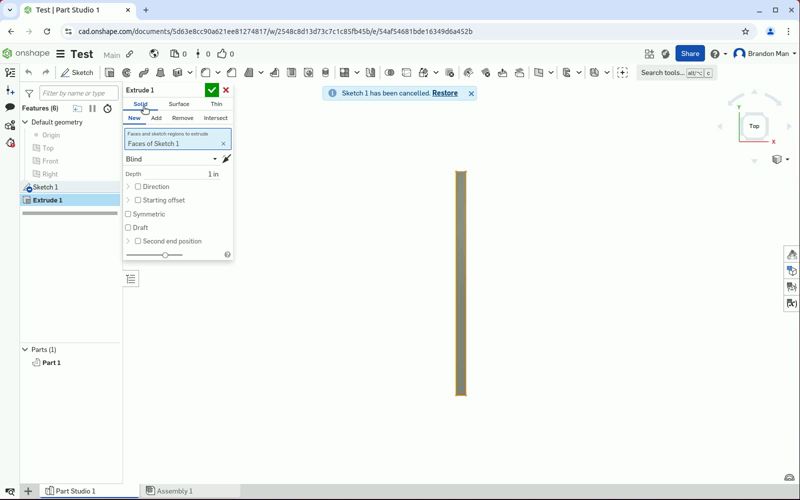
mouse_move(137, 120)
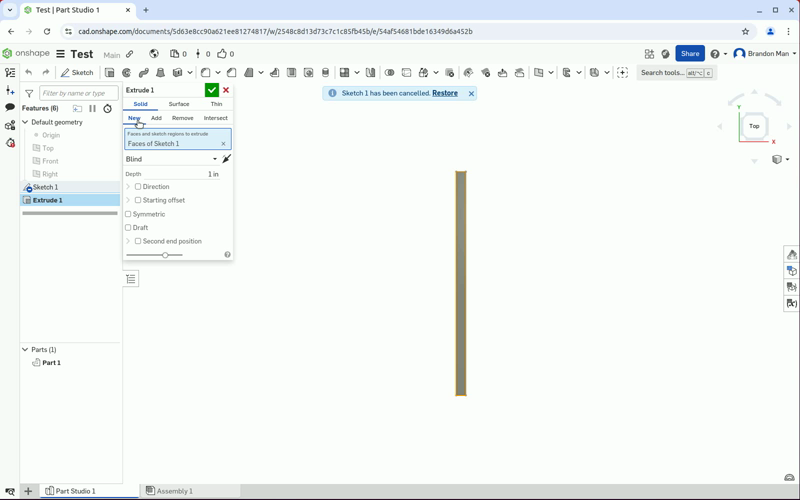
click(137, 120)
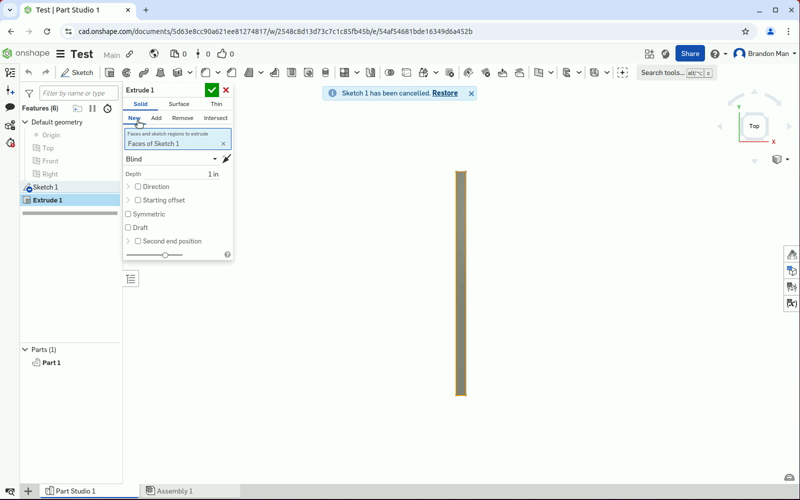
key(tab, 4)
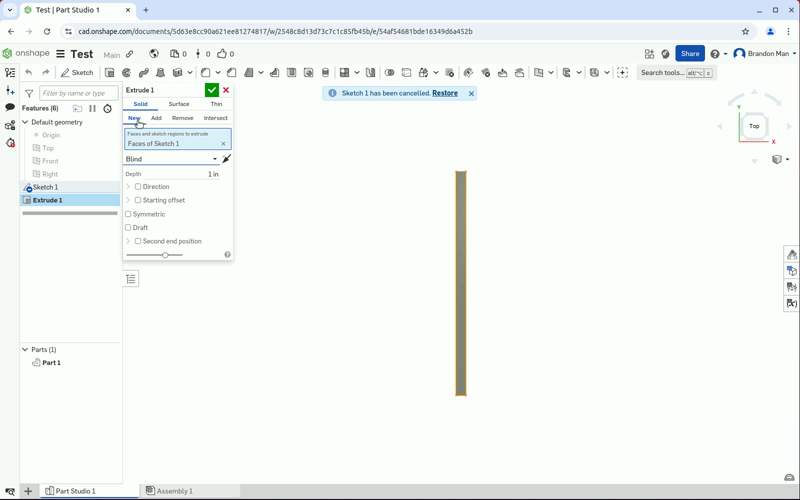
text(0.481)
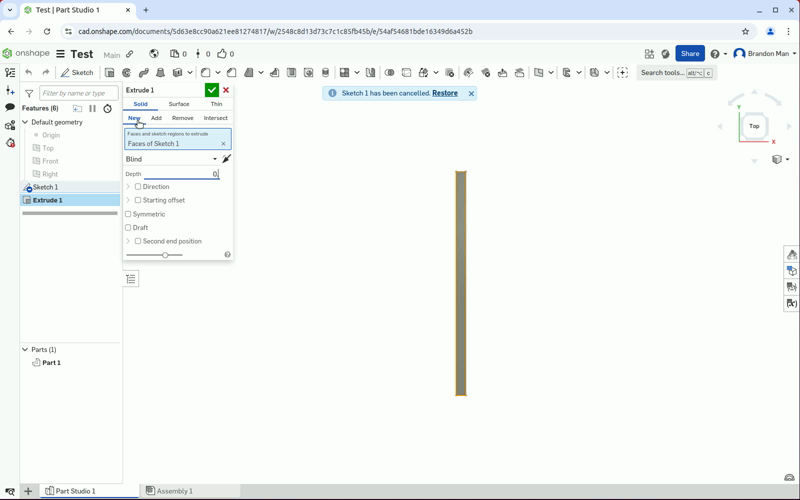
key(enter)
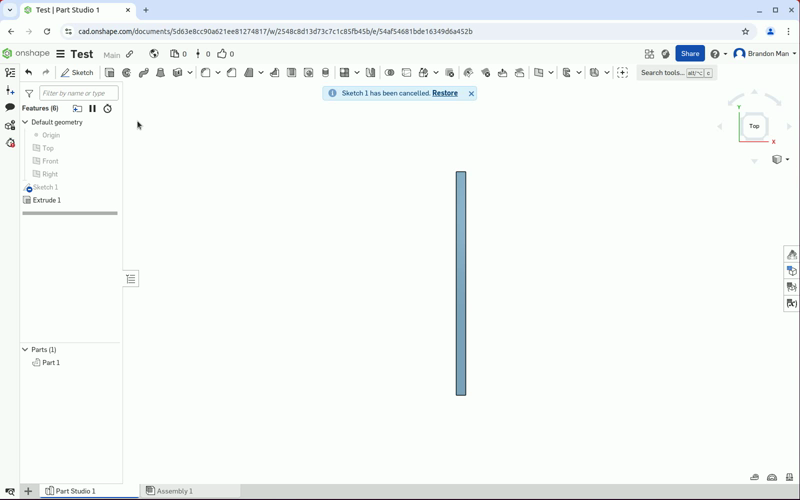
key(shift+h)
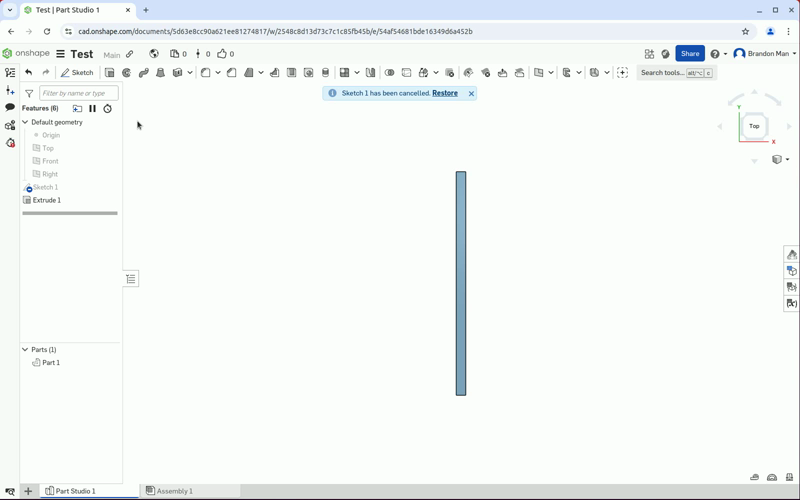
key(shift+h)
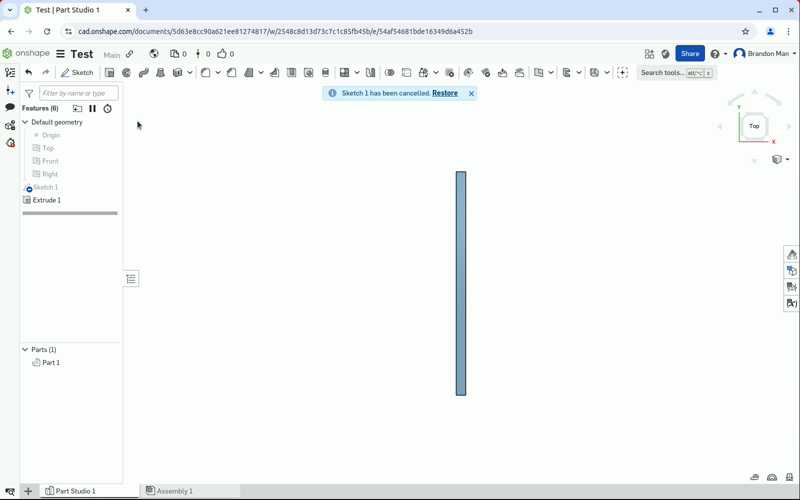
mouse_move(73, 189)
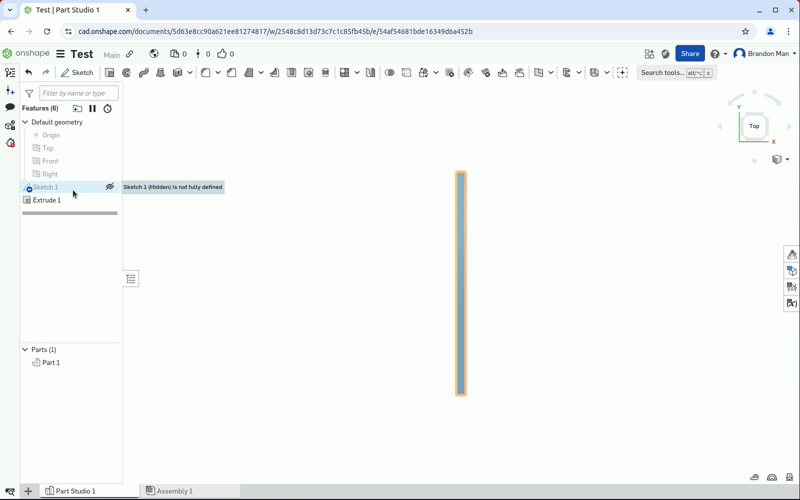
click(73, 189)
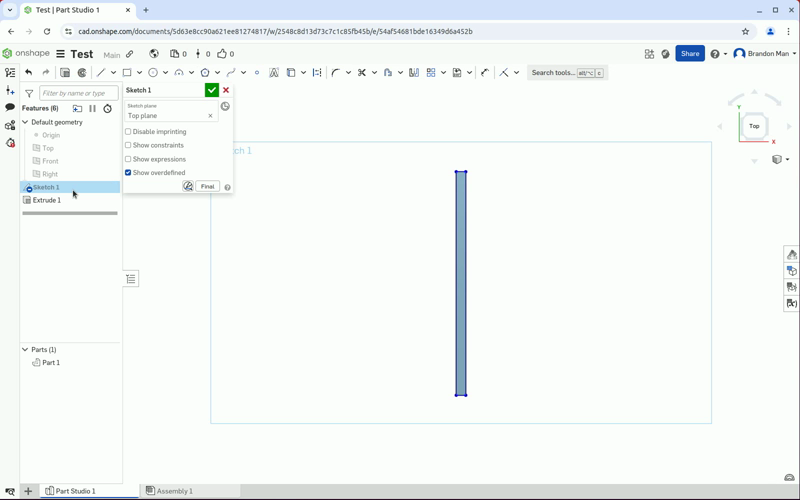
mouse_move(229, 92)
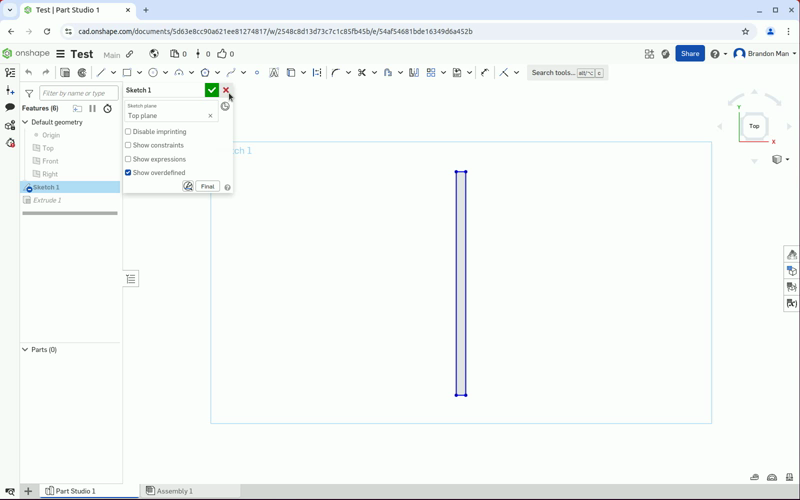
click(229, 92)
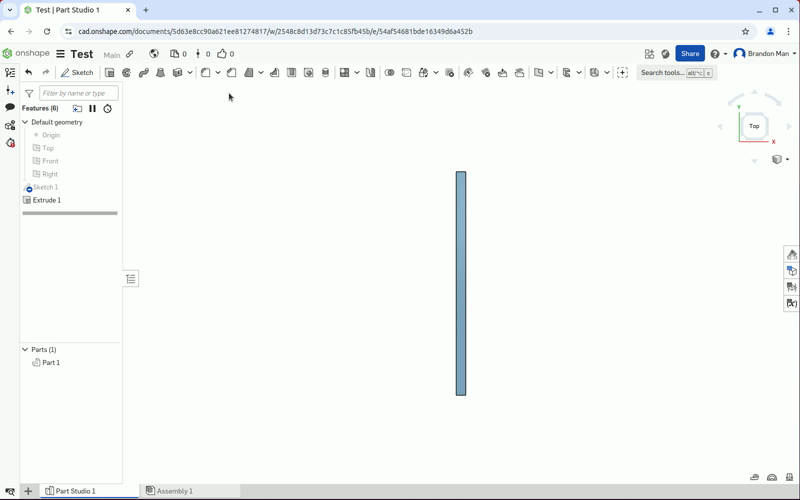
mouse_move(541, 75)
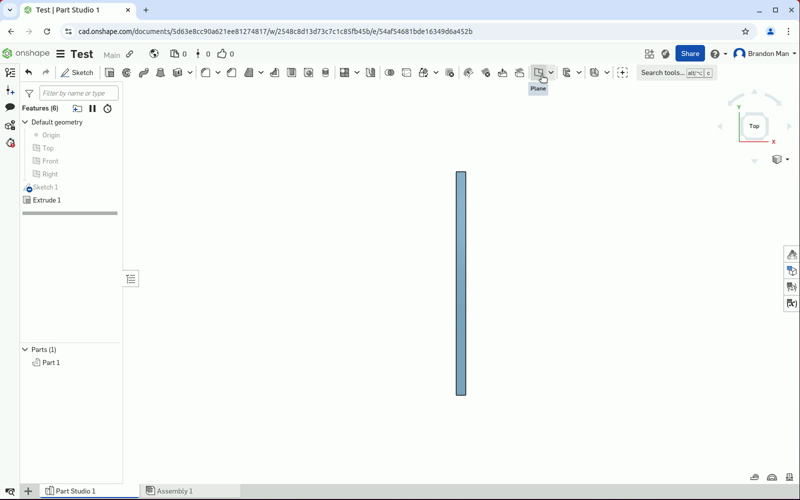
click(541, 75)
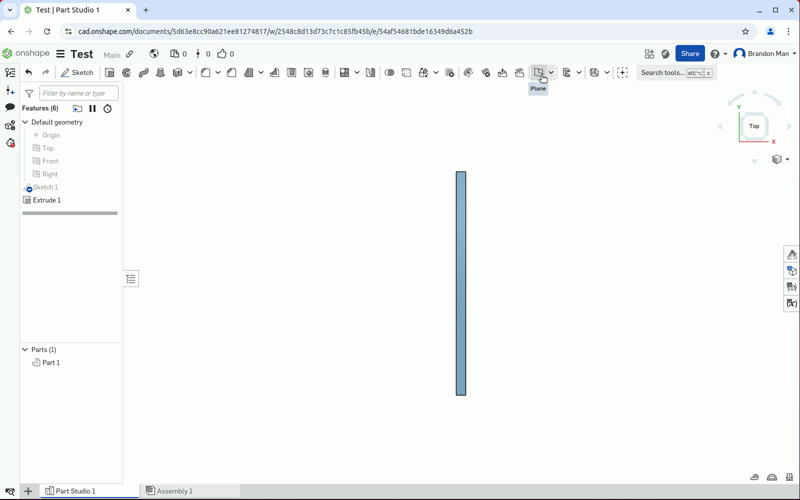
mouse_move(73, 150)
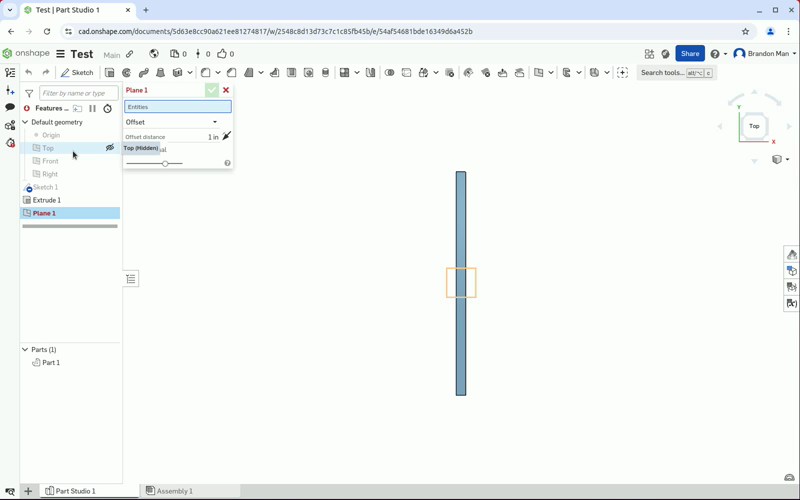
click(73, 150)
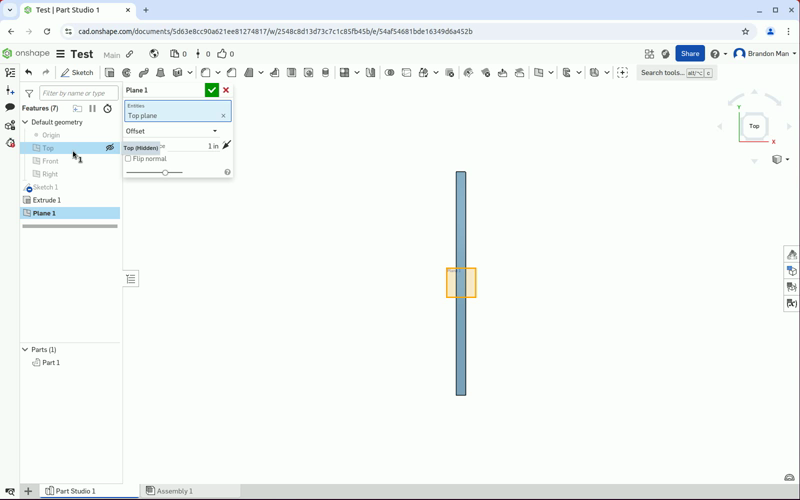
key(tab, 2)
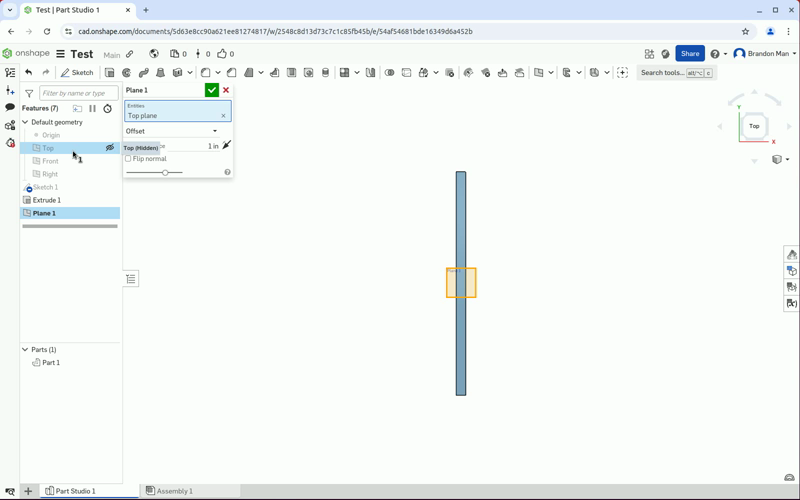
text(0.493)
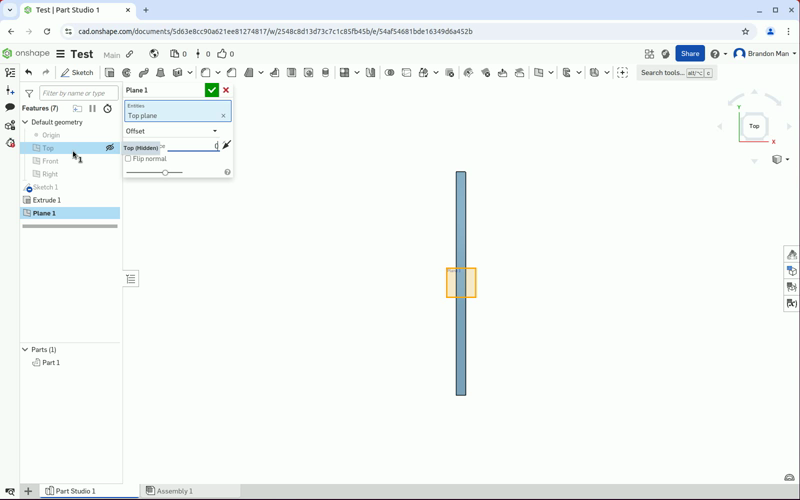
key(enter, 2)
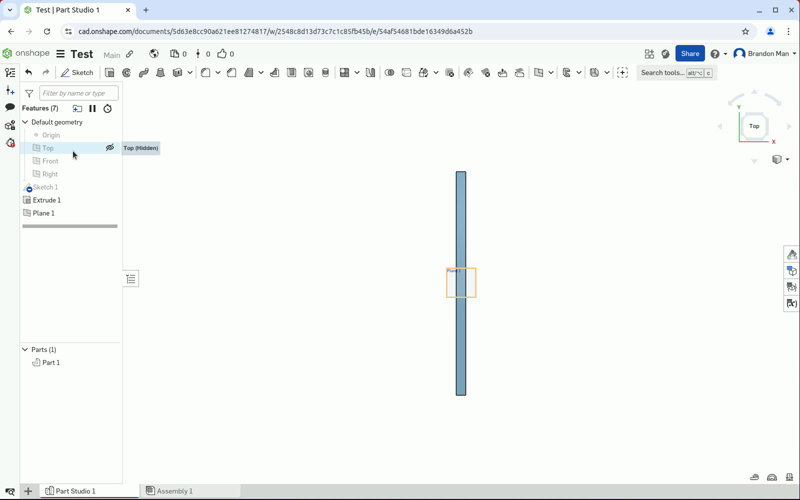
key(shift+s)
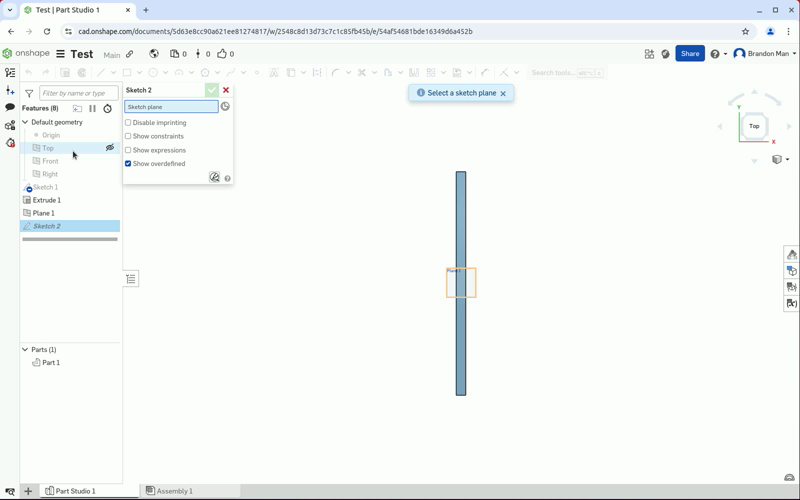
mouse_move(73, 215)
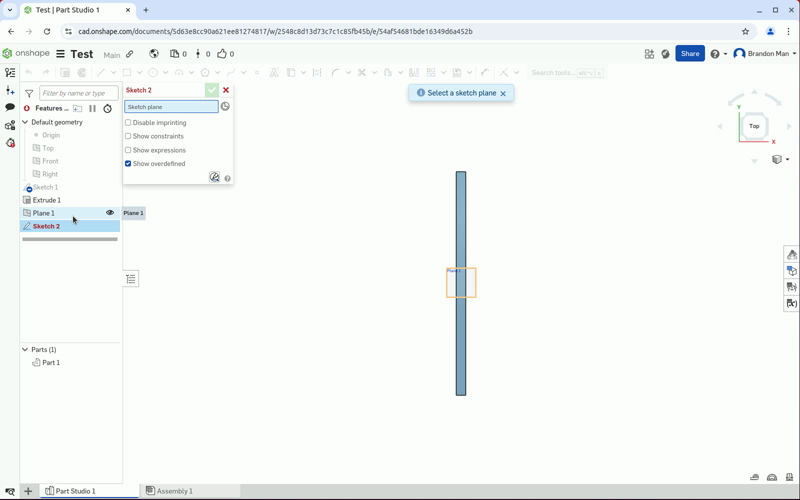
click(73, 215)
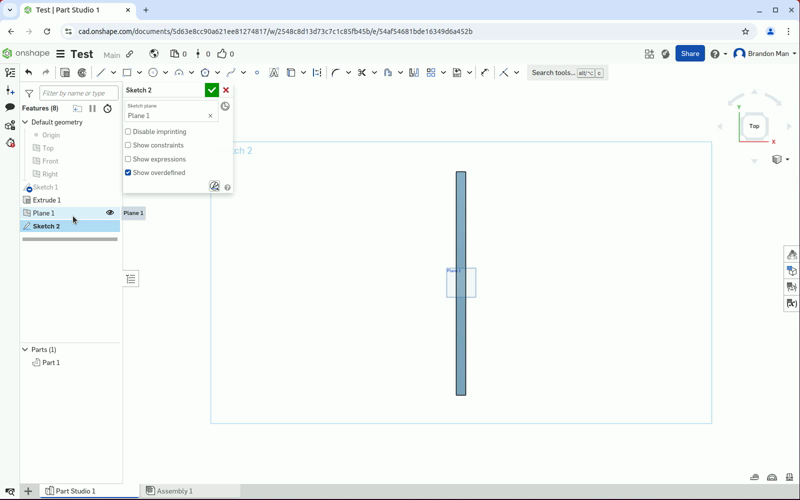
mouse_move(73, 352)
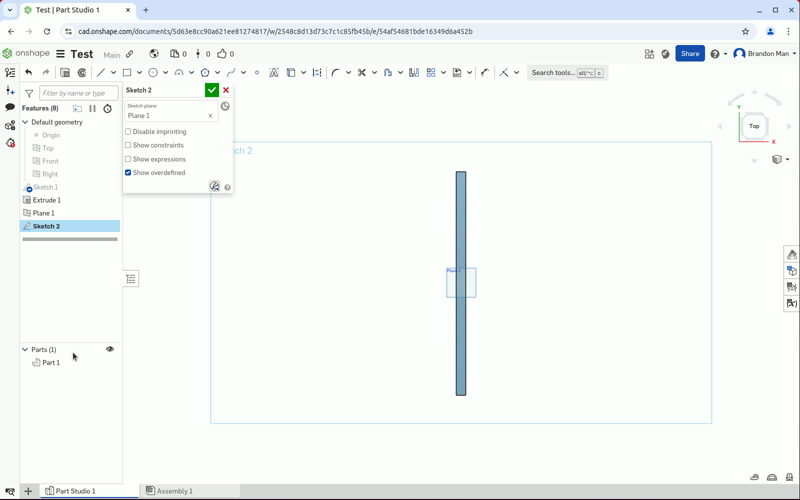
key(y)
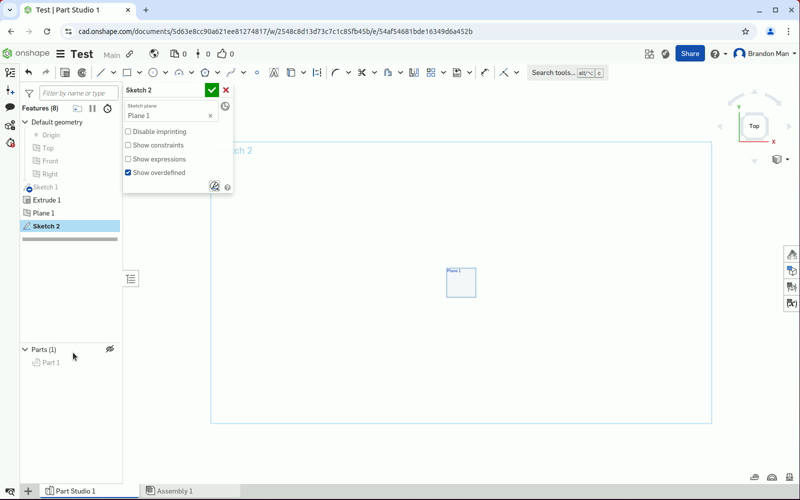
key(c)
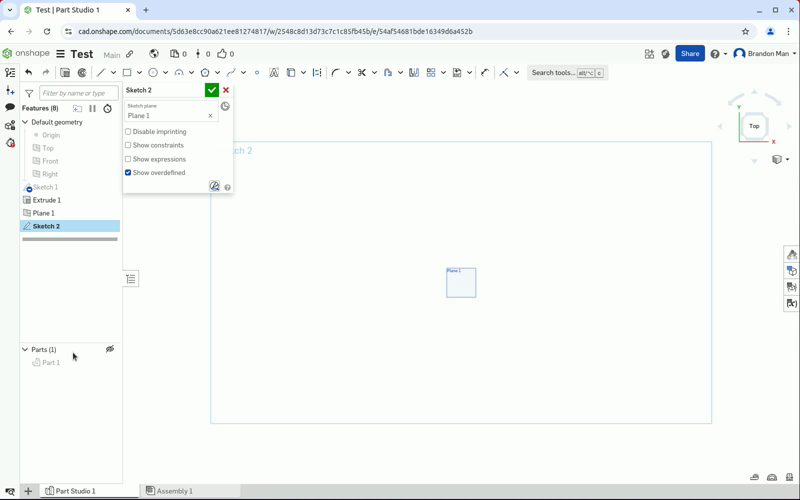
key_down(shift)
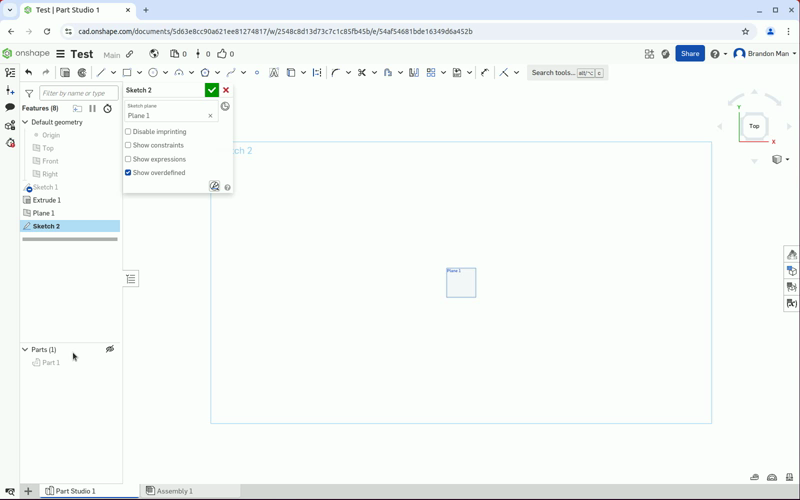
mouse_move(461, 177)
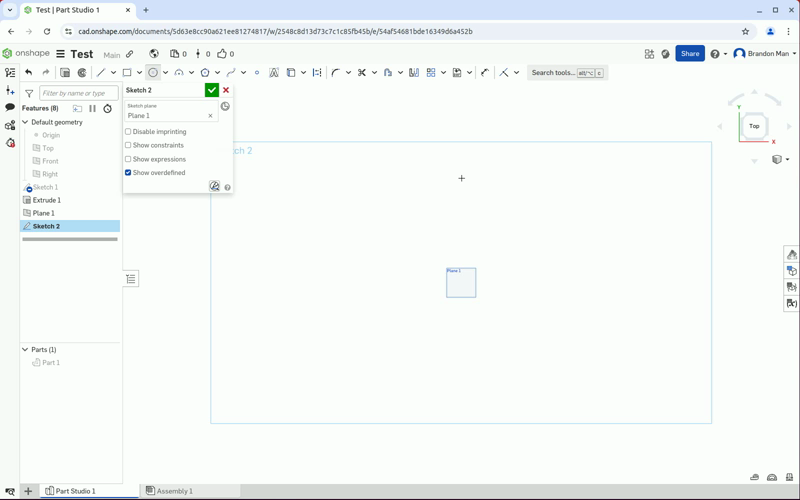
click(461, 177)
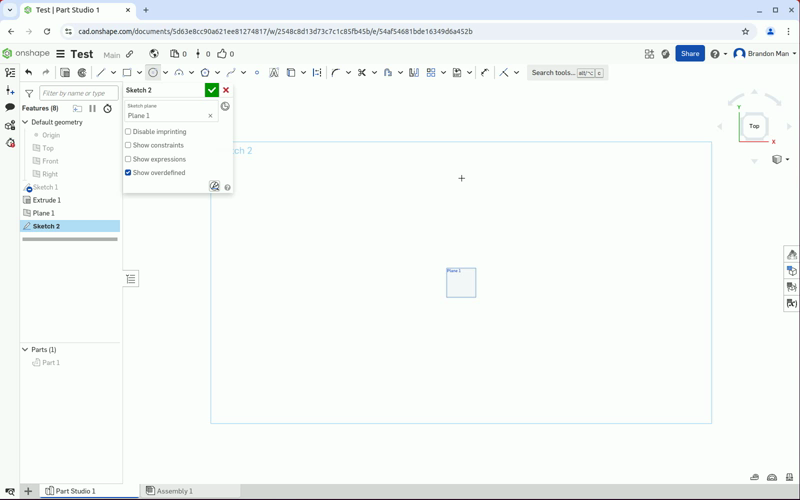
key_up(shift)
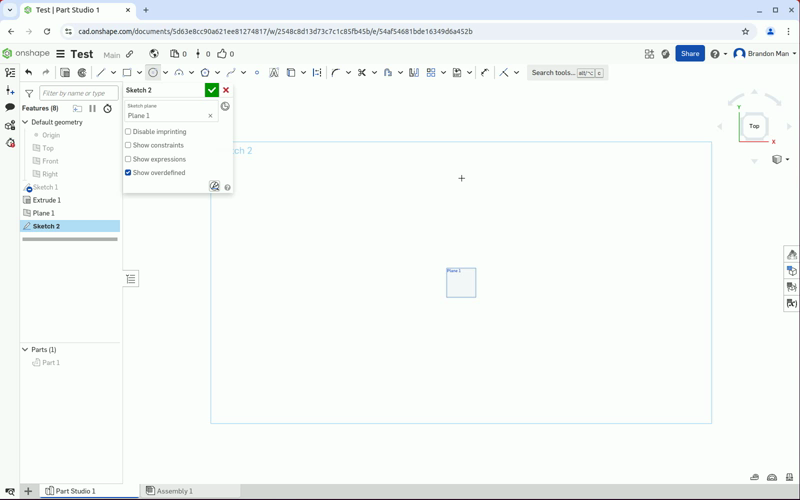
mouse_move(464, 177)
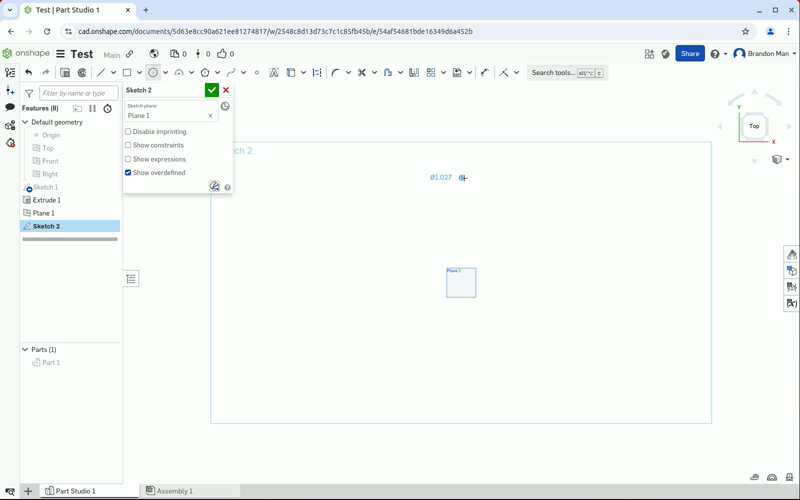
scroll(6)
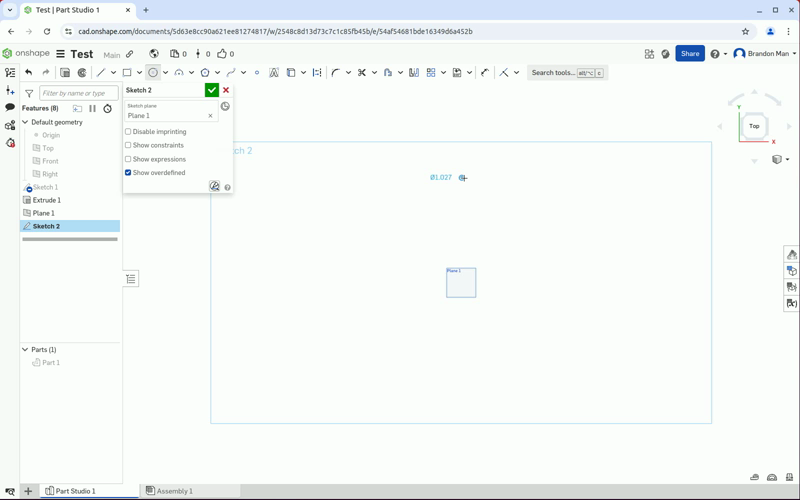
scroll(6)
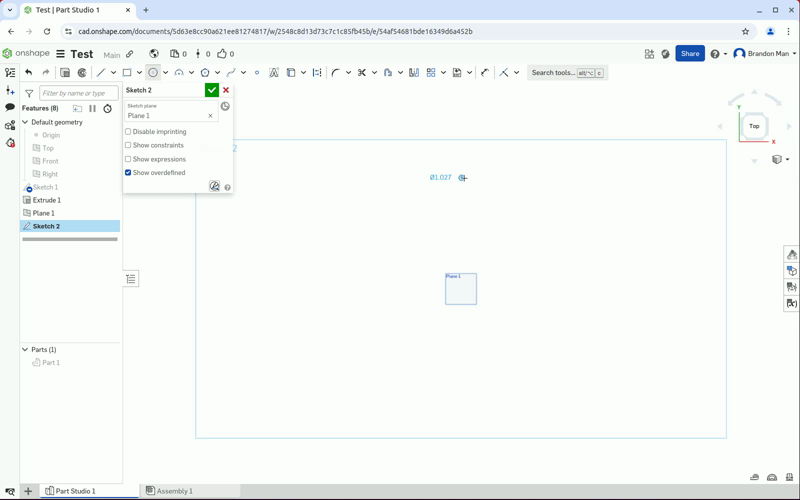
scroll(6)
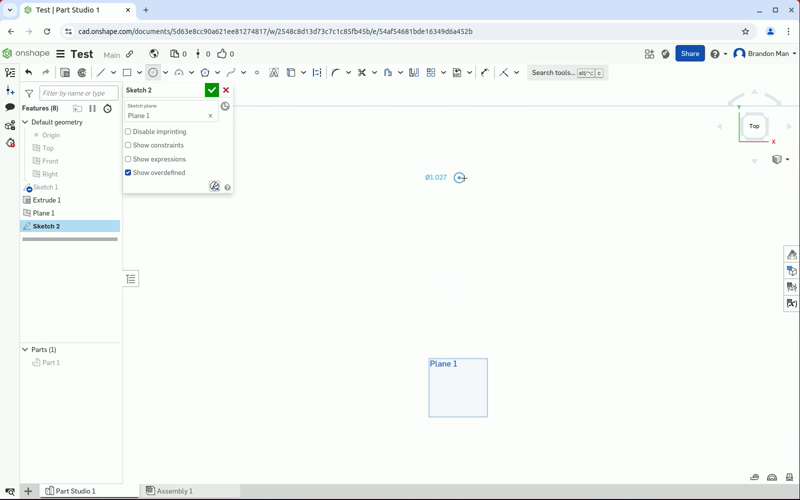
scroll(6)
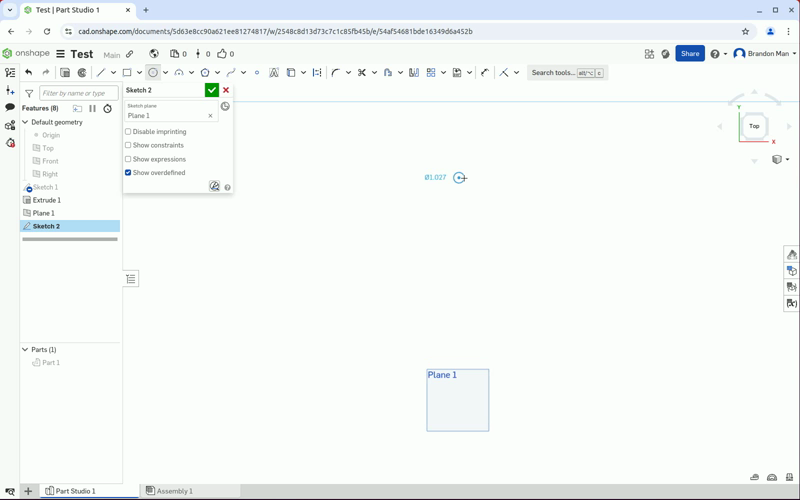
scroll(6)
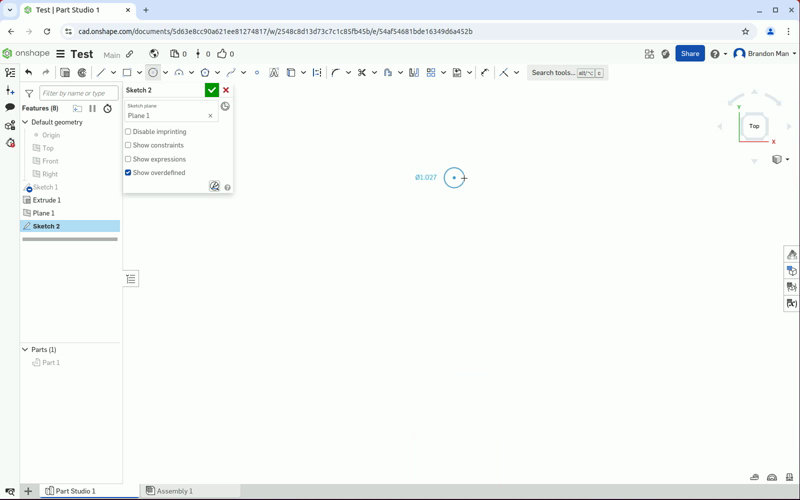
scroll(6)
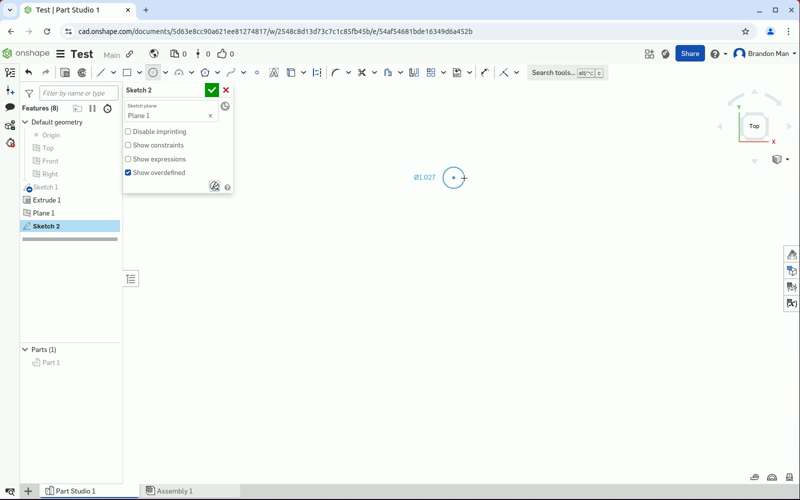
scroll(6)
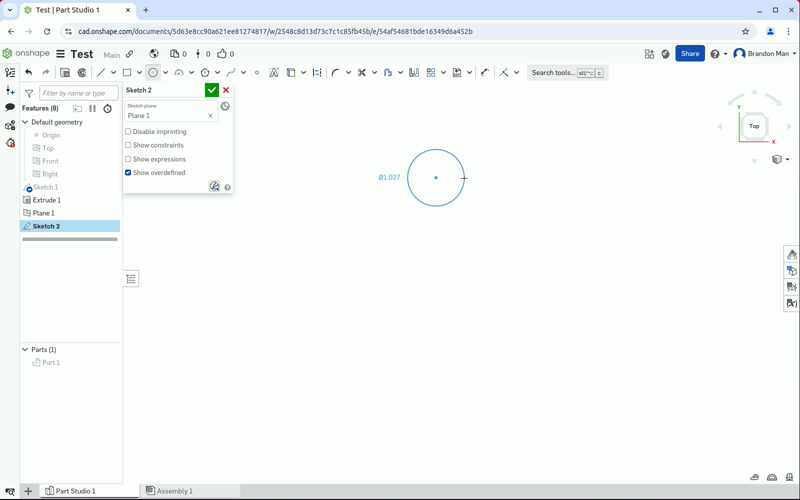
click(464, 177)
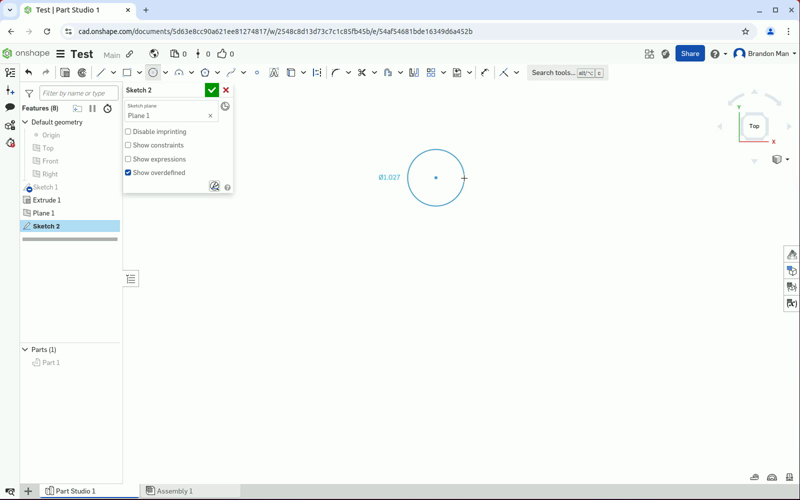
scroll(-6)
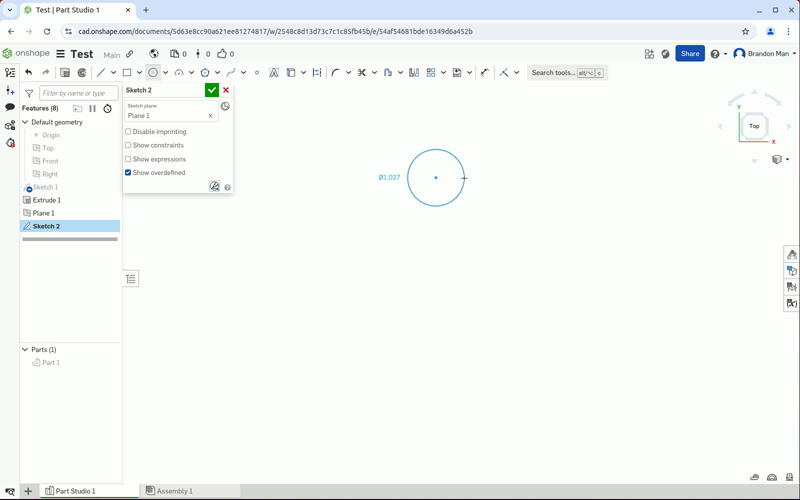
scroll(-6)
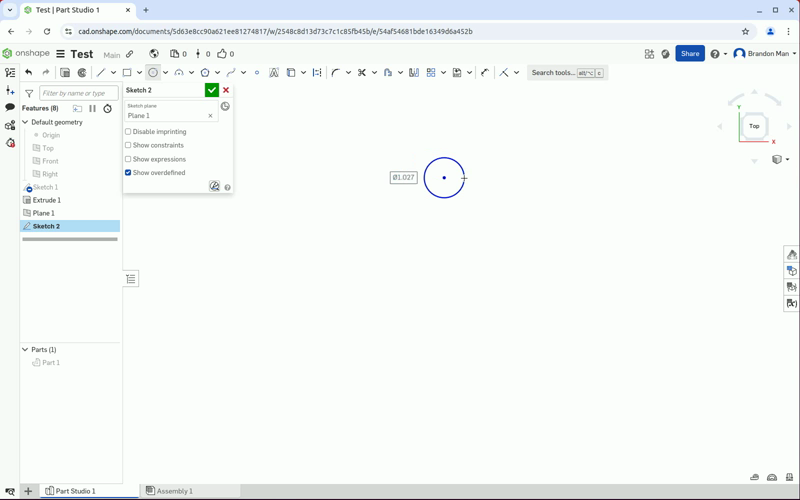
scroll(-6)
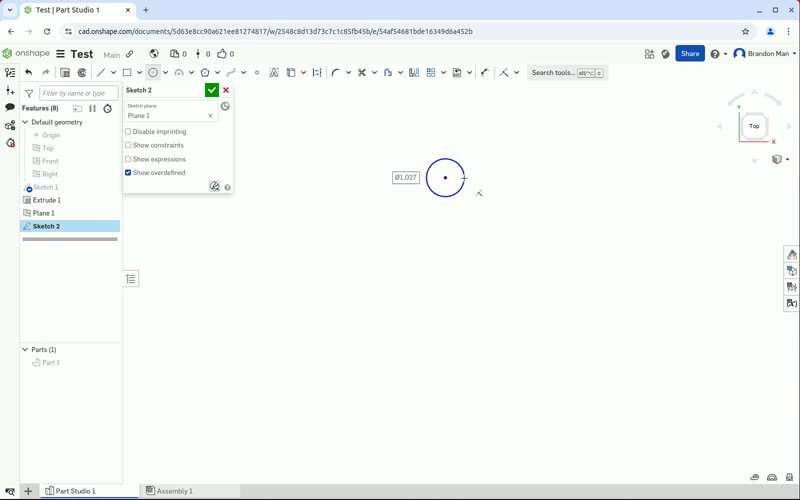
scroll(-6)
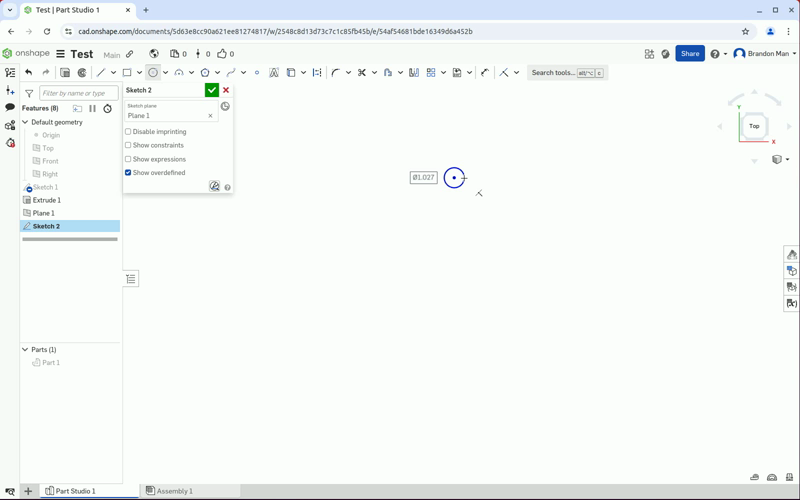
scroll(-6)
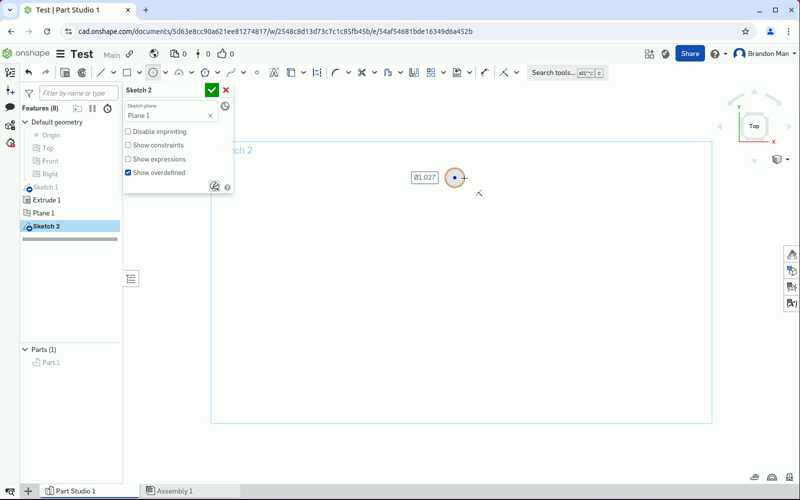
scroll(-6)
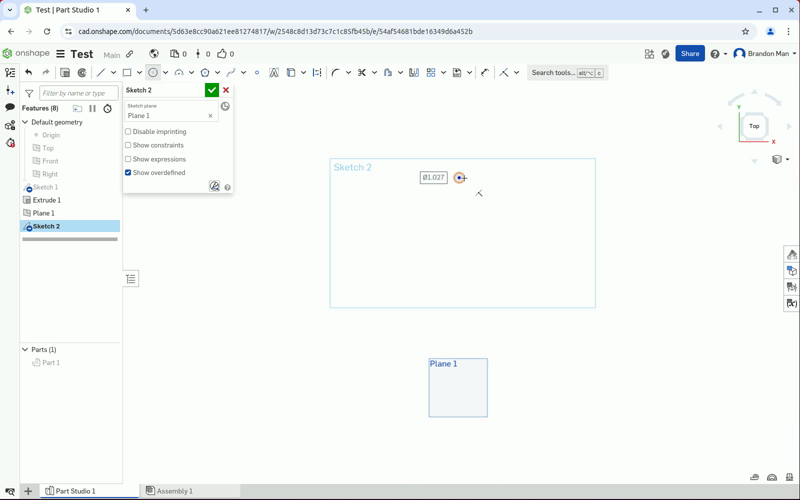
scroll(-6)
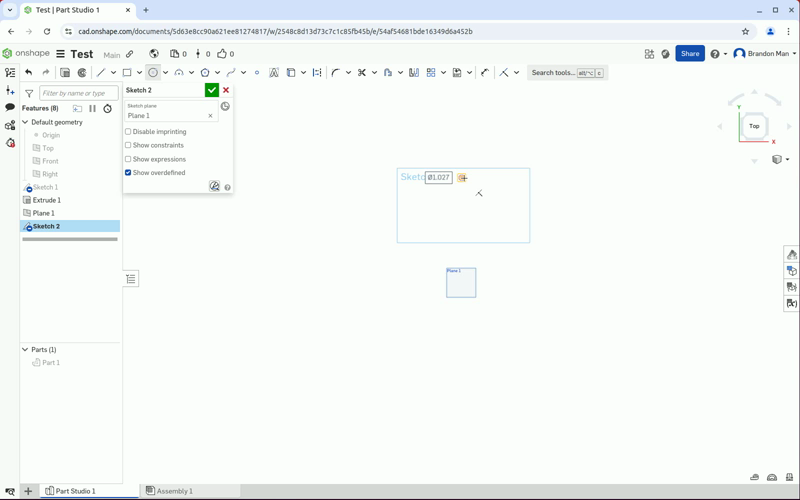
key(esc)
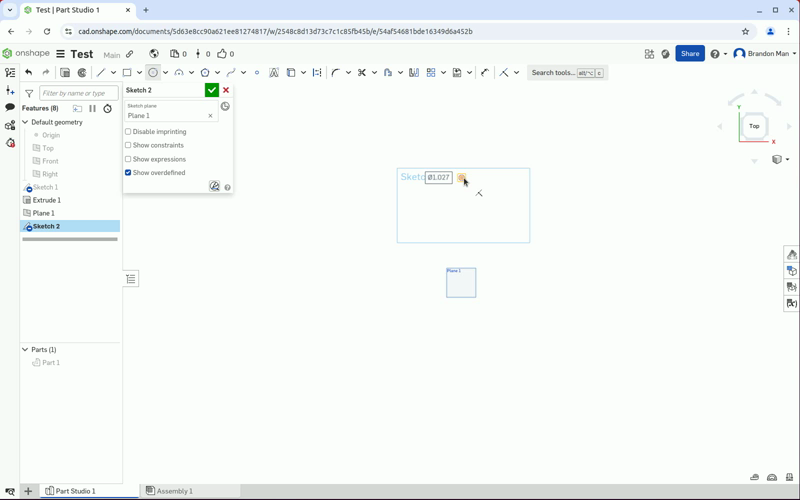
mouse_move(461, 176)
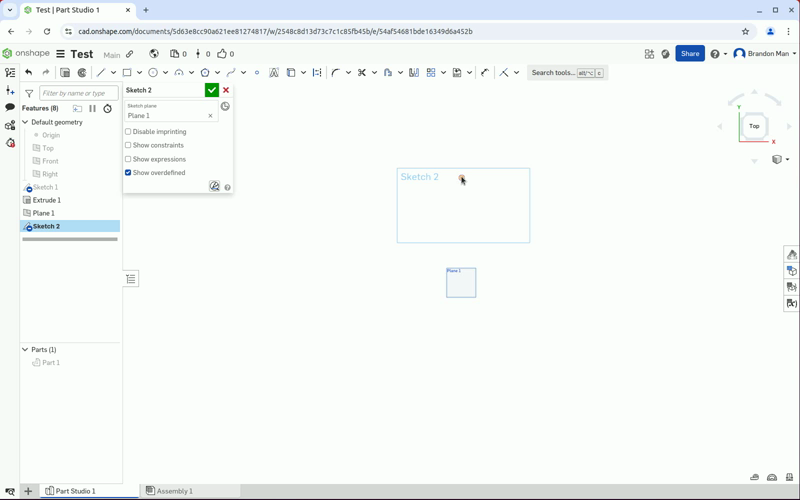
scroll(6)
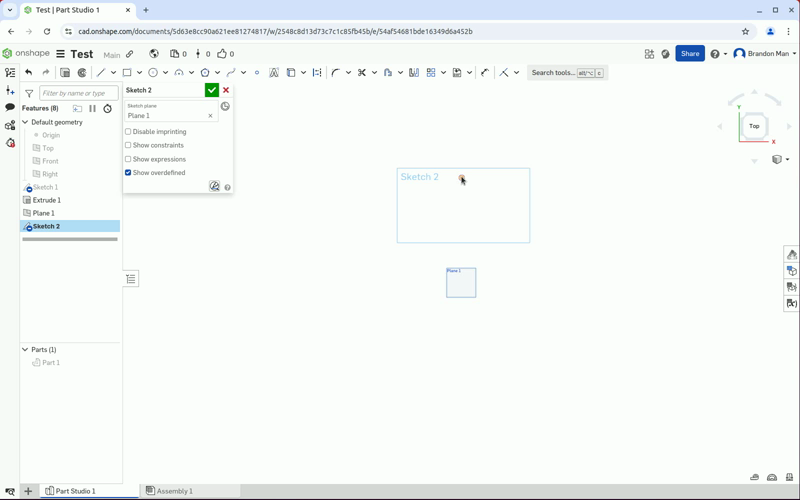
scroll(6)
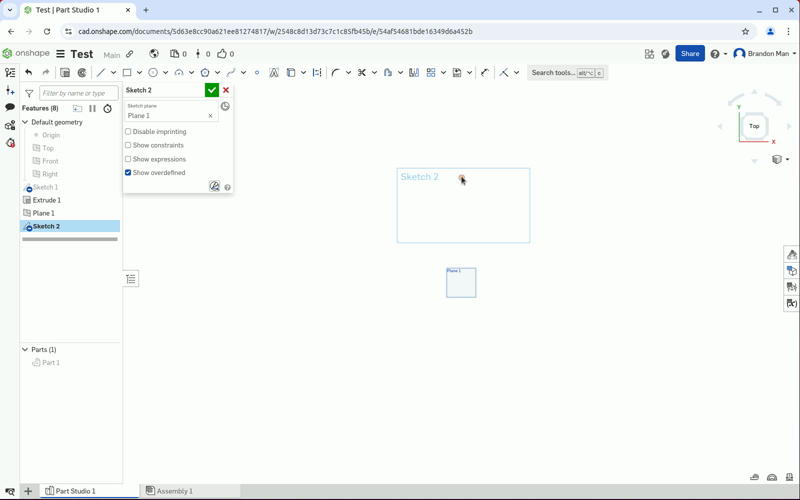
scroll(6)
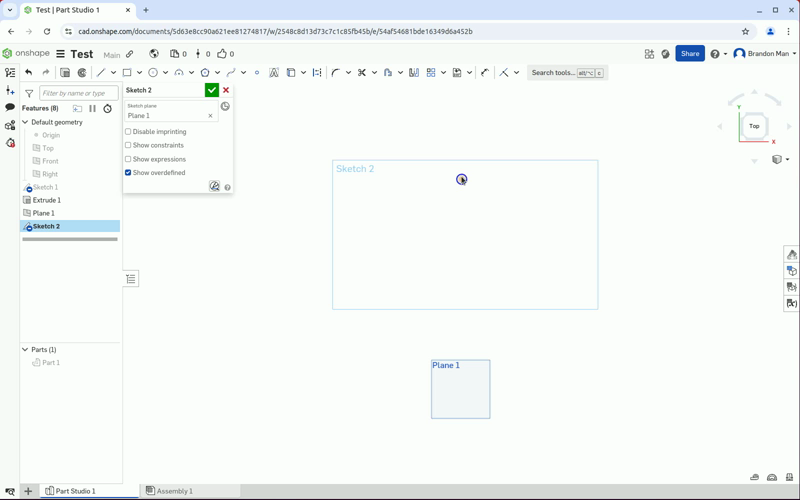
scroll(6)
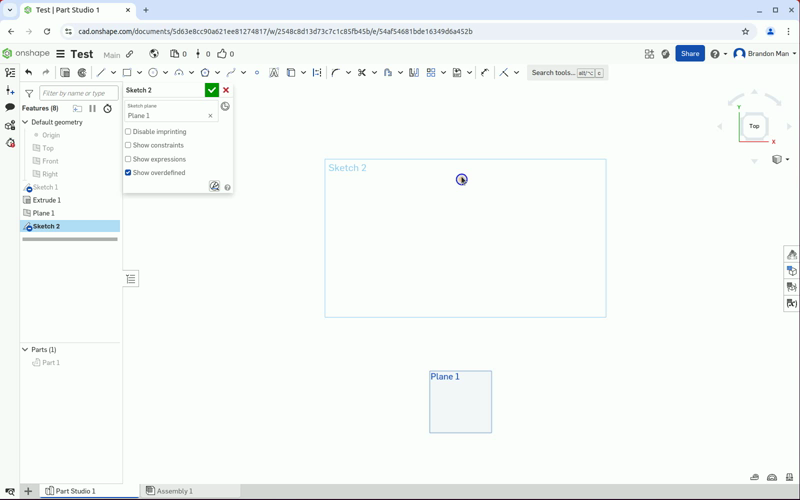
scroll(6)
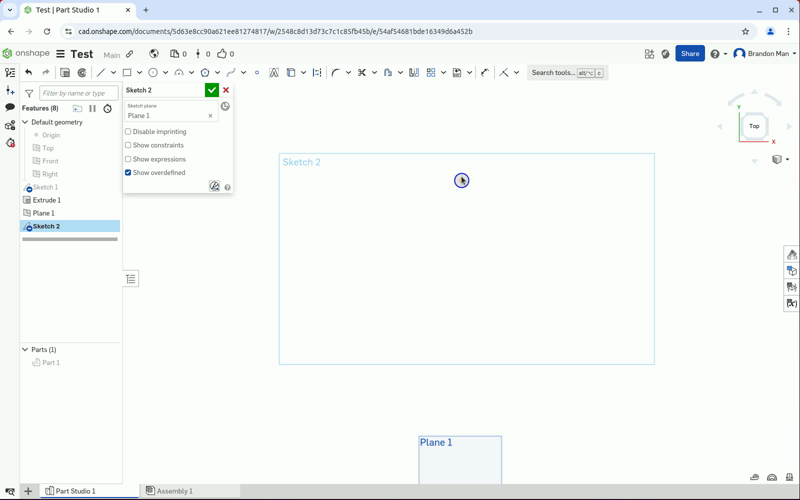
scroll(6)
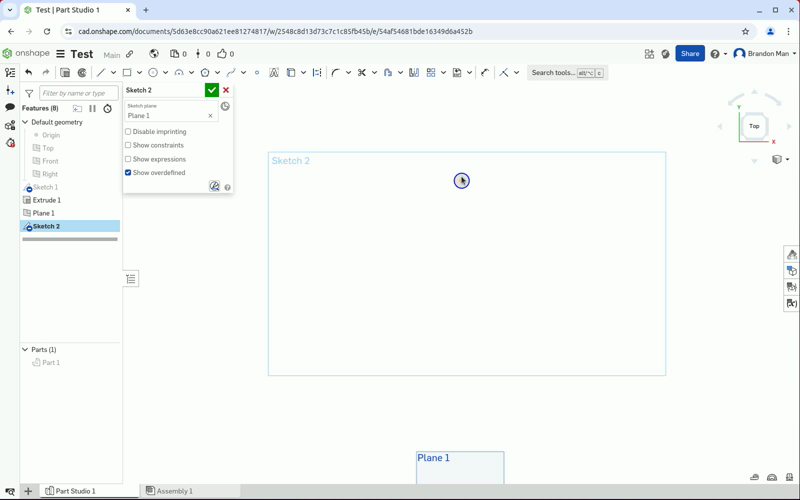
scroll(6)
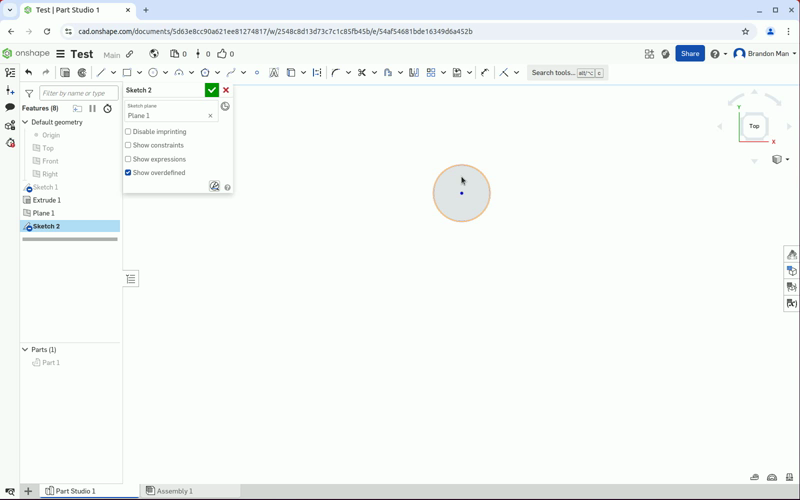
click(461, 176)
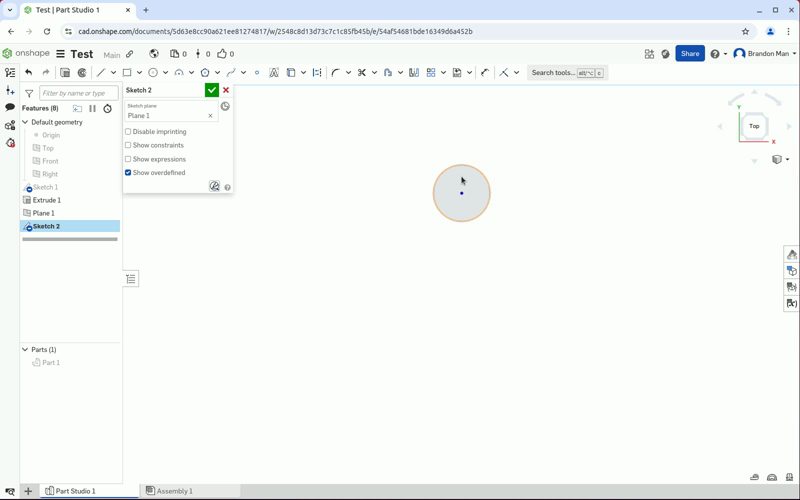
scroll(-6)
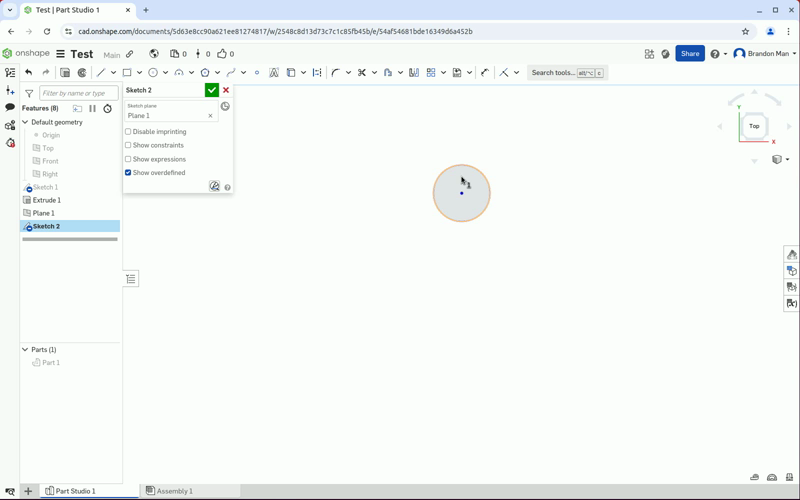
scroll(-6)
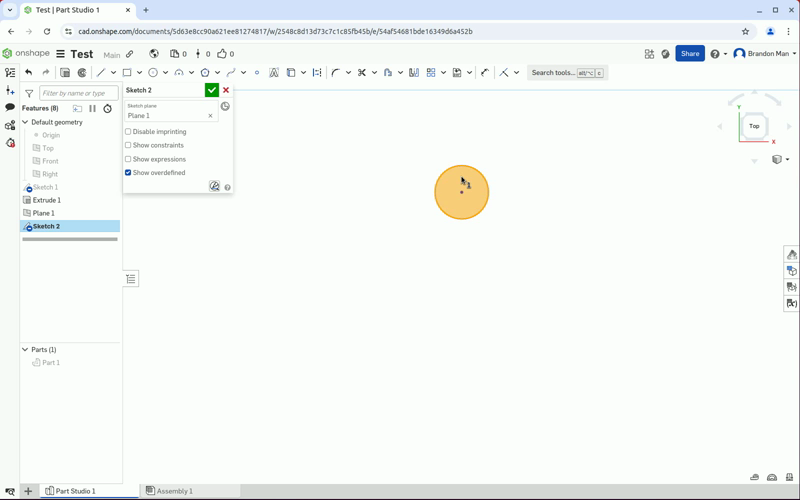
scroll(-6)
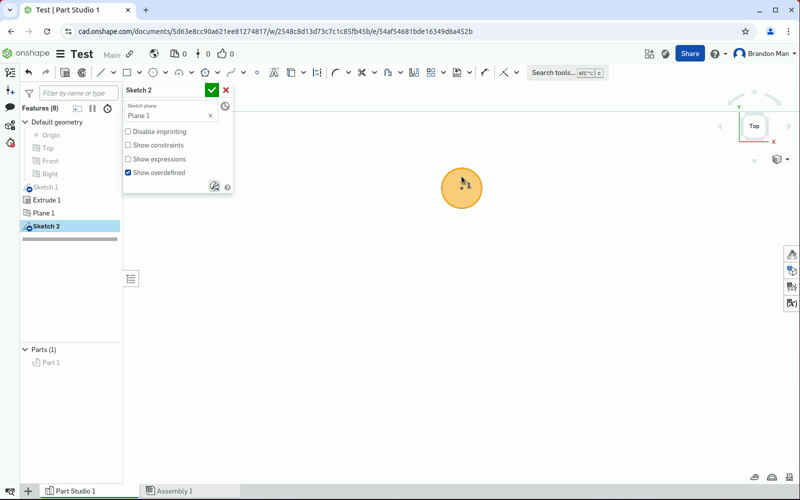
scroll(-6)
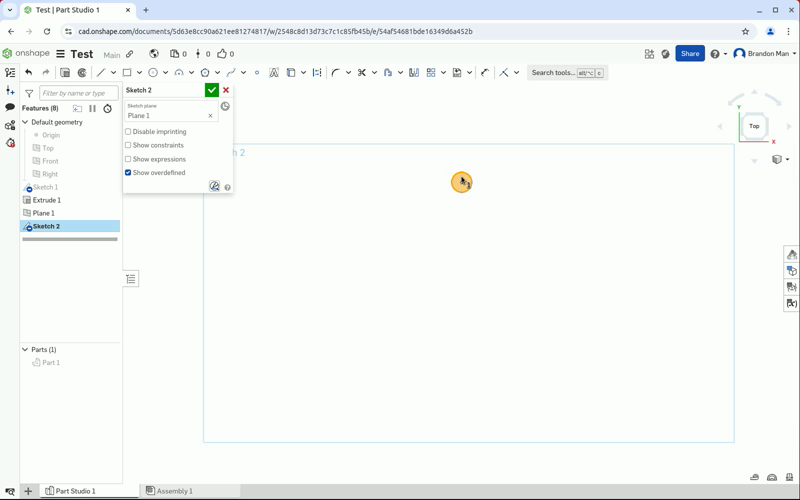
scroll(-6)
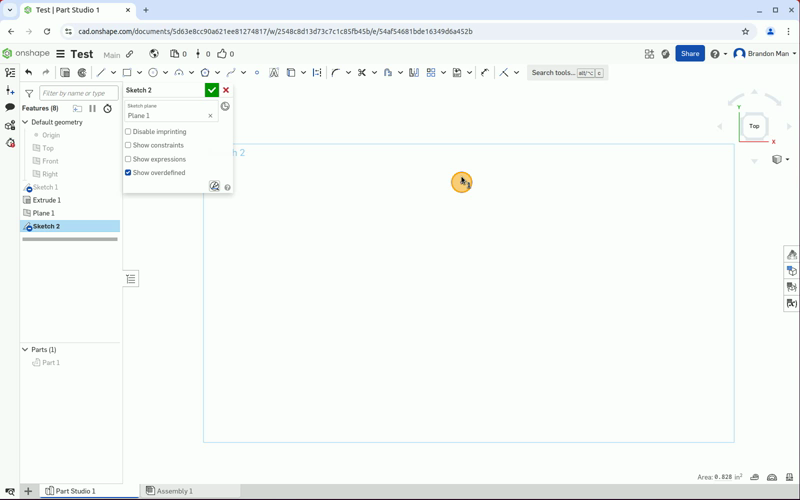
scroll(-6)
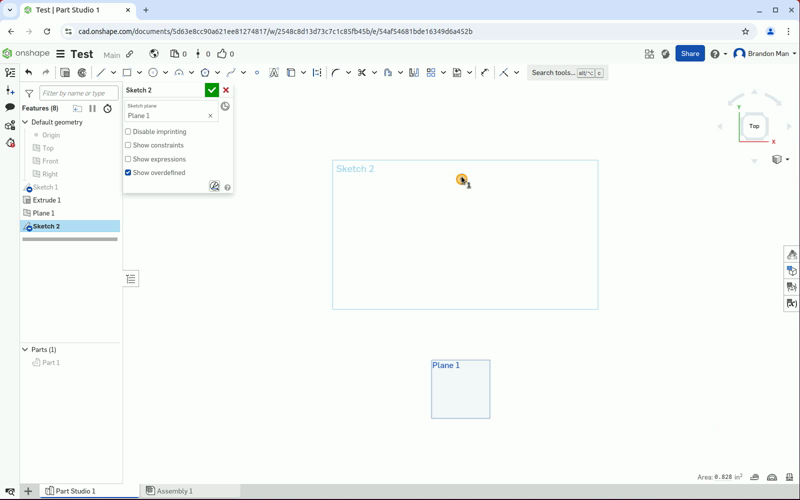
scroll(-6)
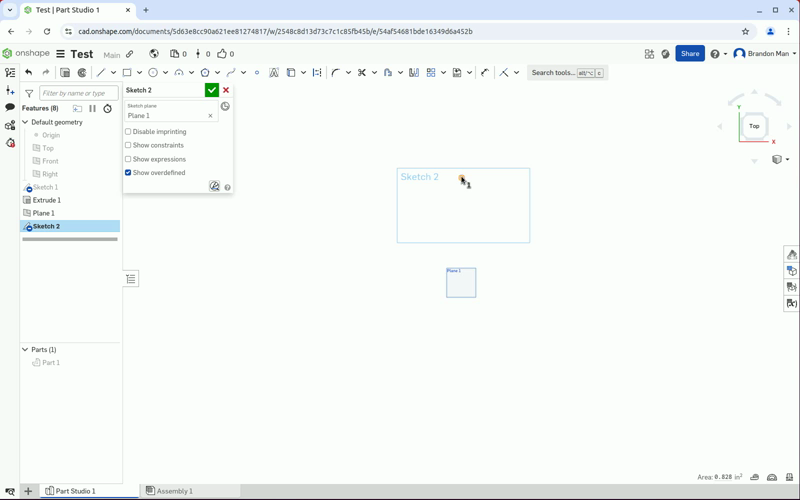
mouse_move(73, 352)
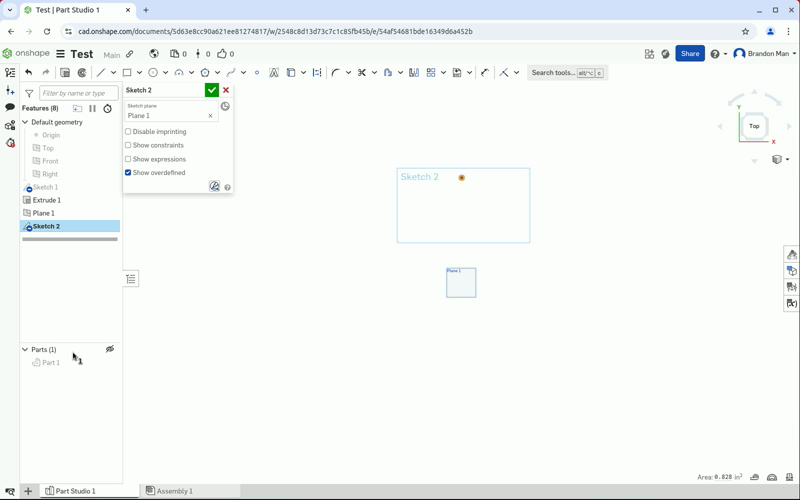
key(shift+y)
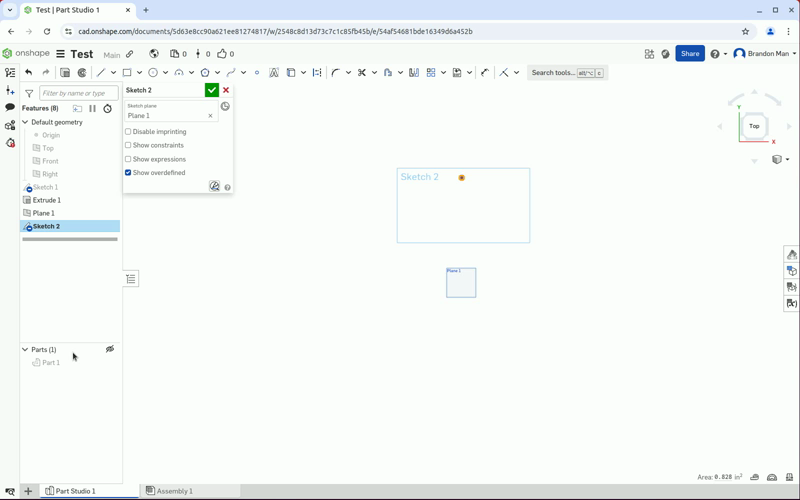
key(shift+e)
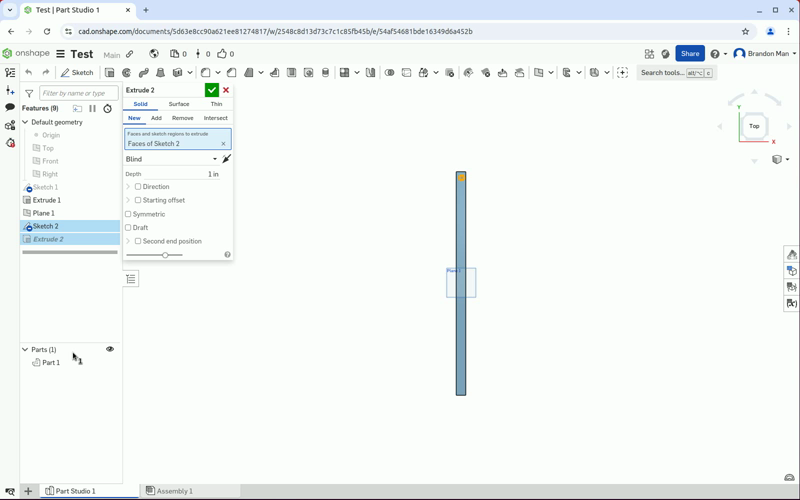
mouse_move(143, 106)
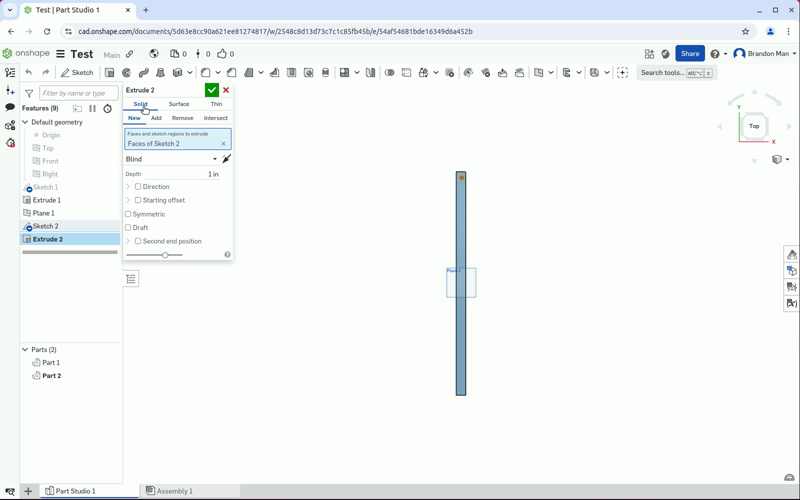
click(143, 106)
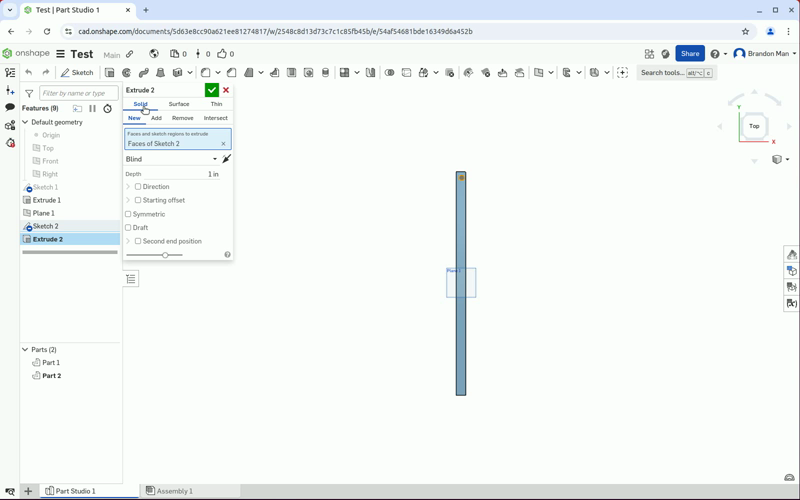
mouse_move(186, 120)
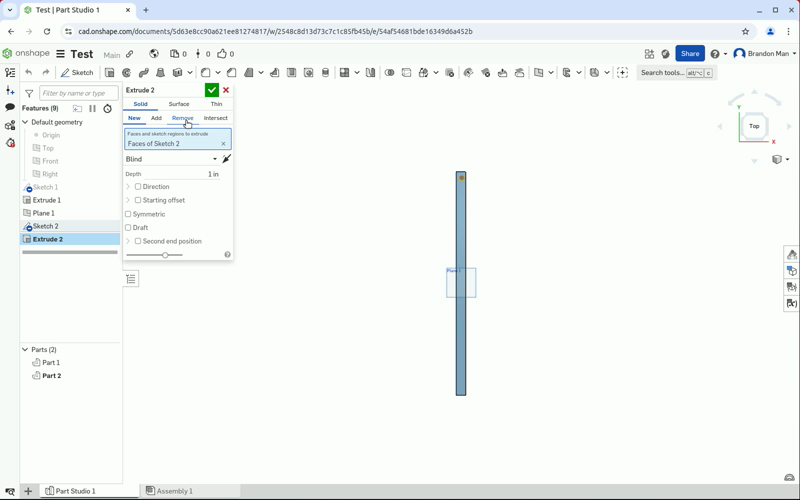
click(186, 120)
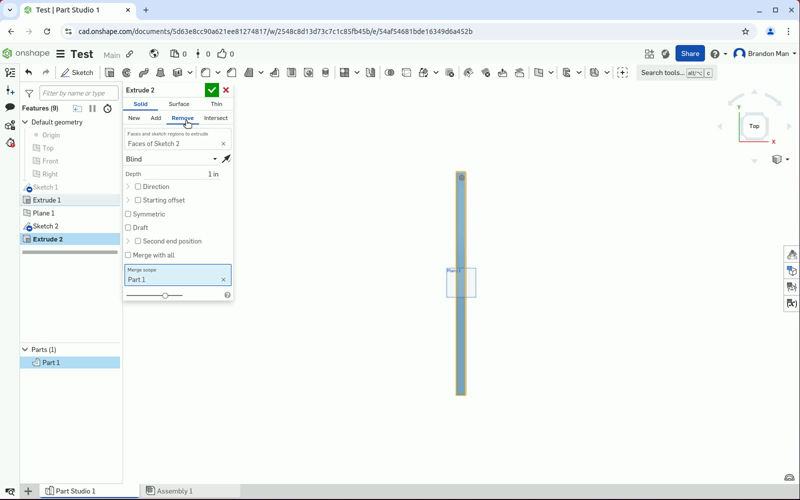
key(tab, 4)
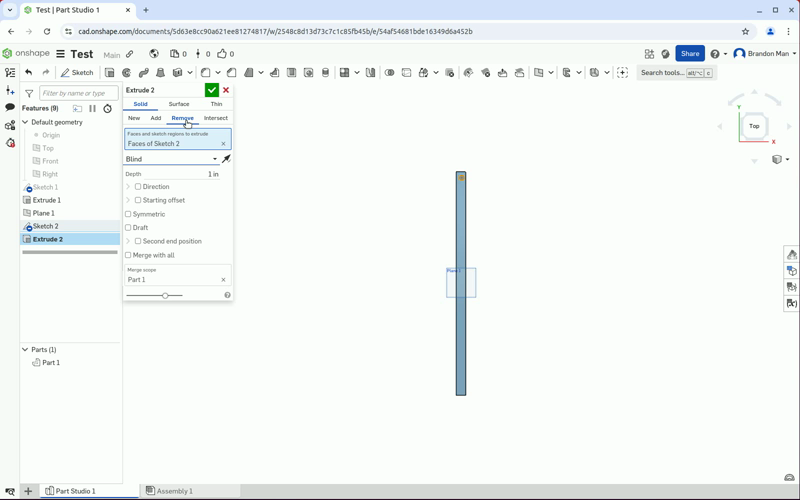
text(1.685)
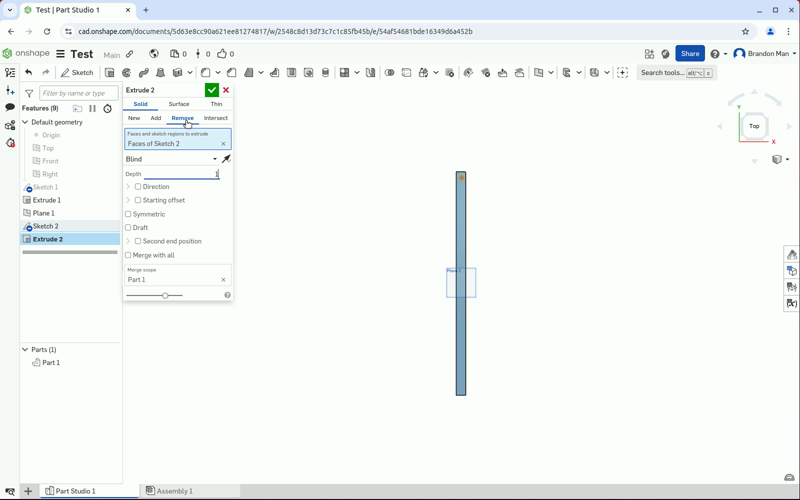
key(tab, 6)
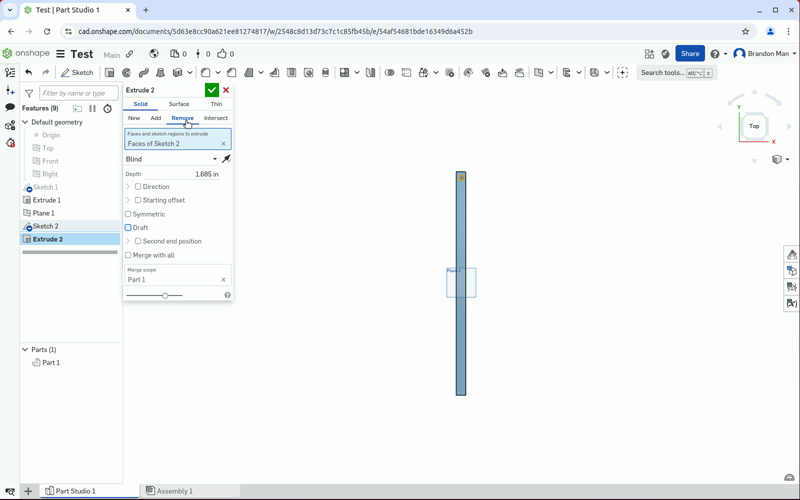
key(space)
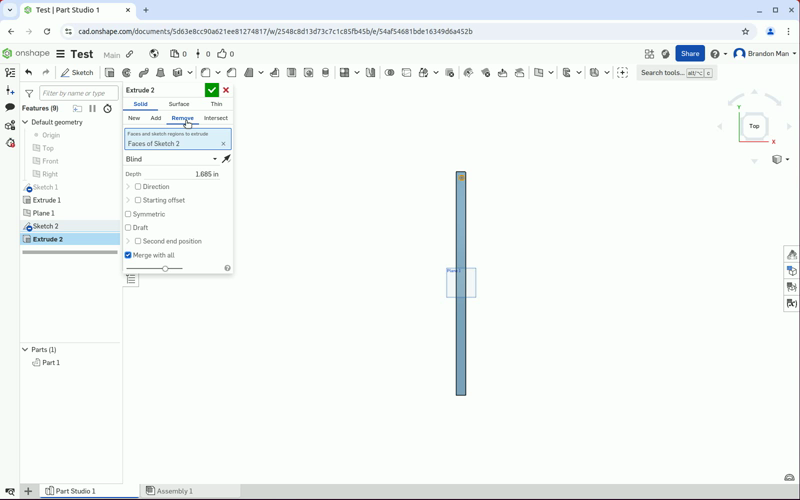
key(enter)
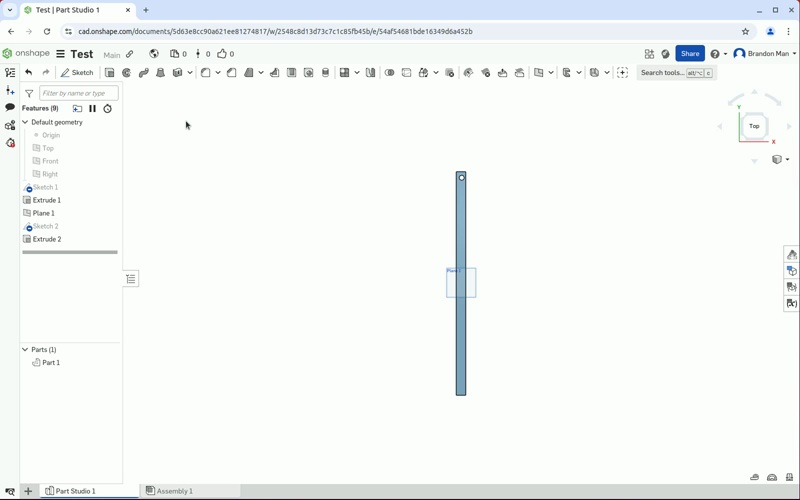
key(shift+h)
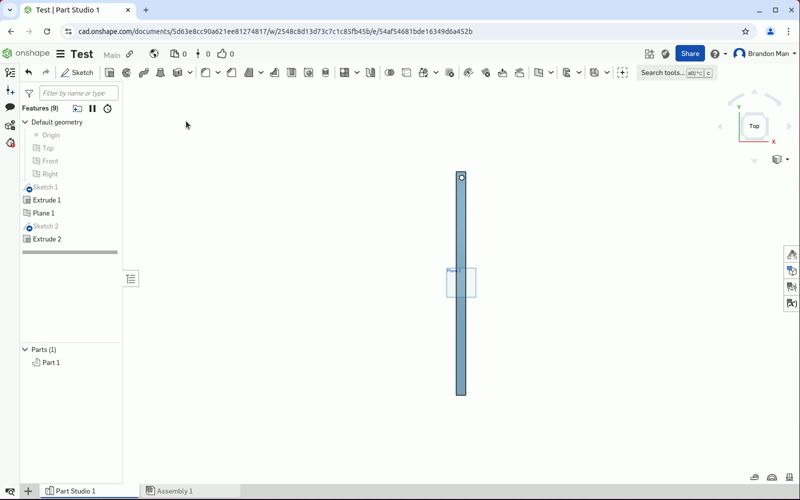
key(shift+h)
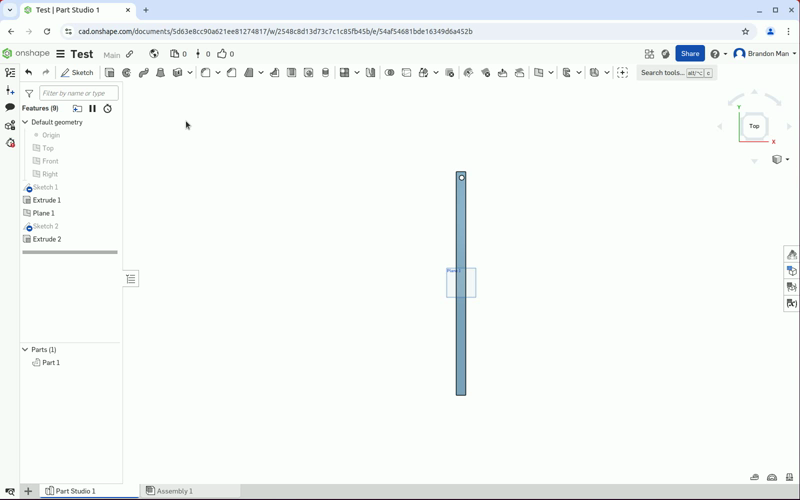
mouse_move(73, 189)
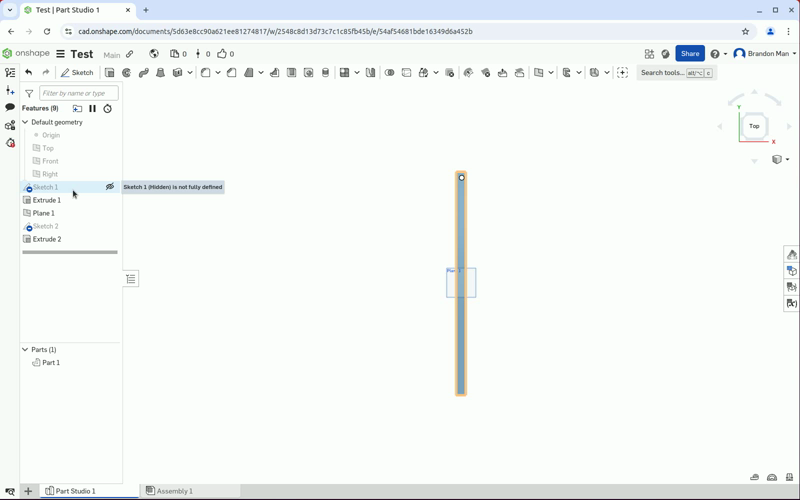
click(73, 189)
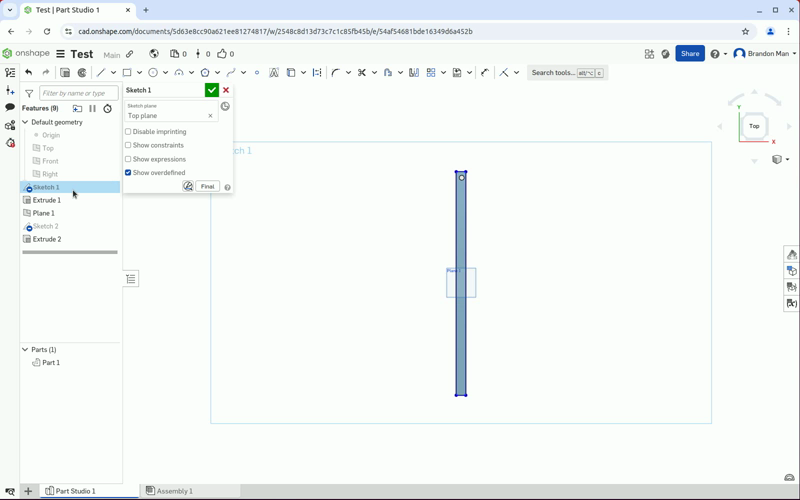
mouse_move(229, 92)
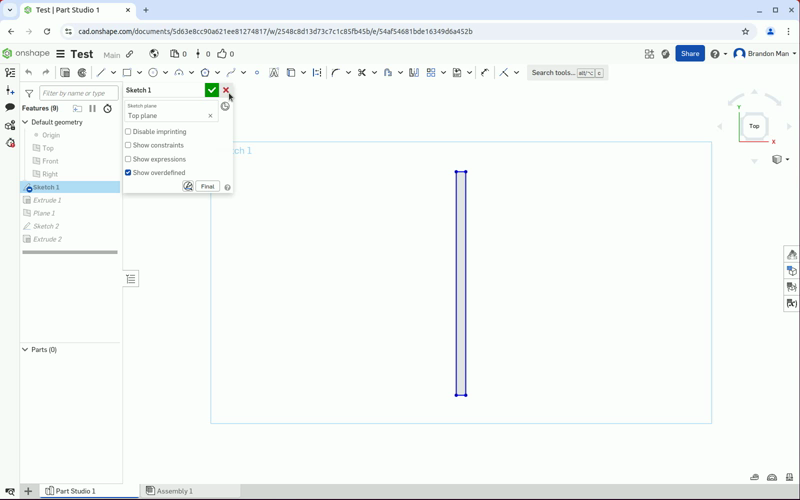
click(229, 92)
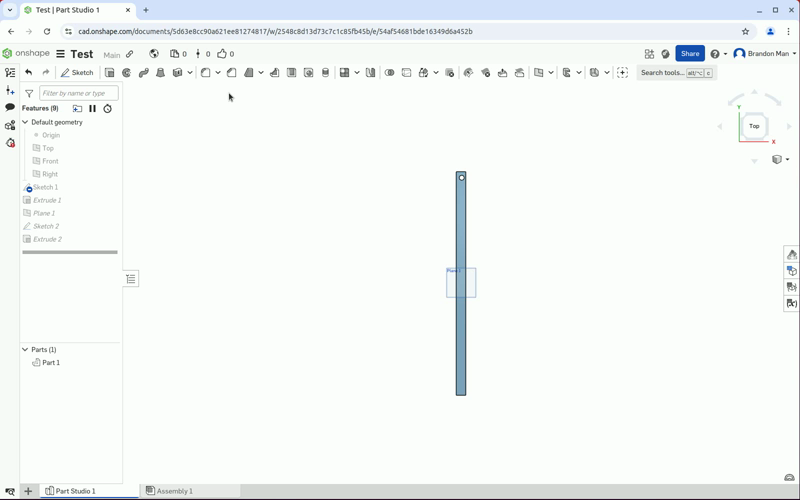
key(shift+s)
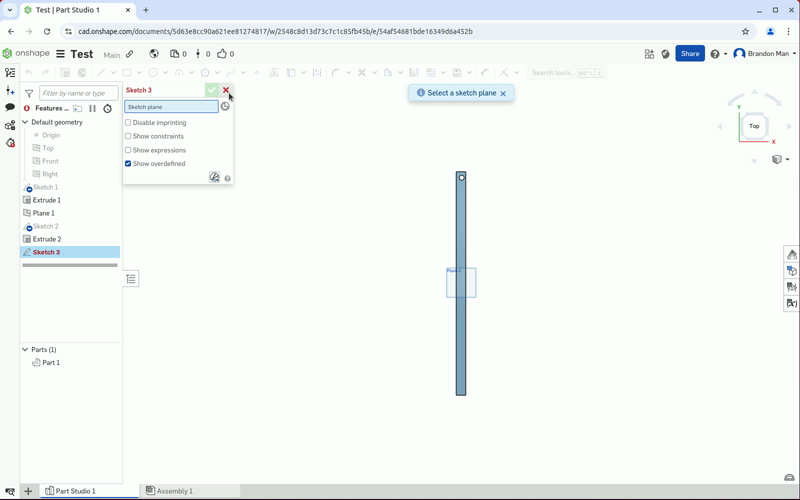
mouse_move(73, 215)
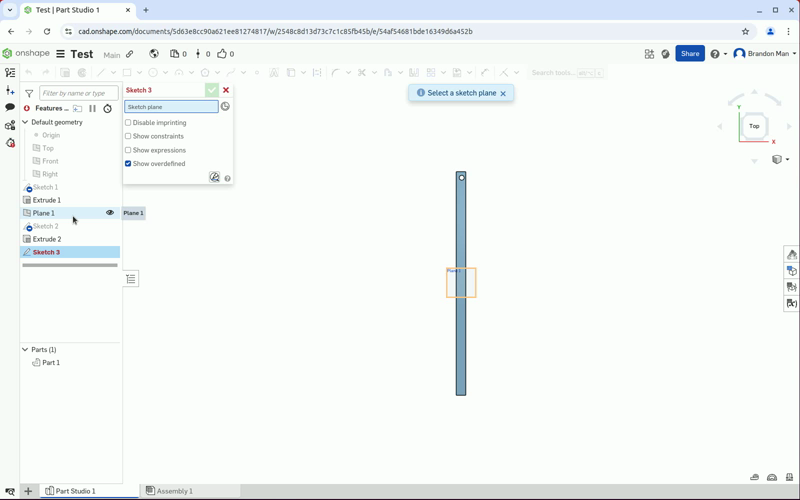
click(73, 215)
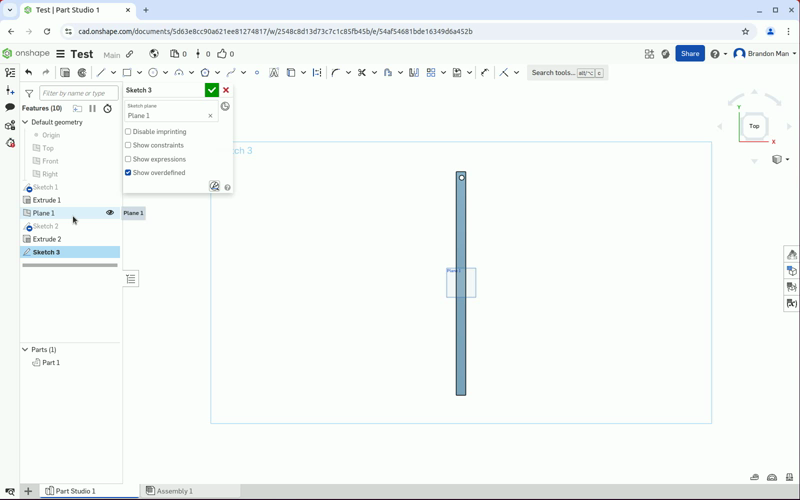
mouse_move(73, 352)
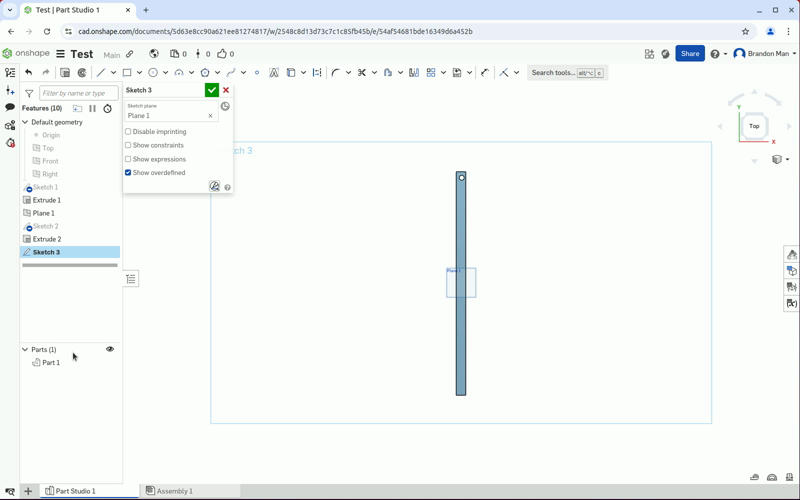
key(y)
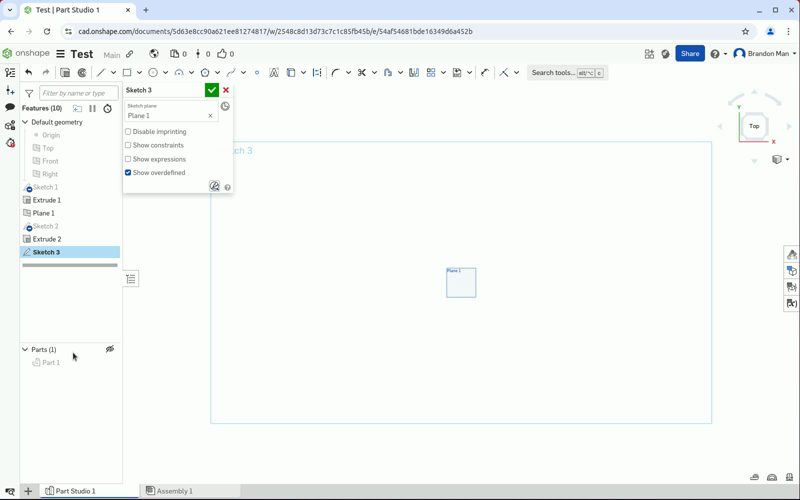
key(c)
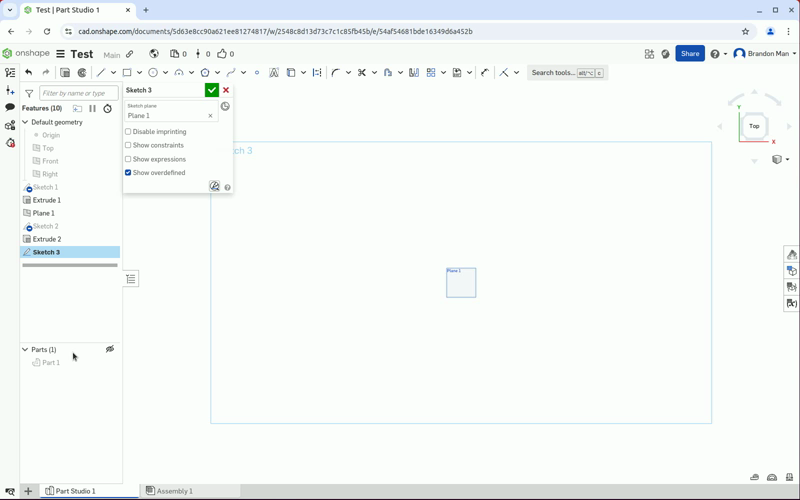
key_down(shift)
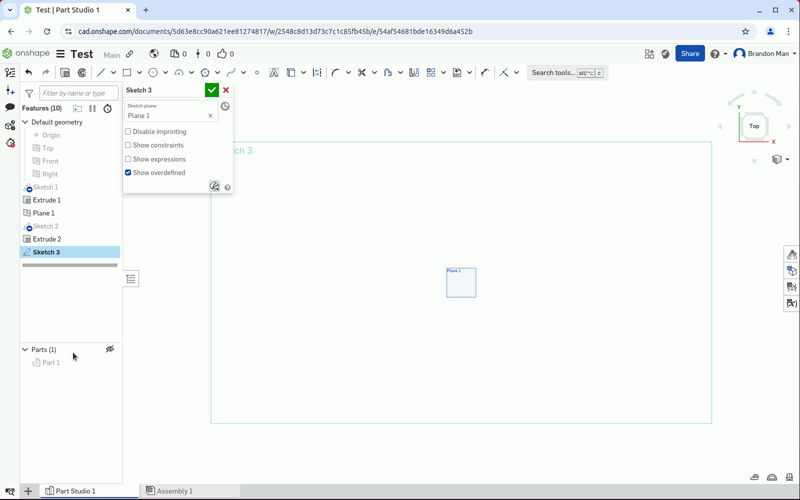
mouse_move(461, 210)
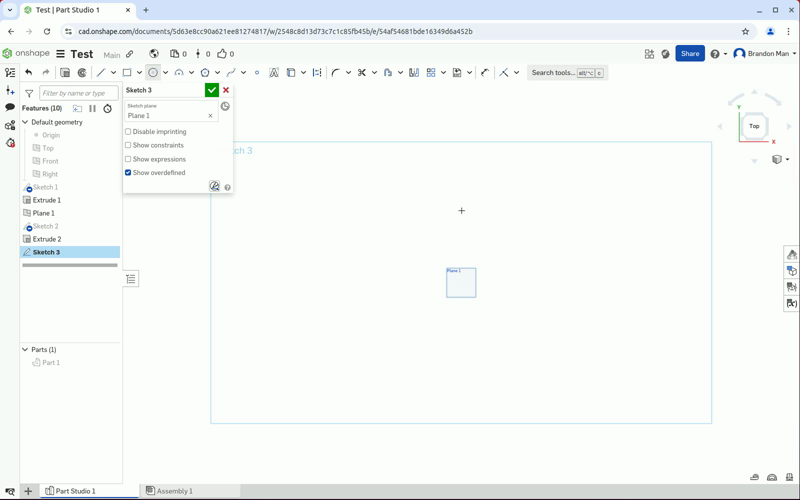
click(461, 210)
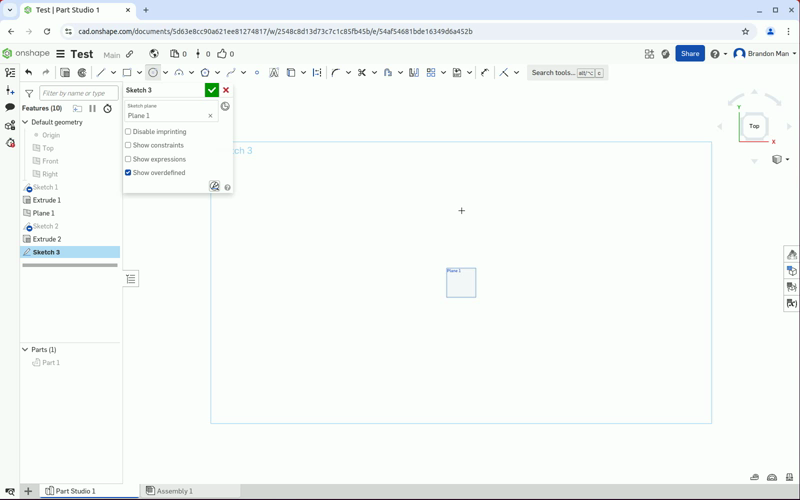
key_up(shift)
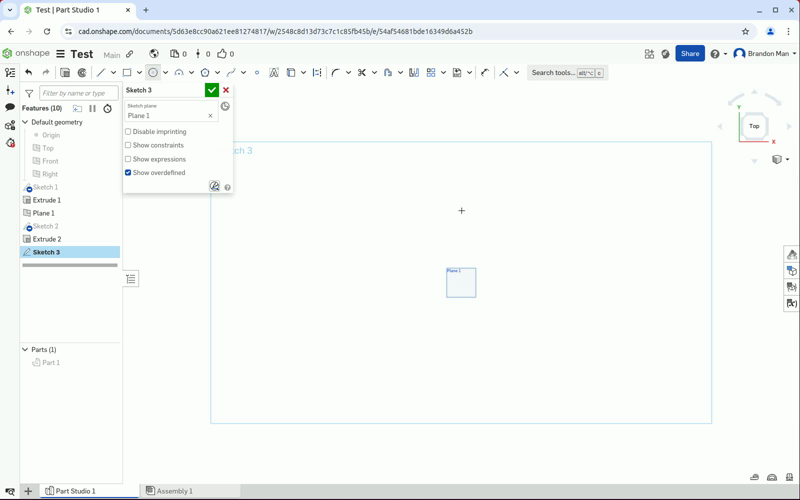
mouse_move(464, 210)
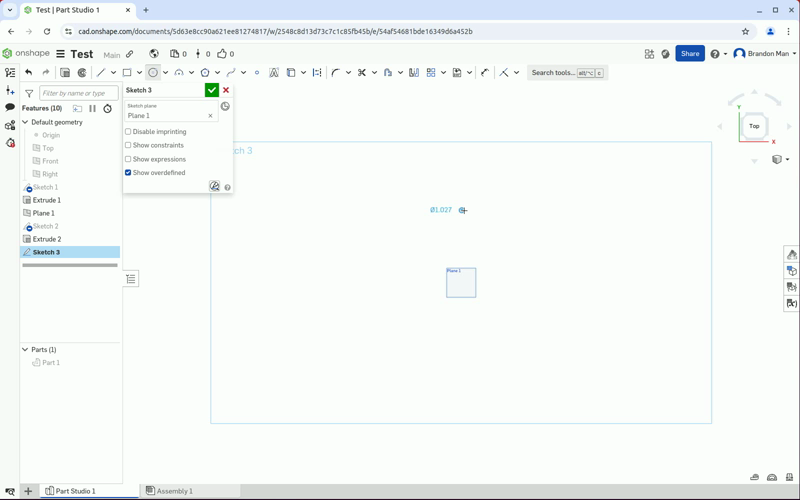
scroll(6)
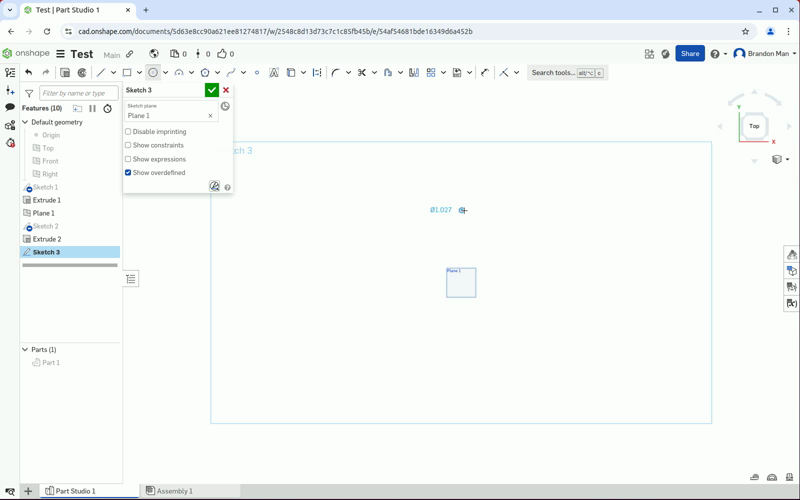
scroll(6)
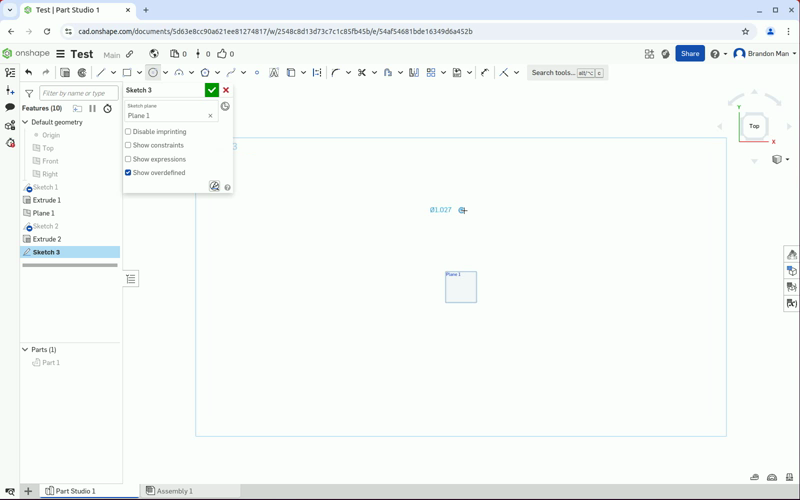
scroll(6)
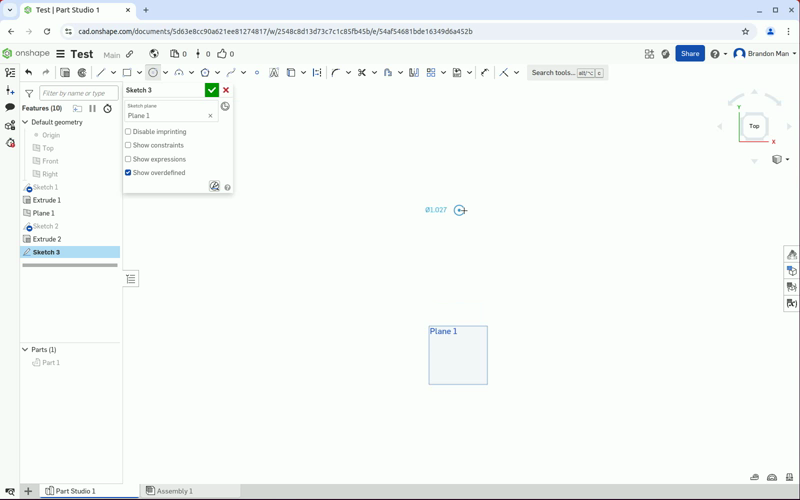
scroll(6)
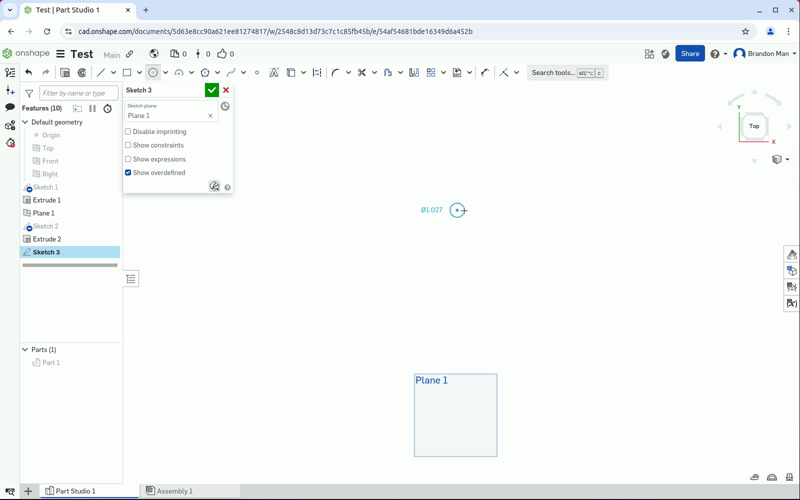
scroll(6)
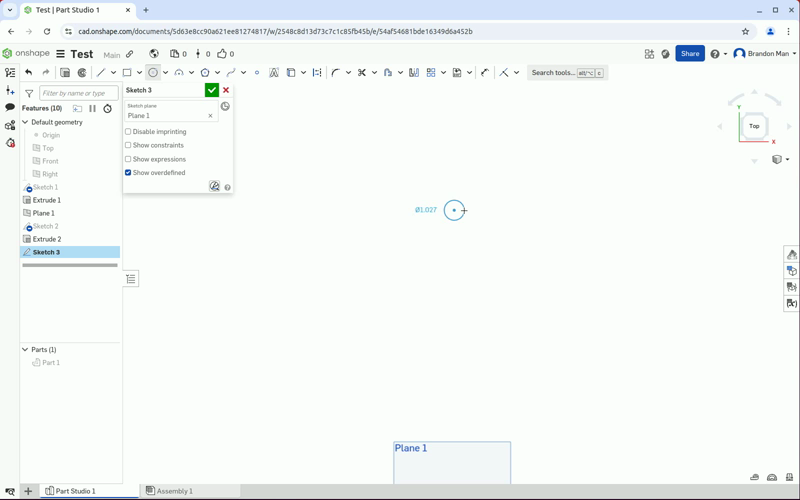
scroll(6)
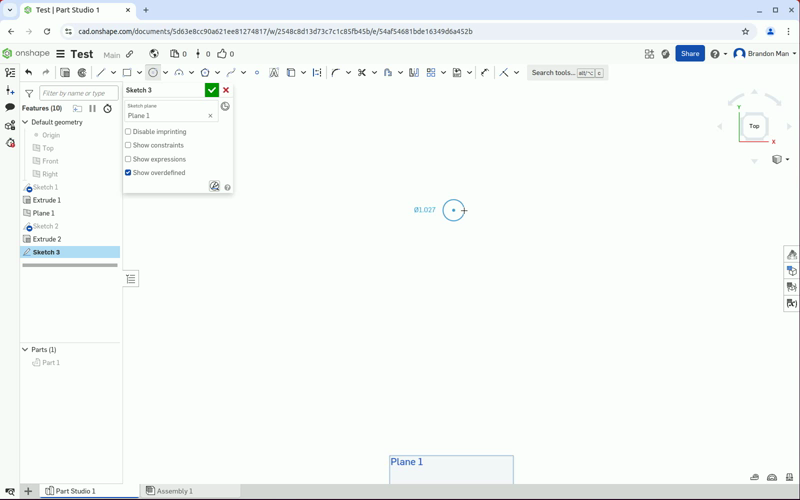
scroll(6)
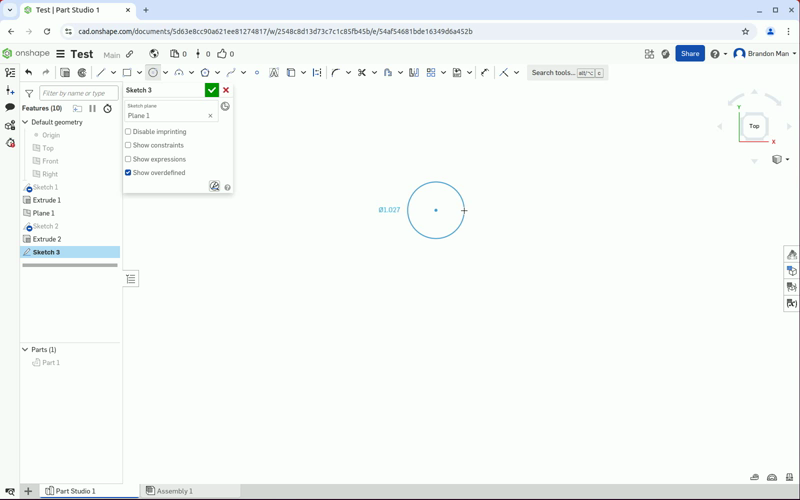
click(464, 210)
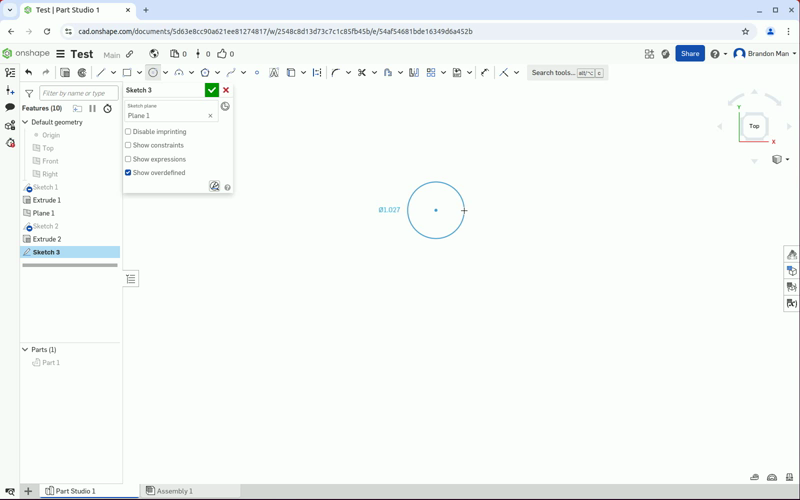
scroll(-6)
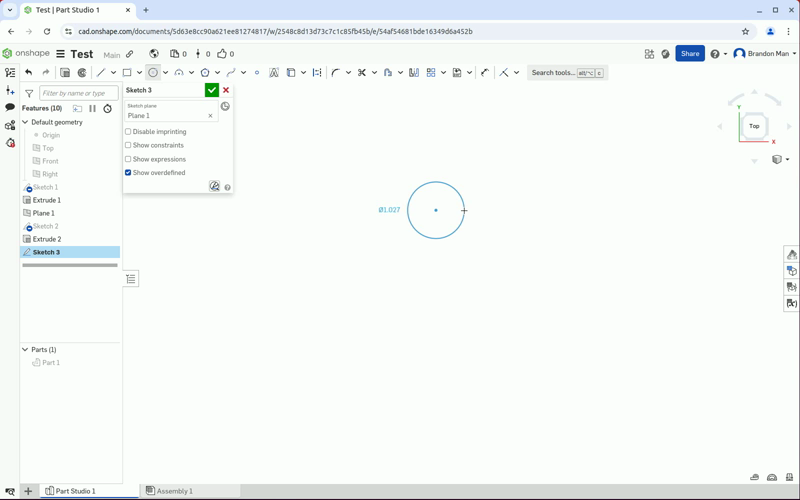
scroll(-6)
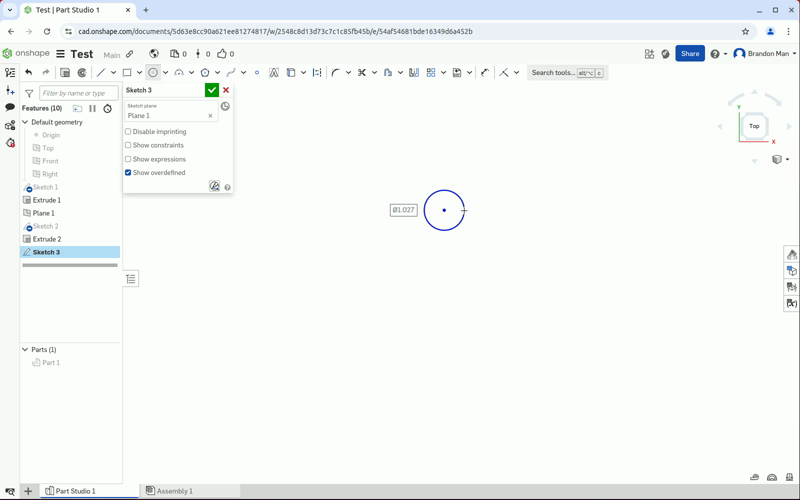
scroll(-6)
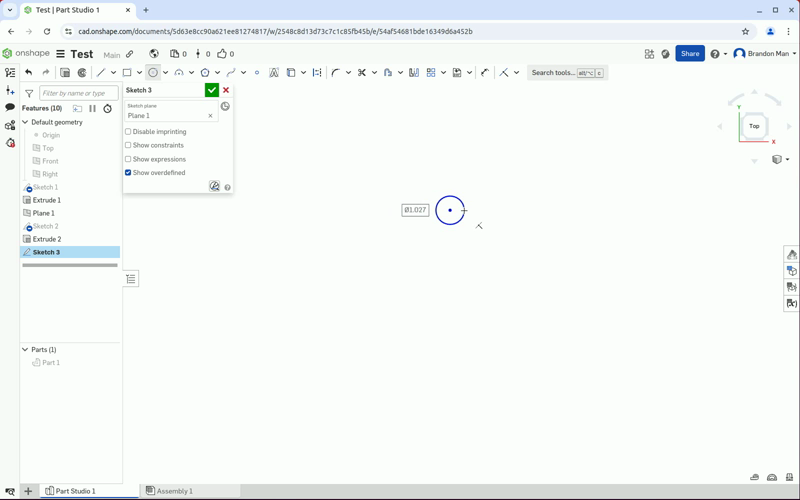
scroll(-6)
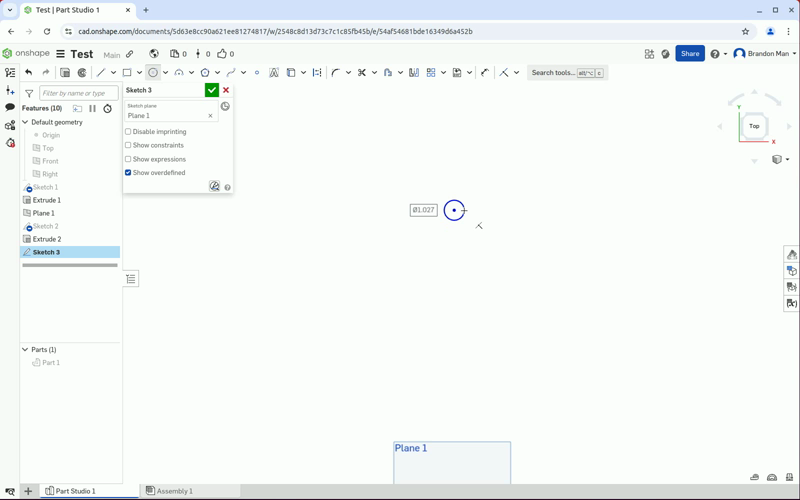
scroll(-6)
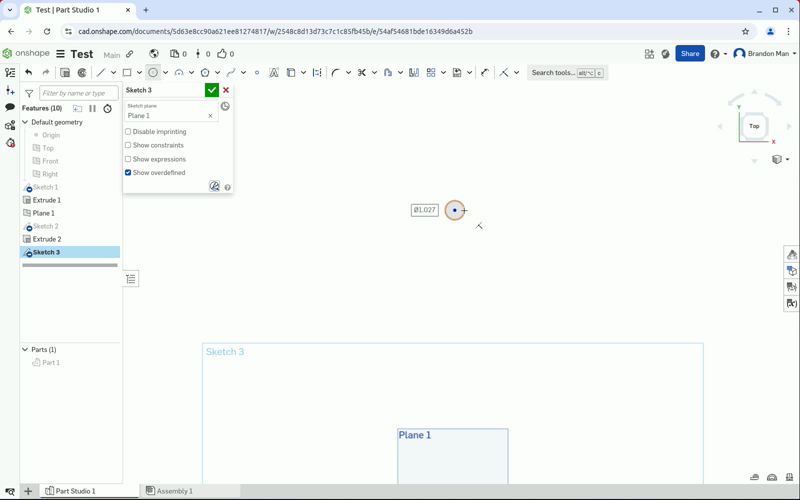
scroll(-6)
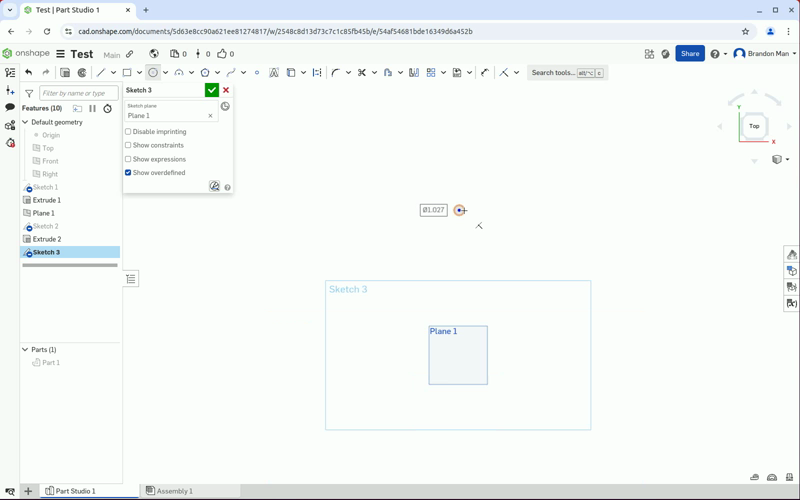
scroll(-6)
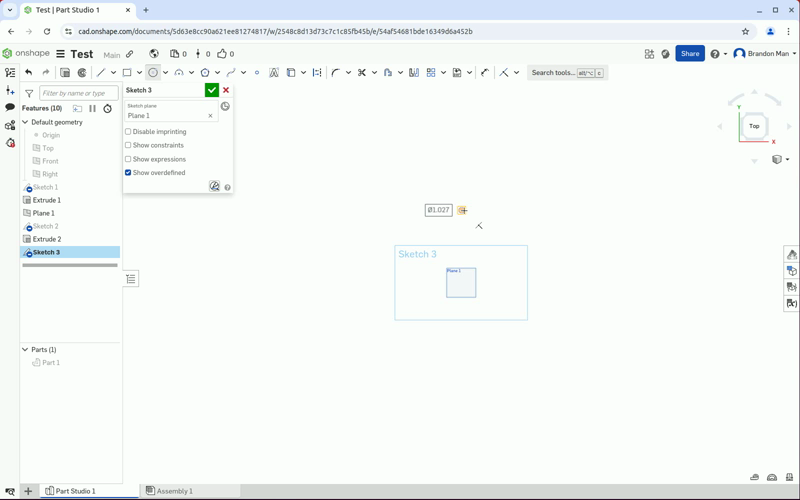
key(esc)
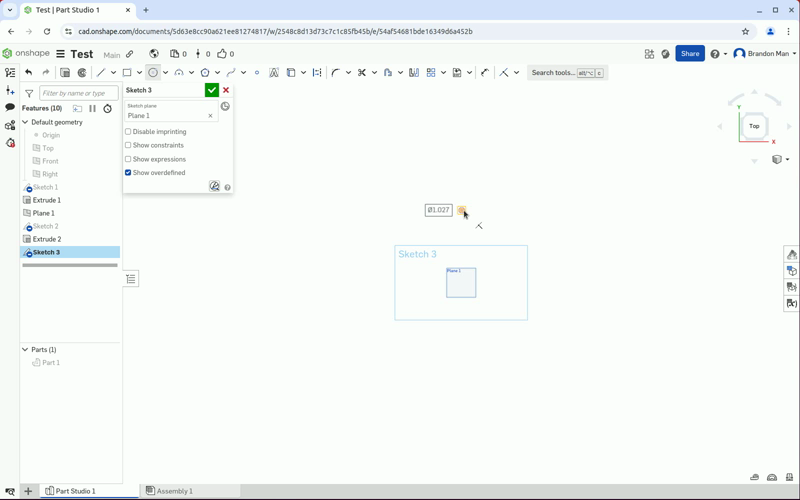
mouse_move(460, 210)
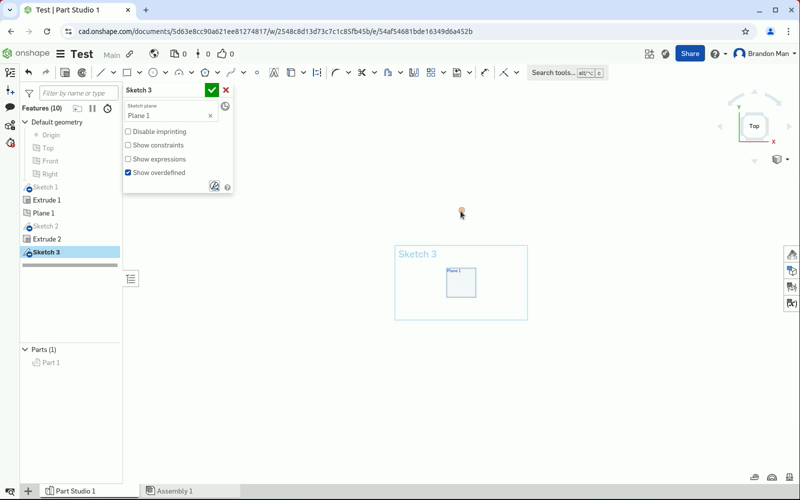
scroll(6)
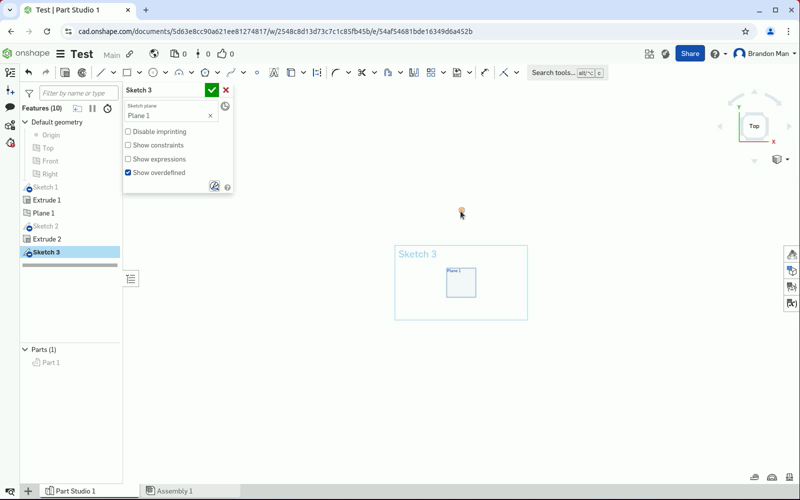
scroll(6)
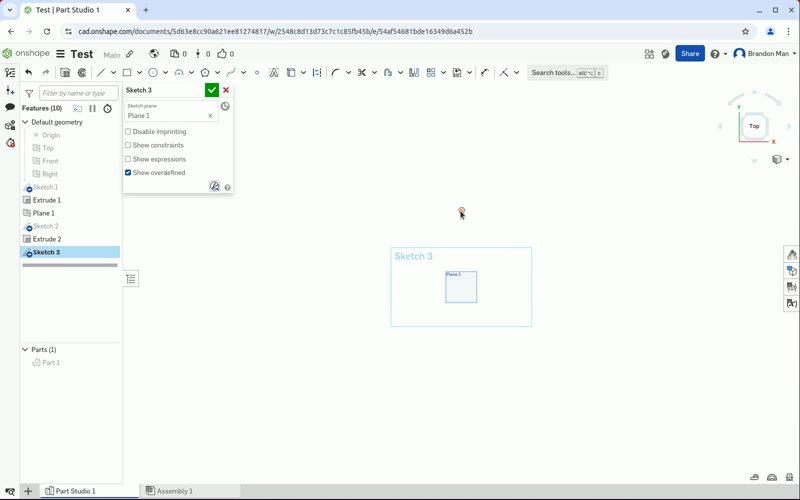
scroll(6)
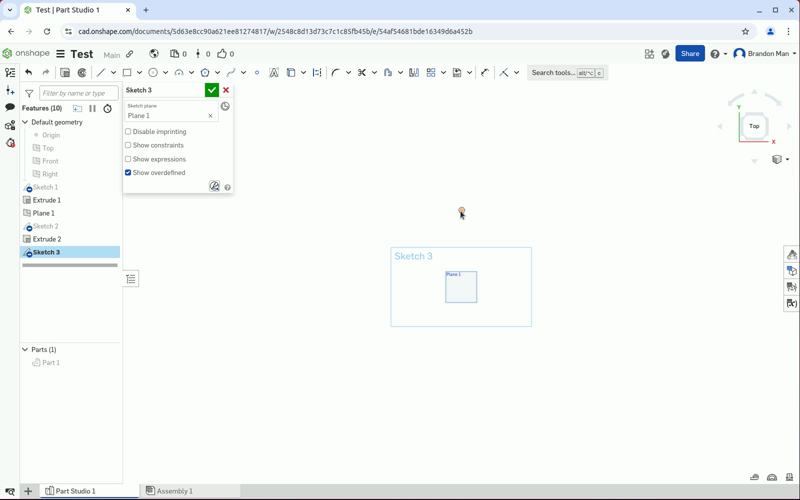
scroll(6)
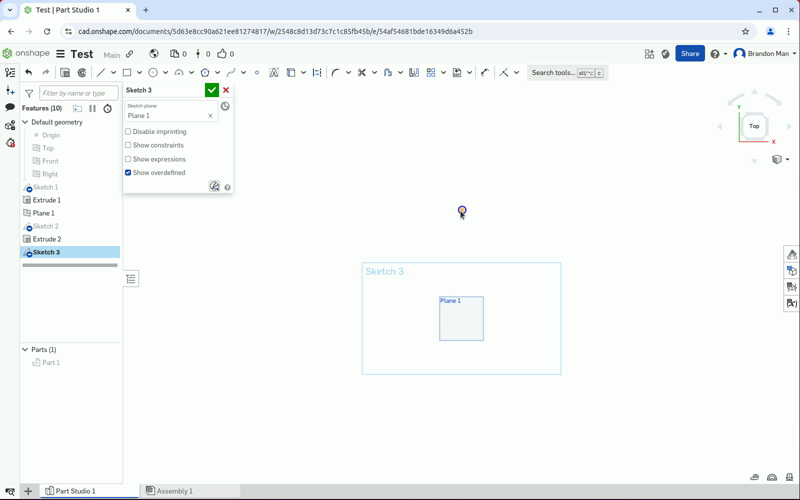
scroll(6)
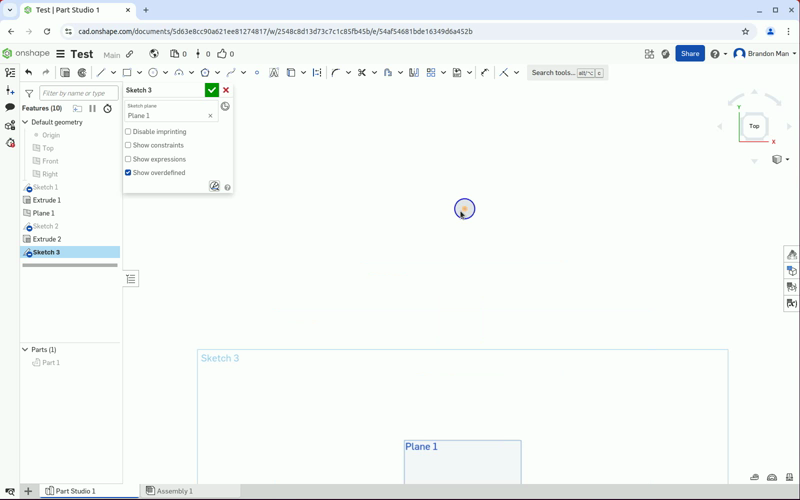
scroll(6)
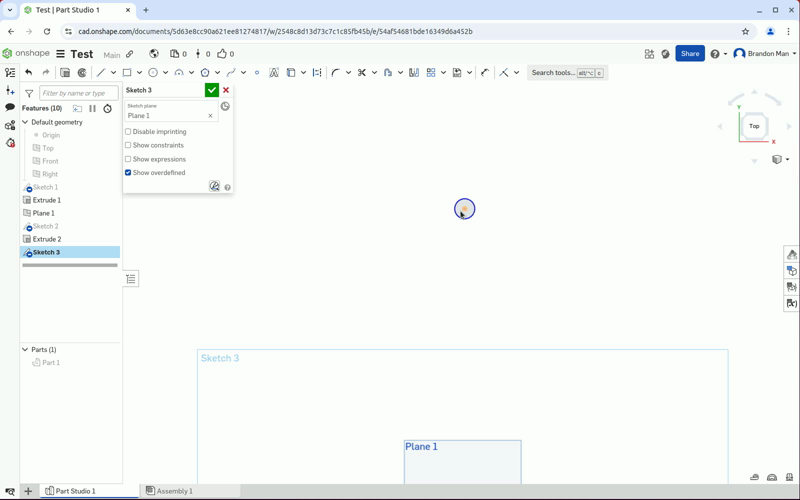
scroll(6)
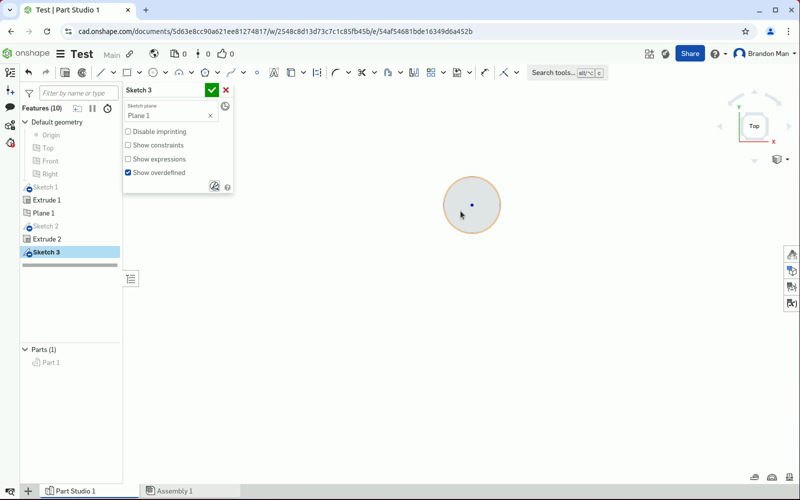
click(460, 210)
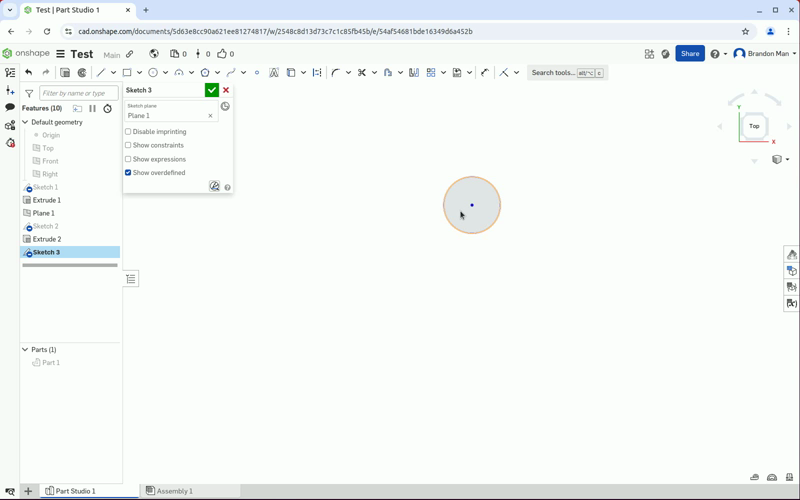
scroll(-6)
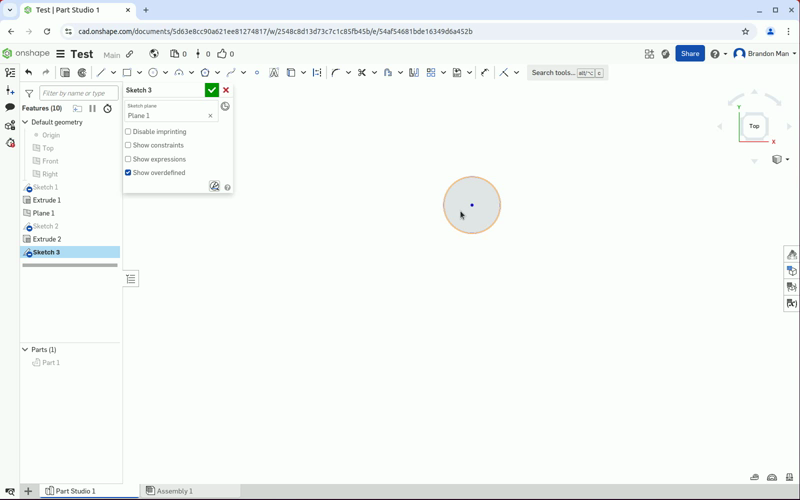
scroll(-6)
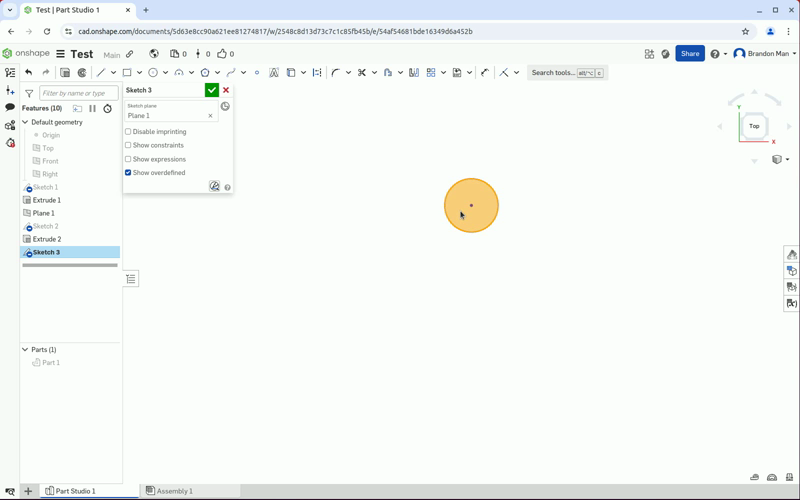
scroll(-6)
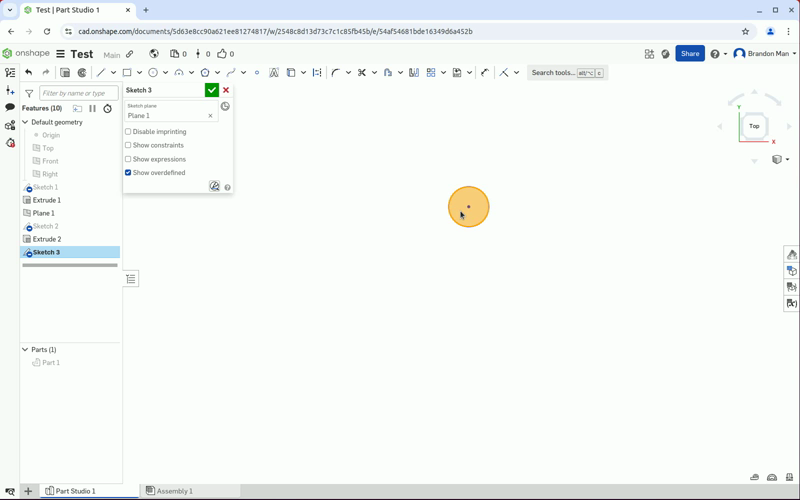
scroll(-6)
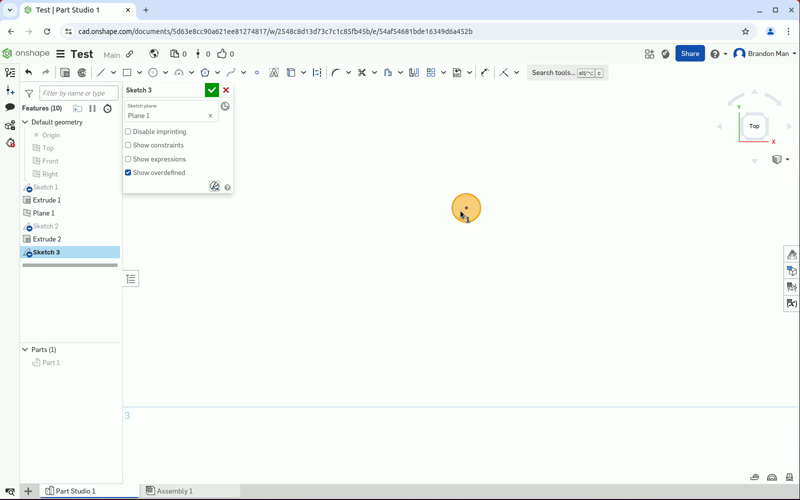
scroll(-6)
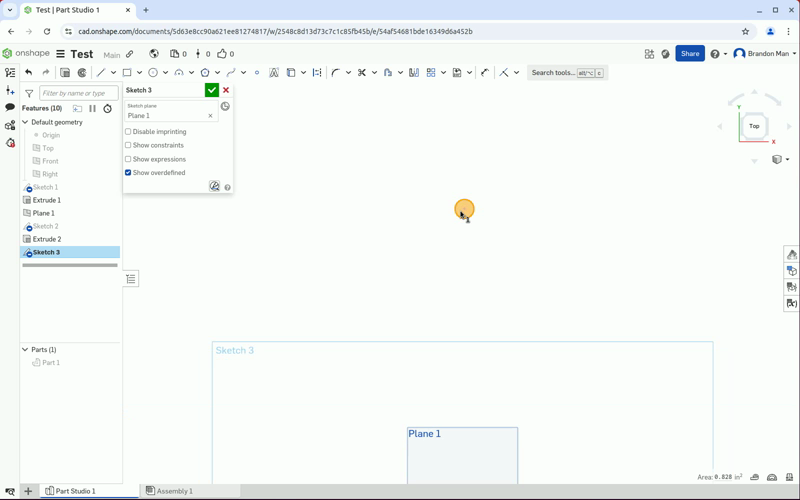
scroll(-6)
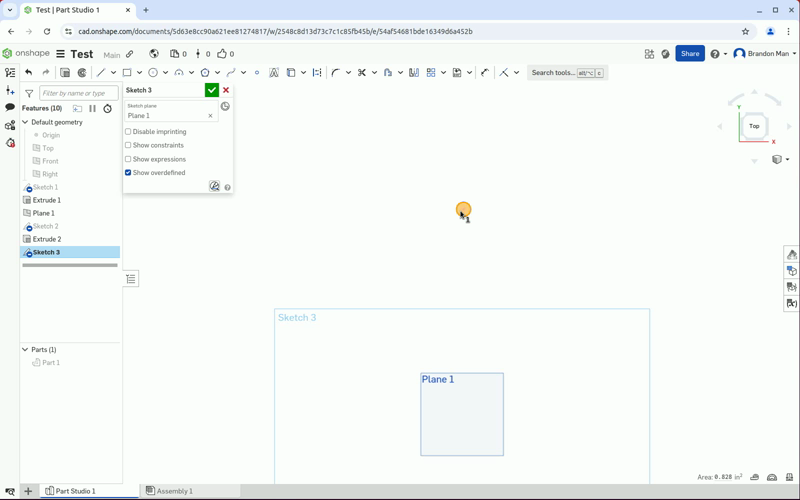
scroll(-6)
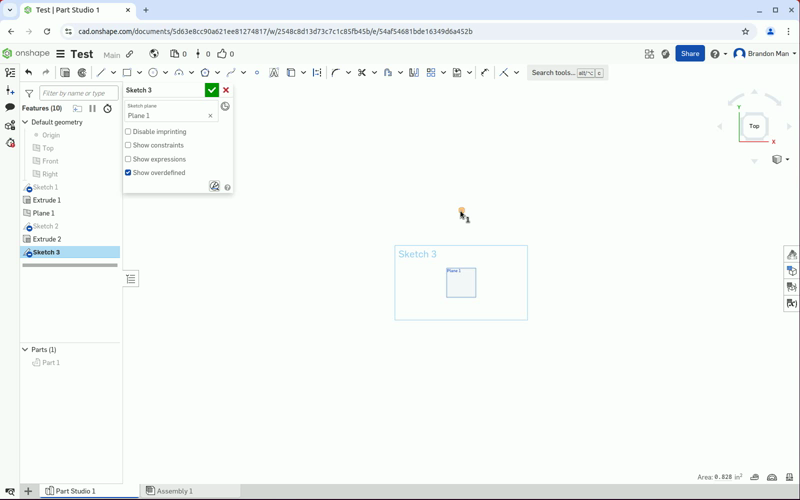
mouse_move(73, 352)
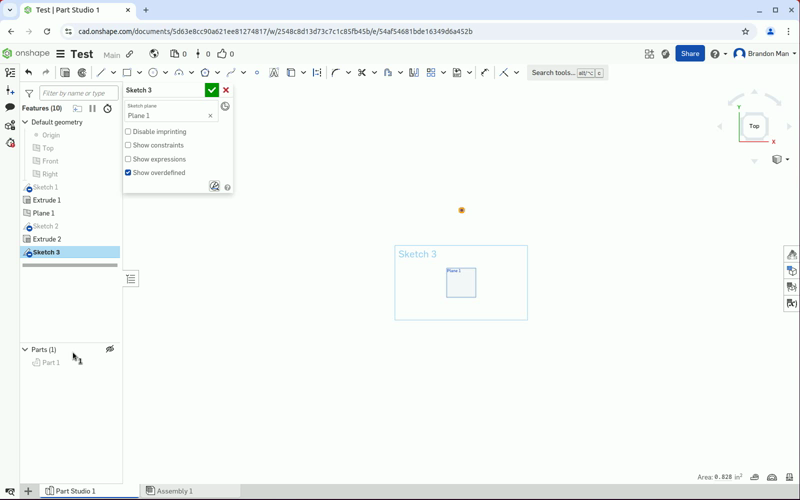
key(shift+y)
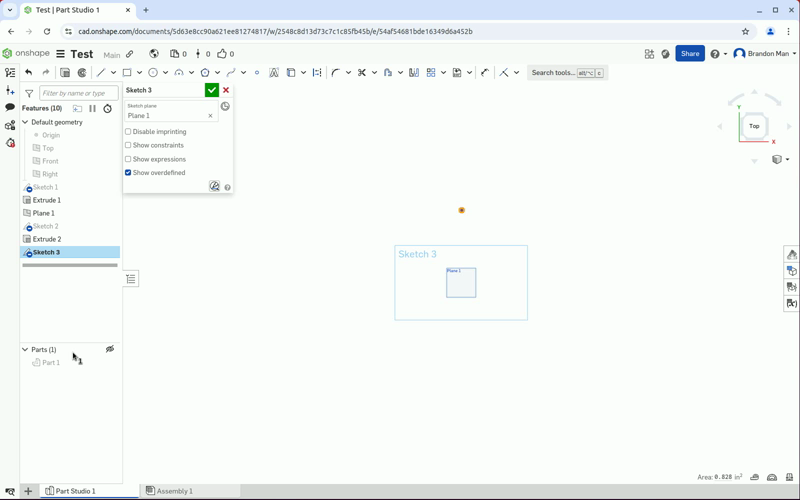
key(shift+e)
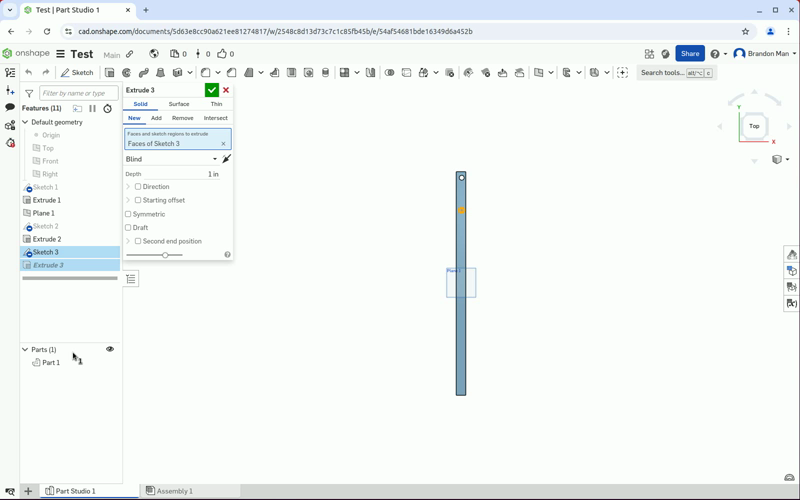
mouse_move(143, 106)
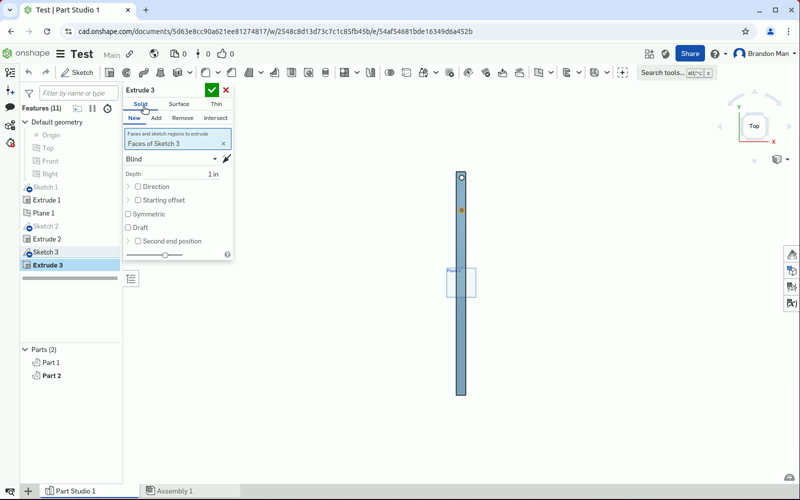
click(143, 106)
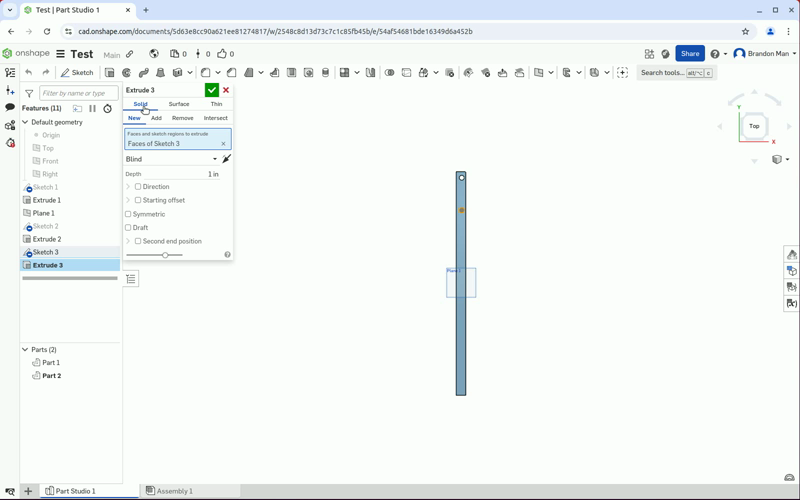
mouse_move(186, 120)
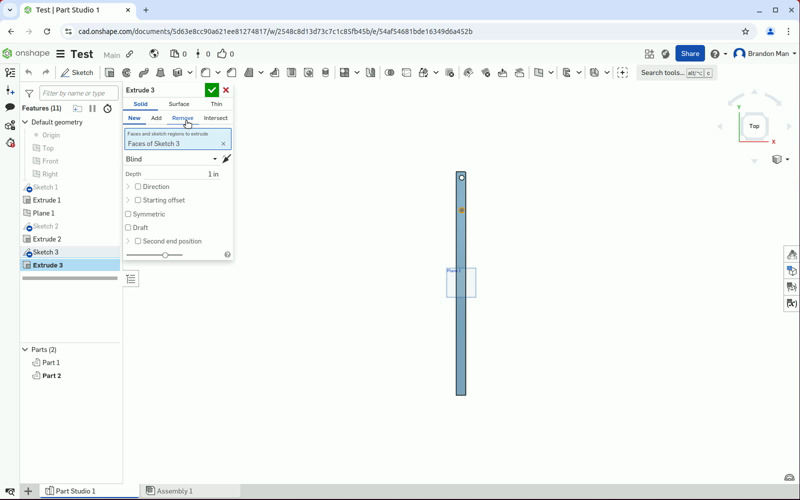
click(186, 120)
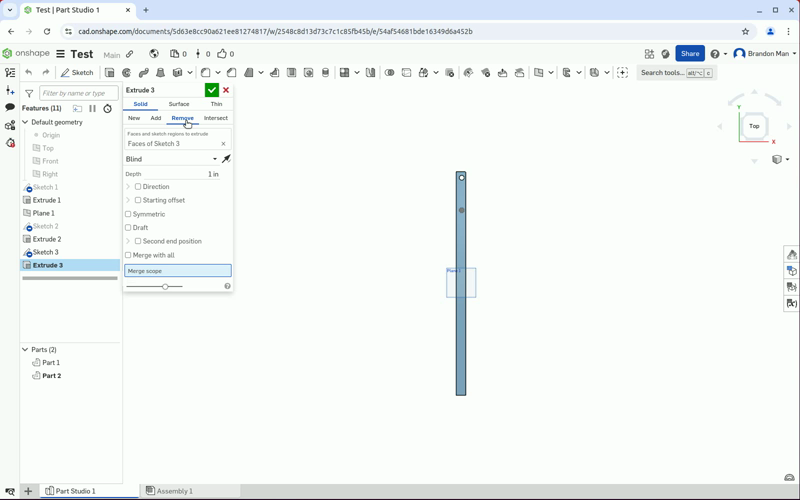
key(tab, 4)
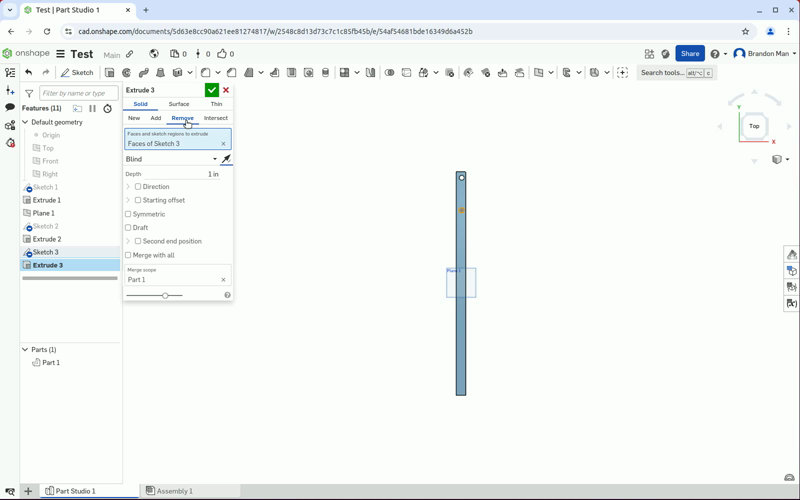
text(1.685)
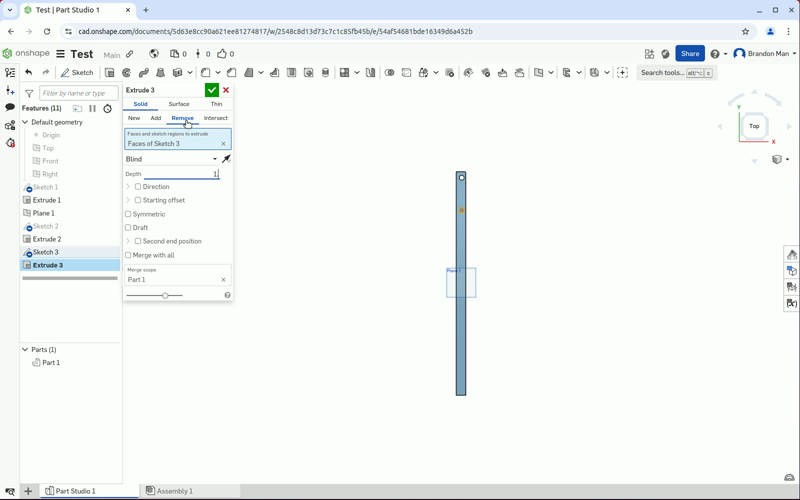
key(tab, 6)
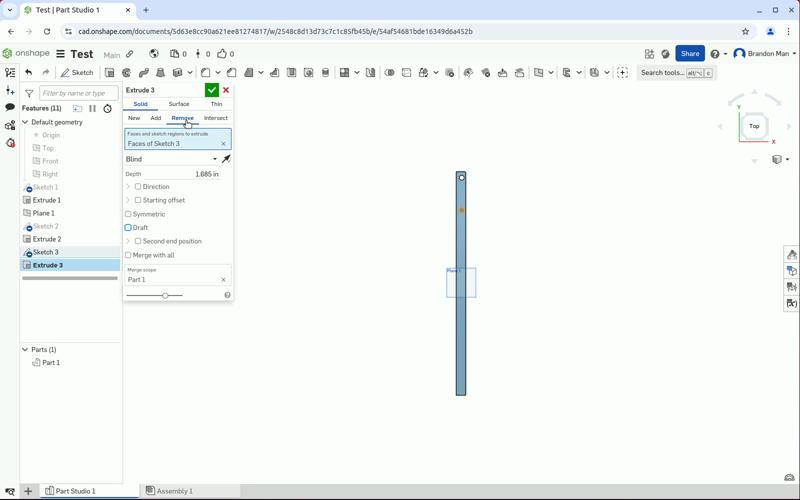
key(space)
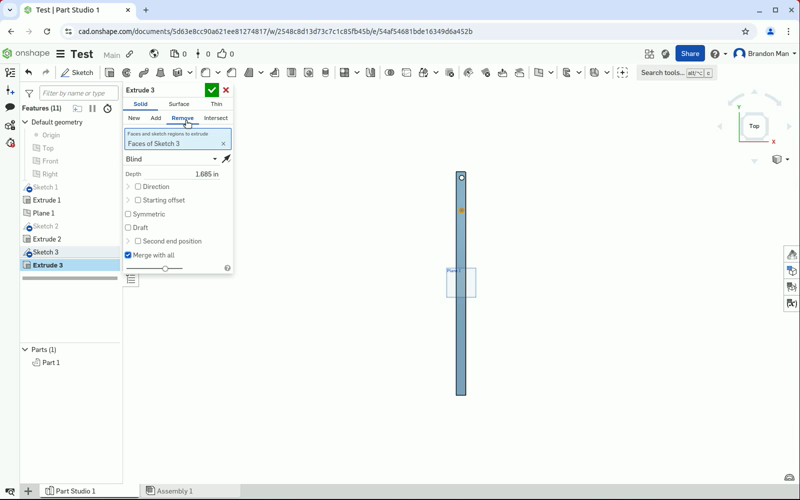
key(enter)
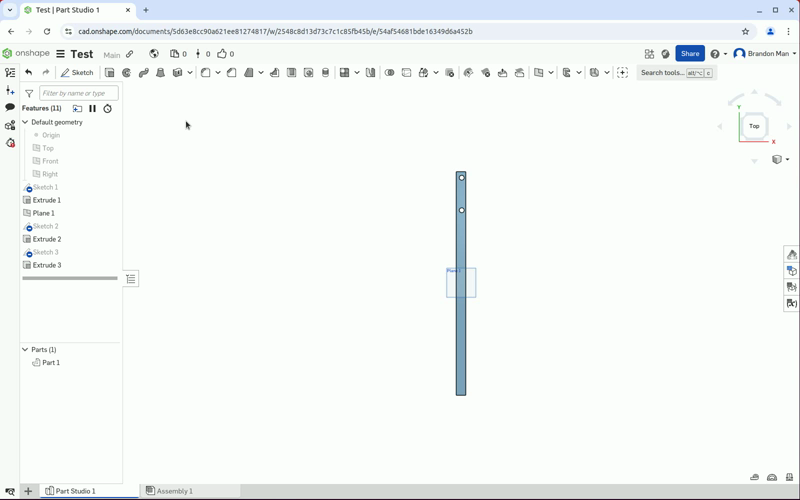
key(shift+h)
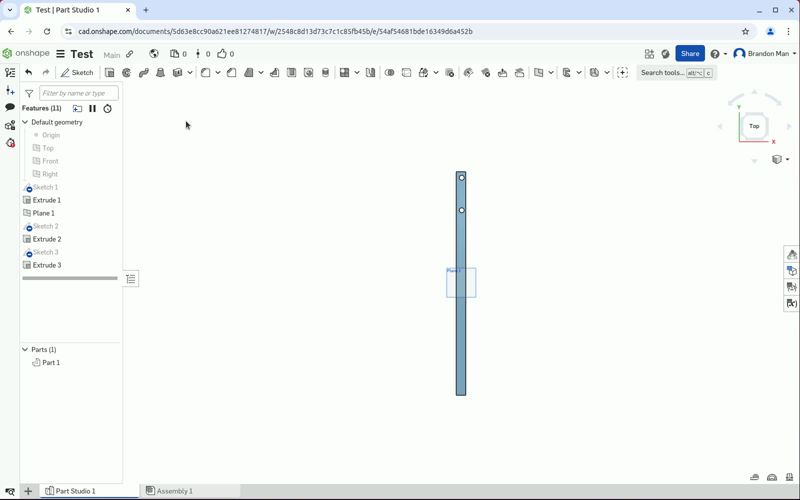
key(shift+h)
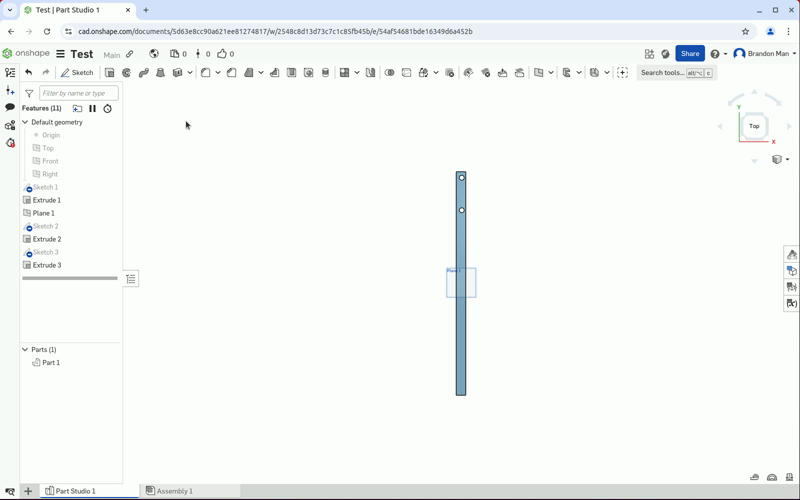
mouse_move(73, 189)
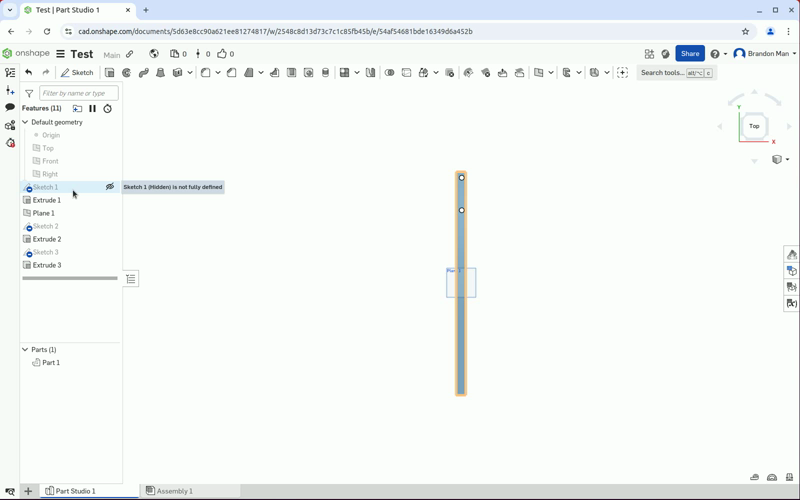
click(73, 189)
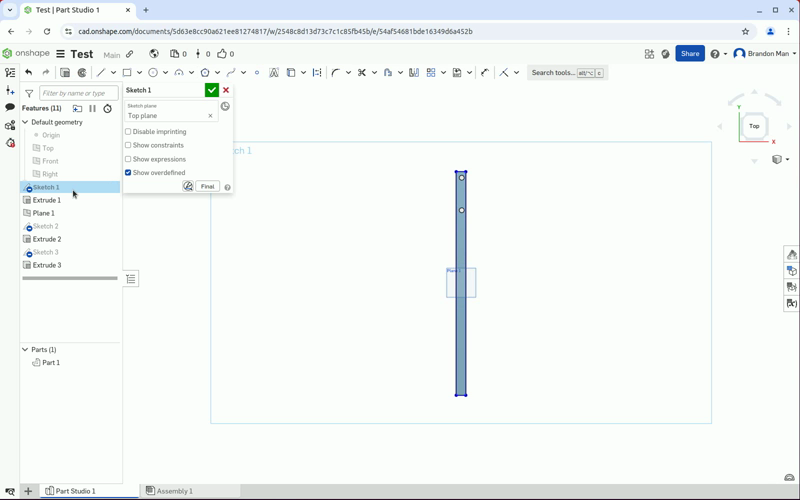
mouse_move(229, 92)
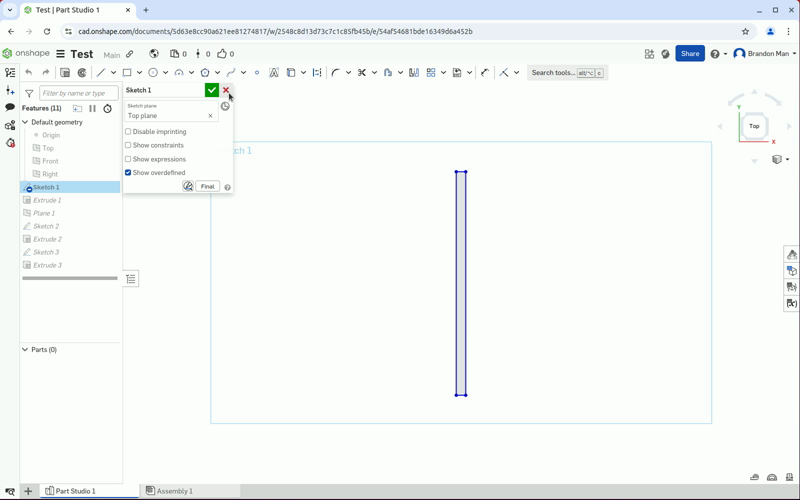
click(229, 92)
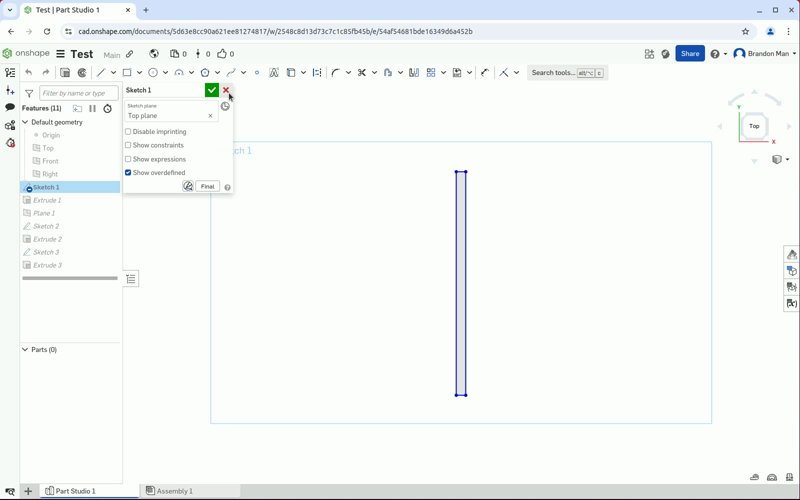
key(shift+s)
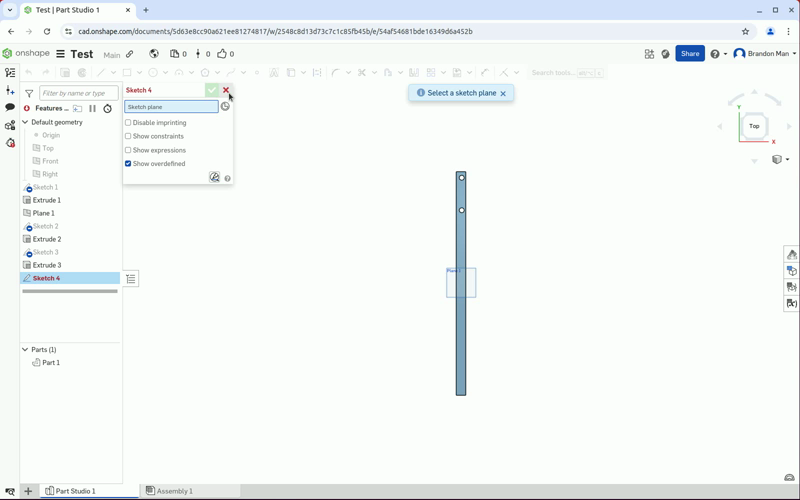
mouse_move(73, 215)
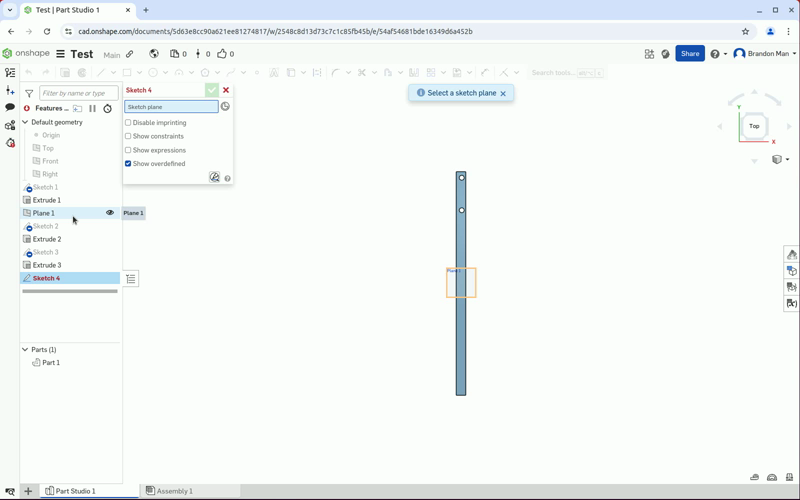
click(73, 215)
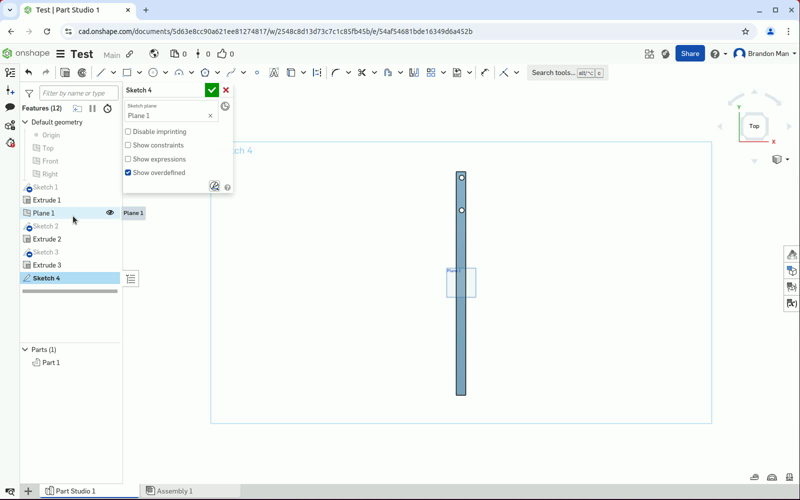
mouse_move(73, 352)
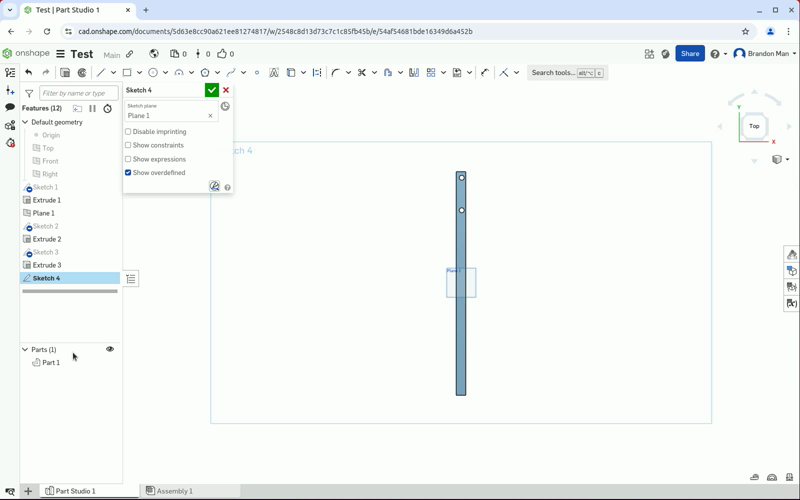
key(y)
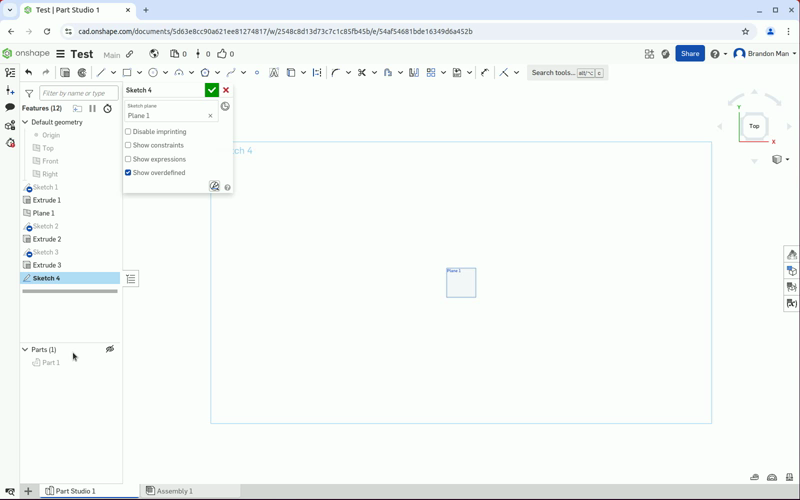
key(c)
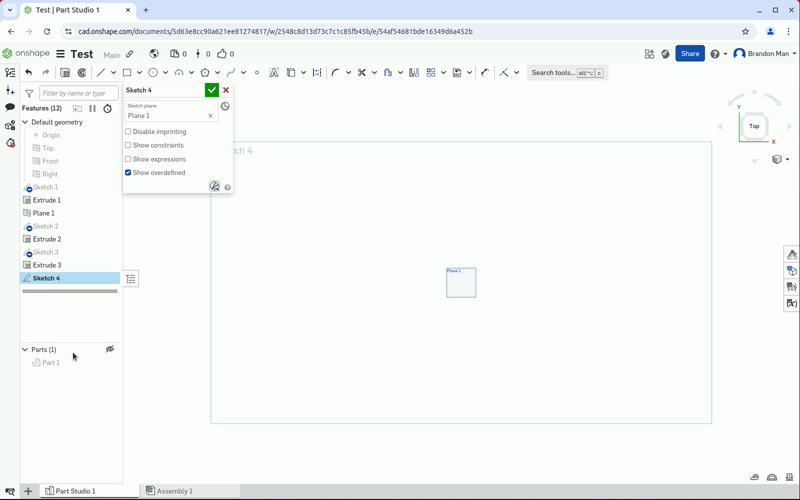
key_down(shift)
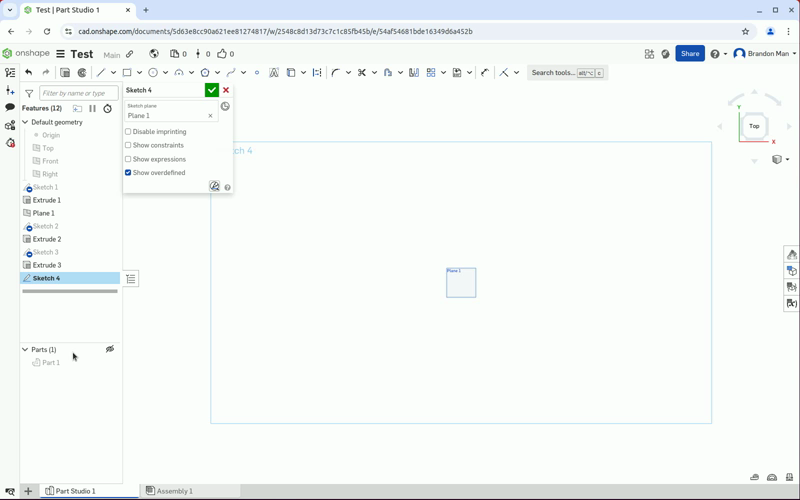
mouse_move(461, 355)
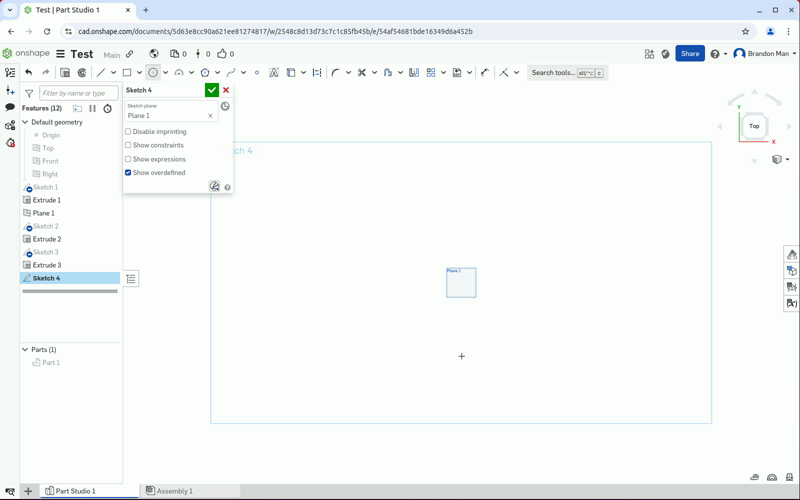
click(461, 355)
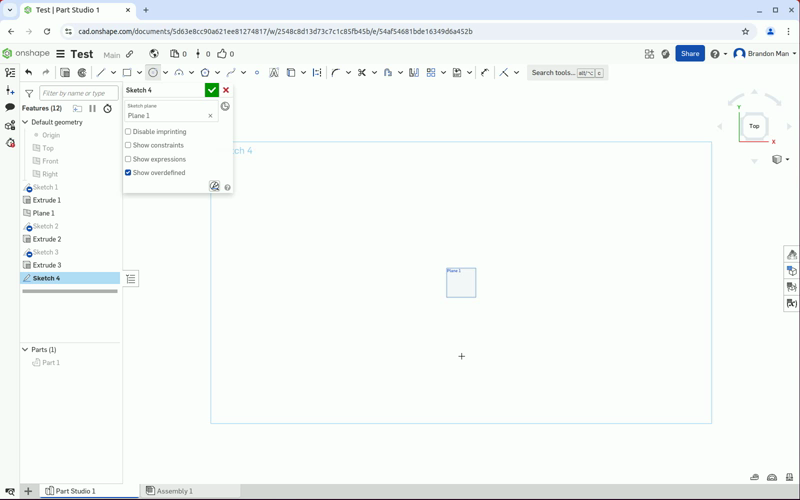
key_up(shift)
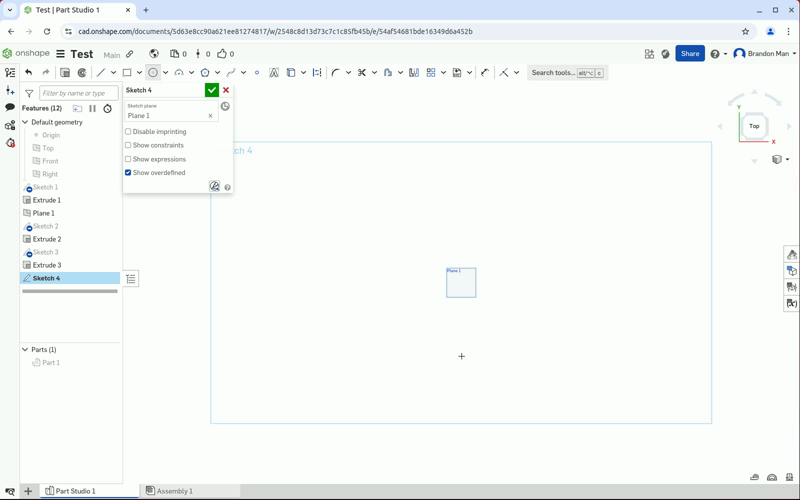
mouse_move(464, 355)
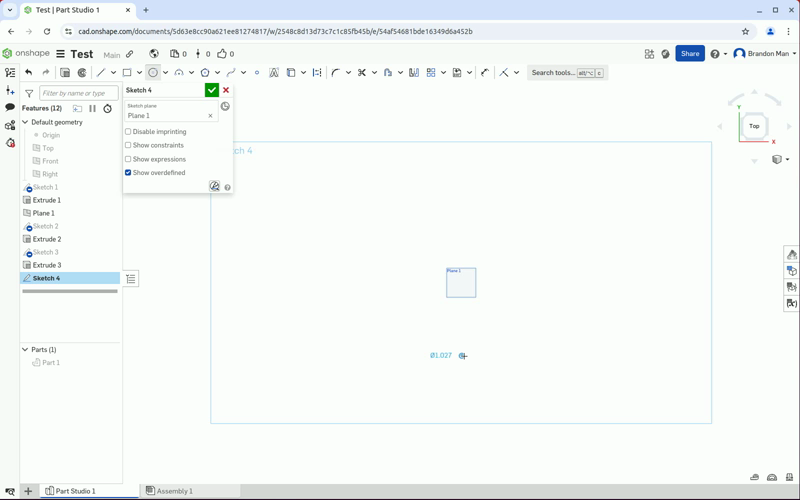
scroll(6)
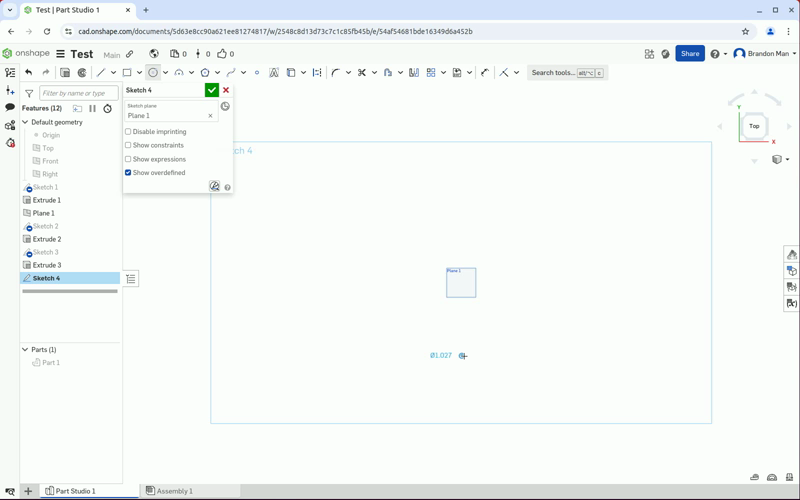
scroll(6)
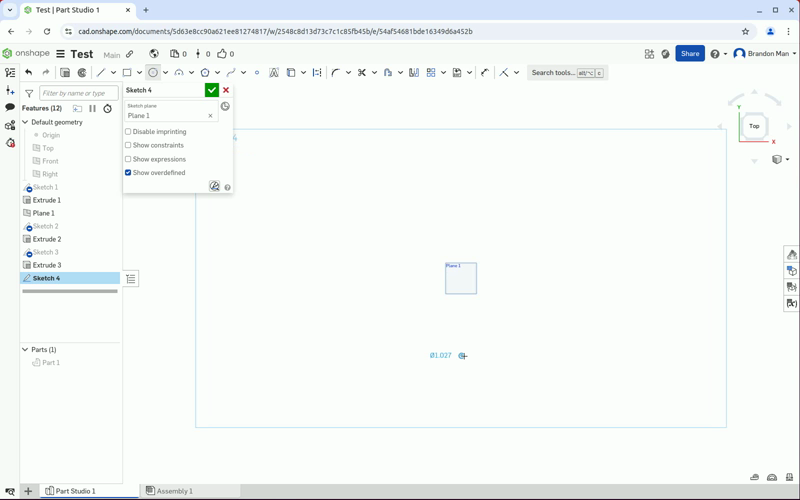
scroll(6)
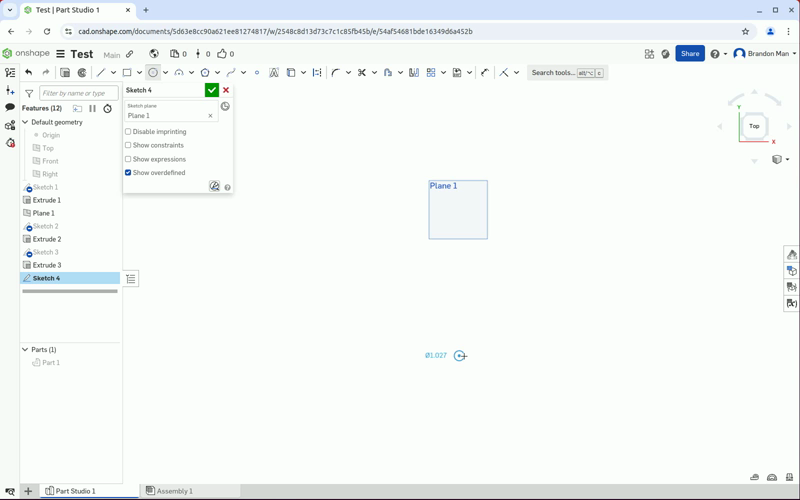
scroll(6)
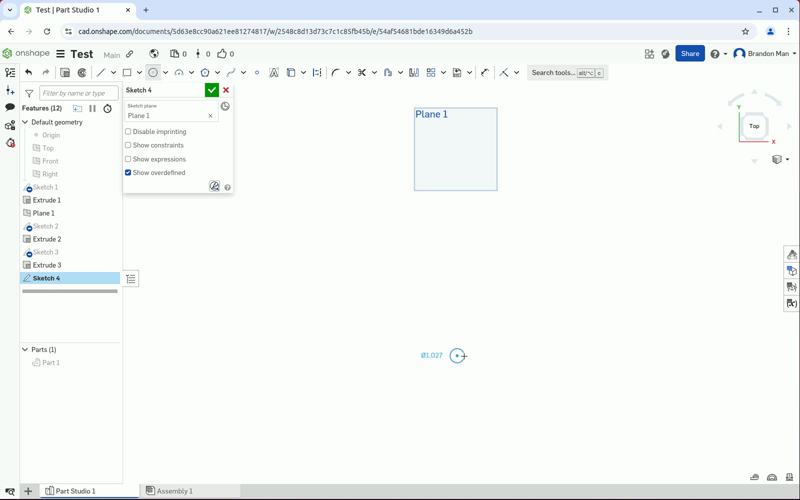
scroll(6)
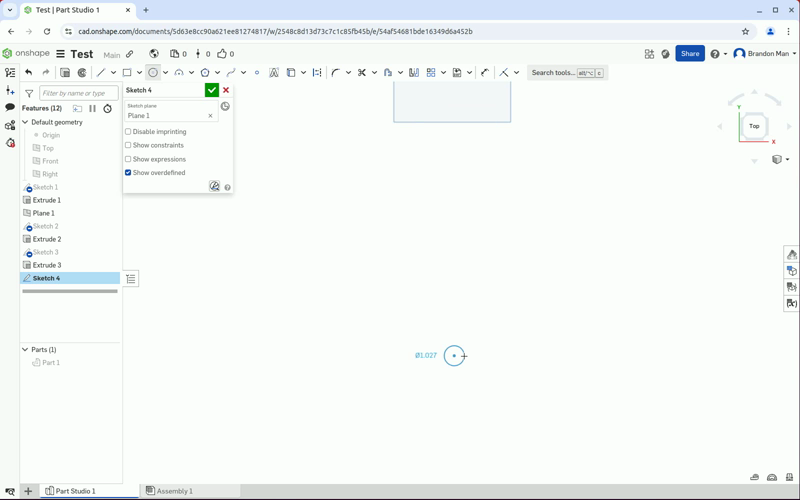
scroll(6)
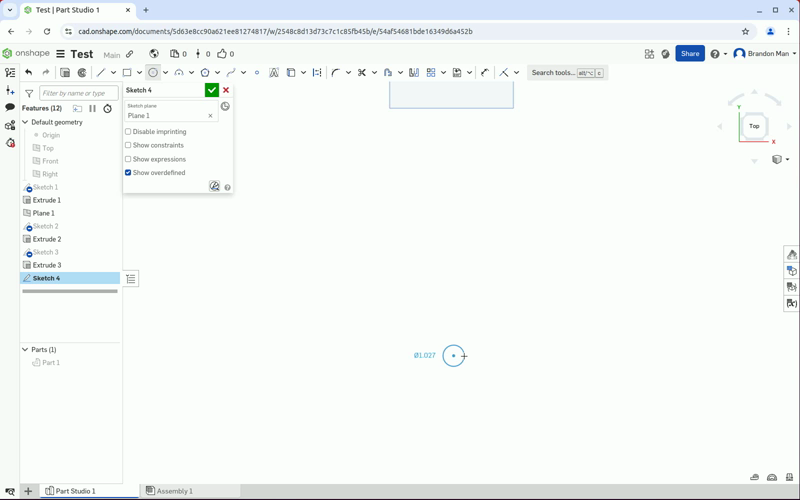
scroll(6)
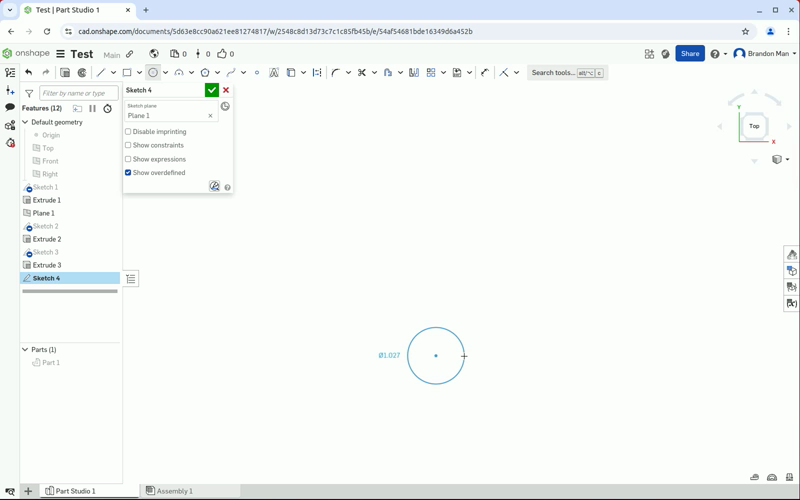
click(464, 355)
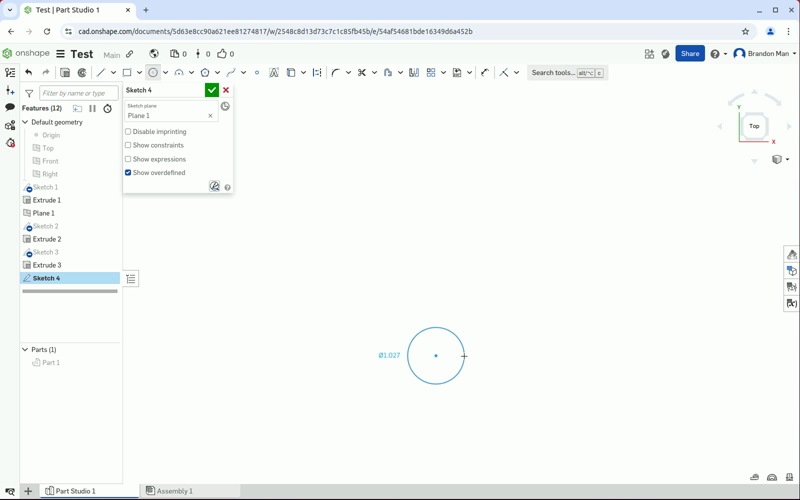
scroll(-6)
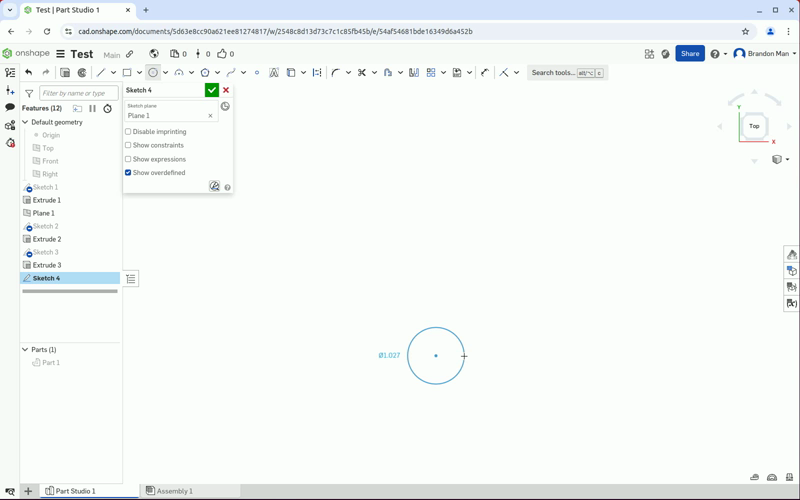
scroll(-6)
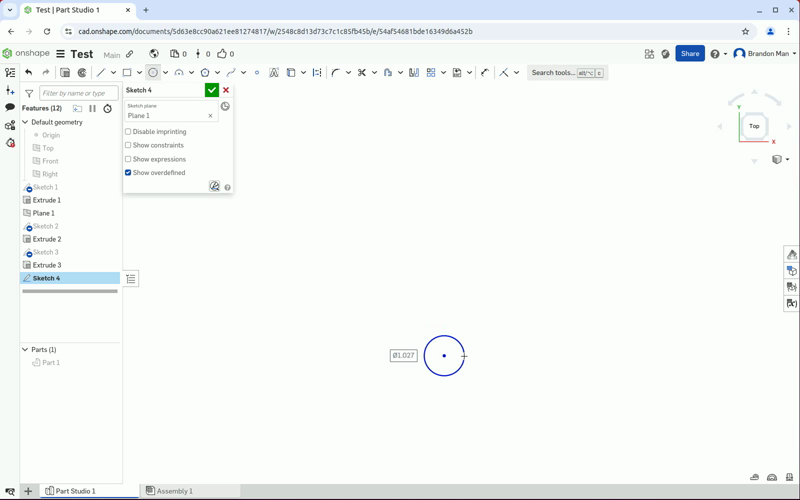
scroll(-6)
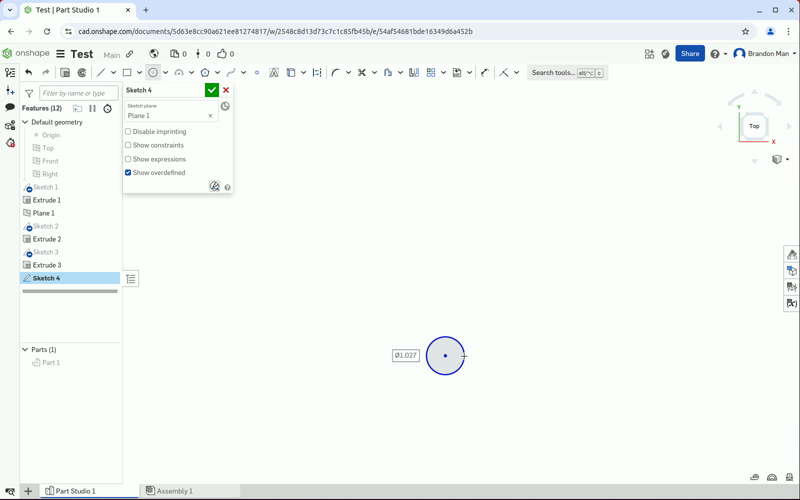
scroll(-6)
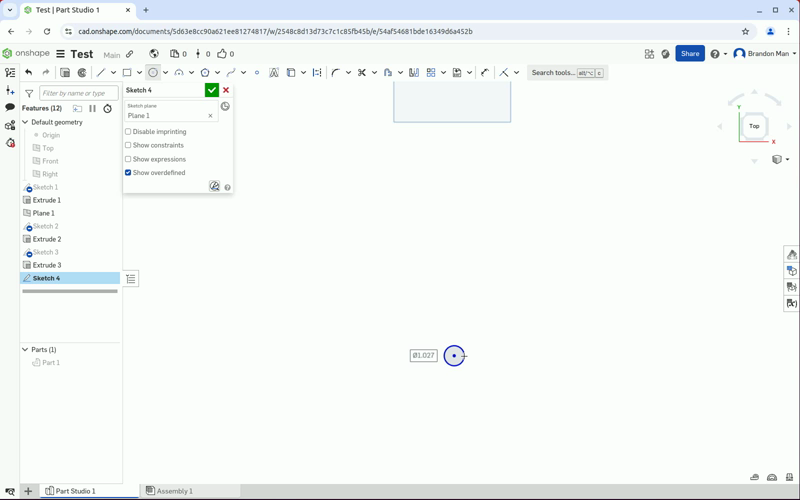
scroll(-6)
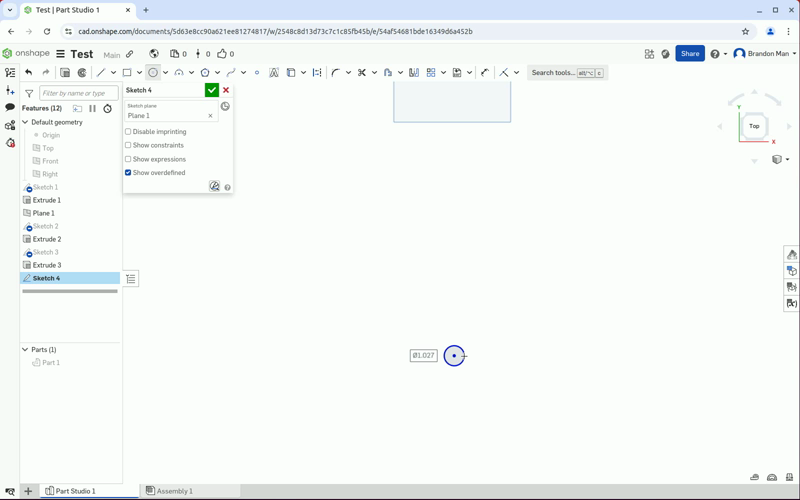
scroll(-6)
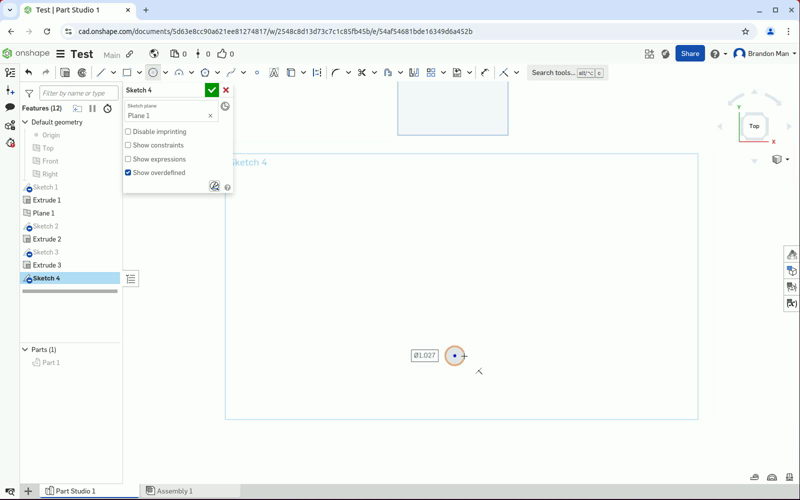
scroll(-6)
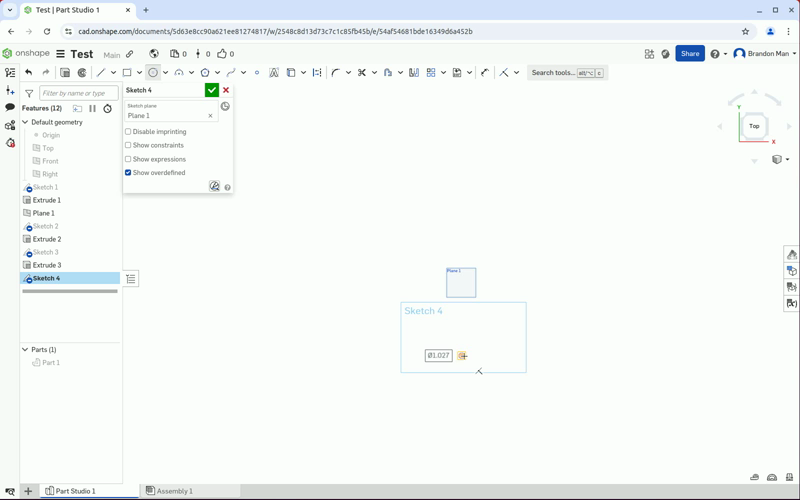
key(esc)
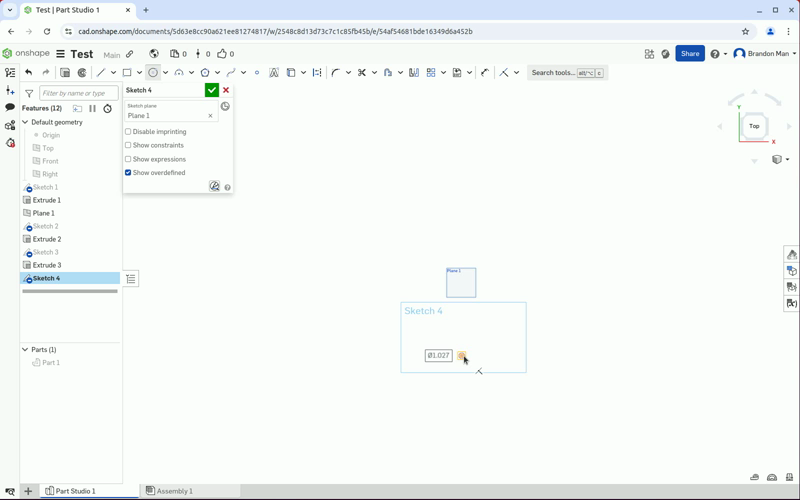
mouse_move(461, 357)
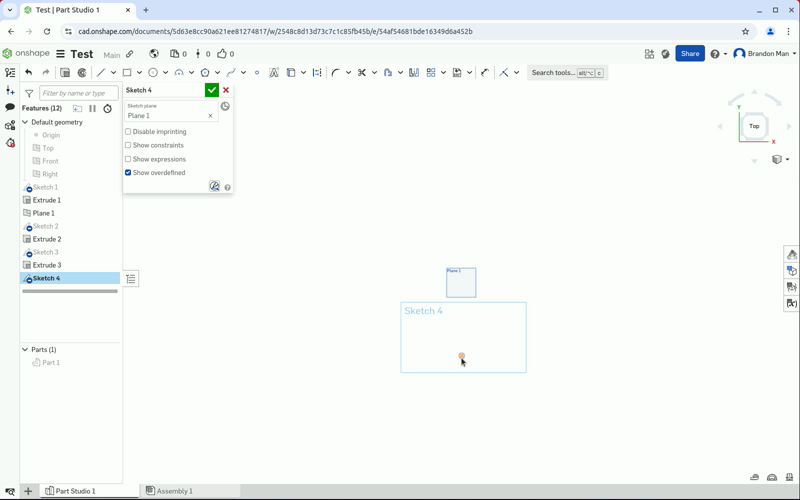
scroll(6)
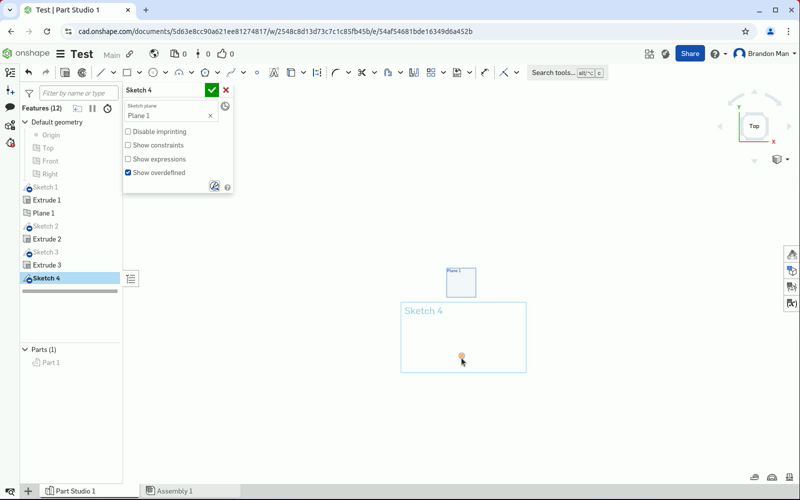
scroll(6)
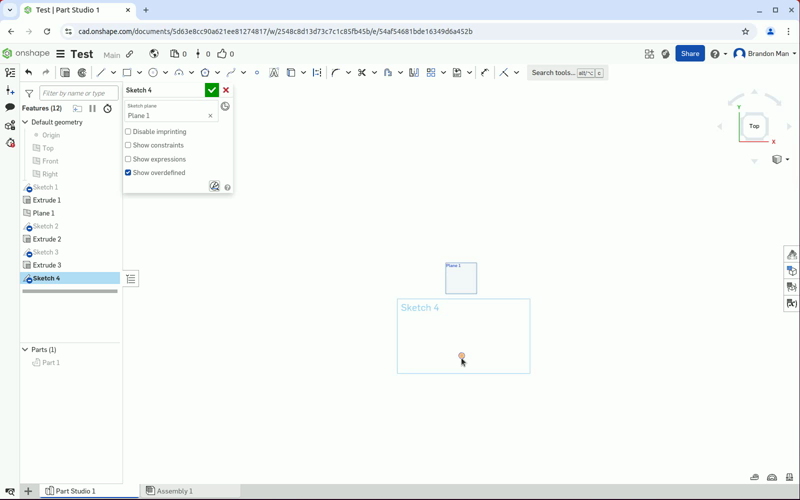
scroll(6)
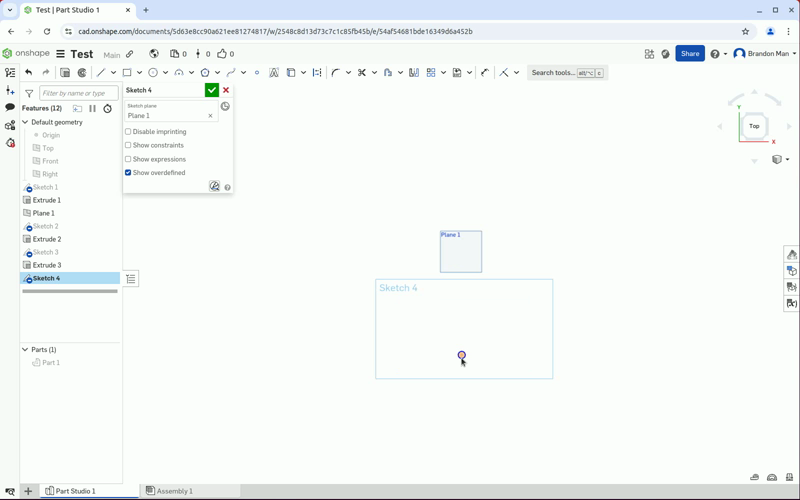
scroll(6)
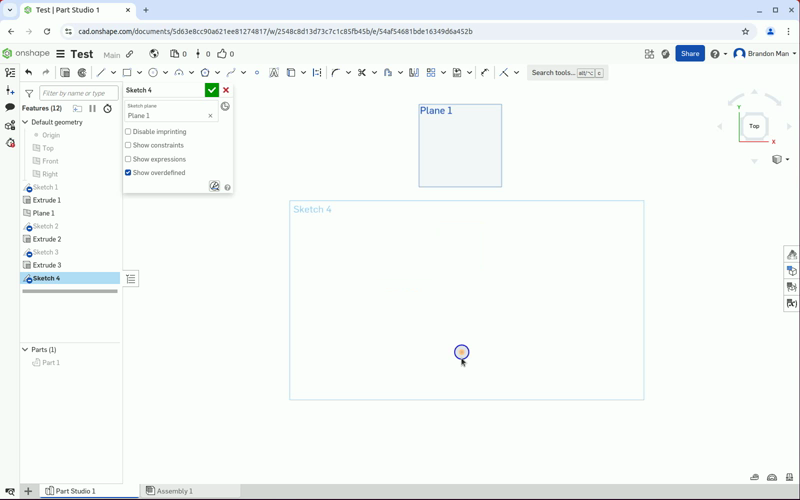
scroll(6)
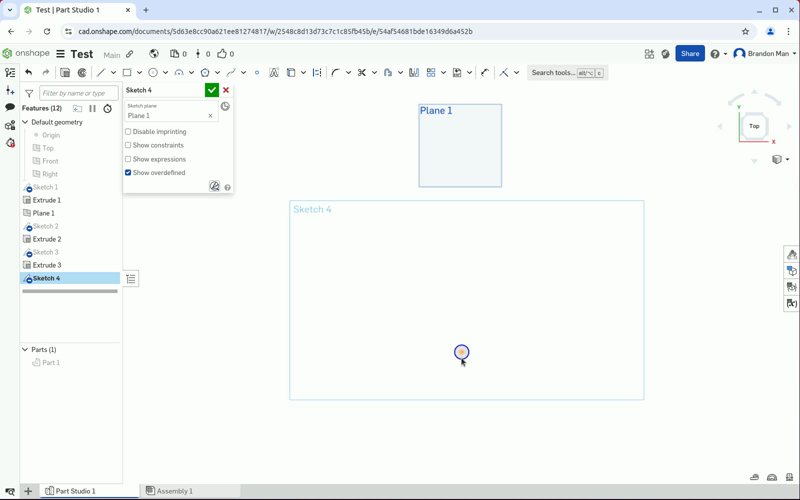
scroll(6)
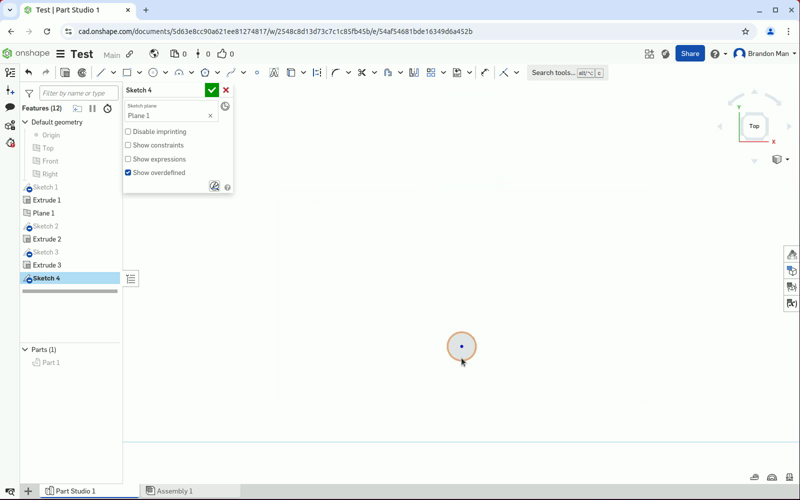
scroll(6)
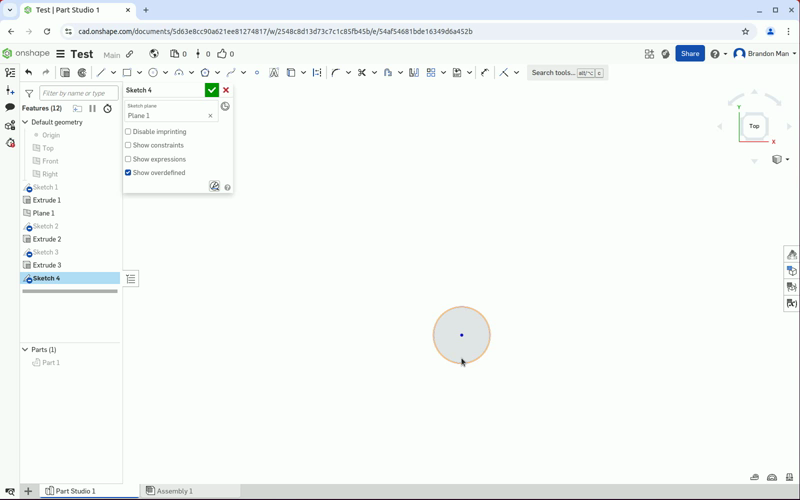
click(461, 357)
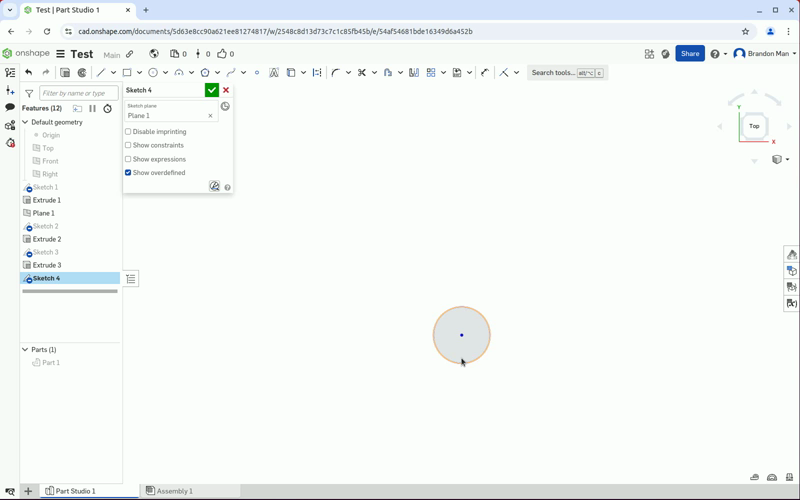
scroll(-6)
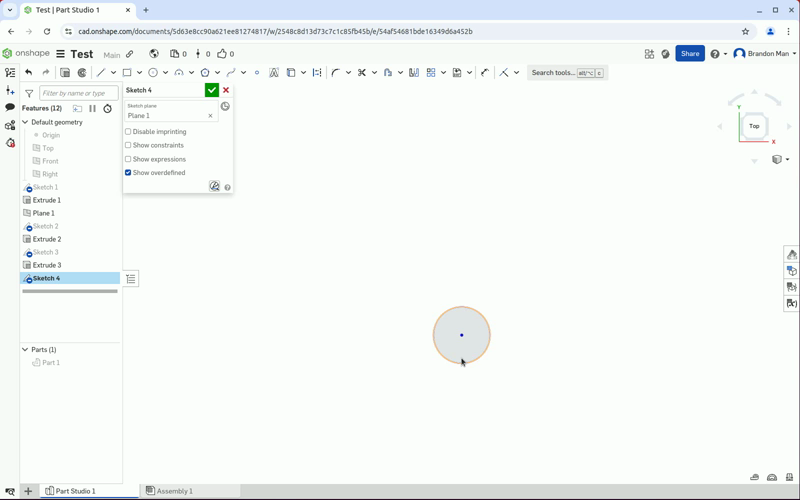
scroll(-6)
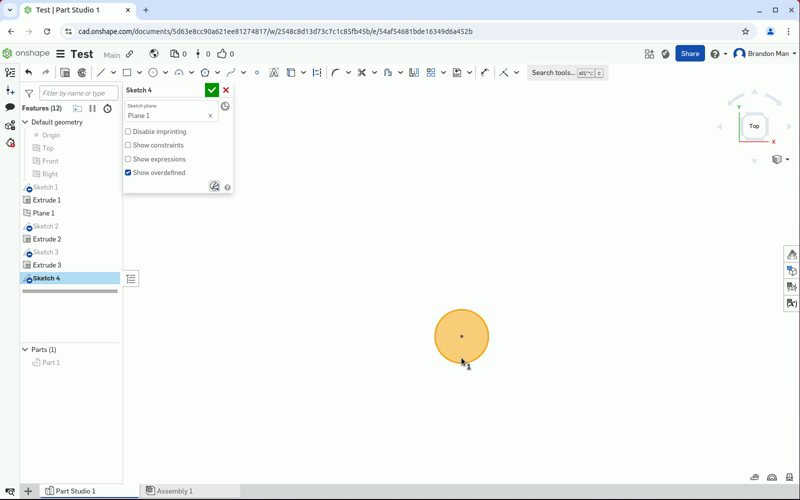
scroll(-6)
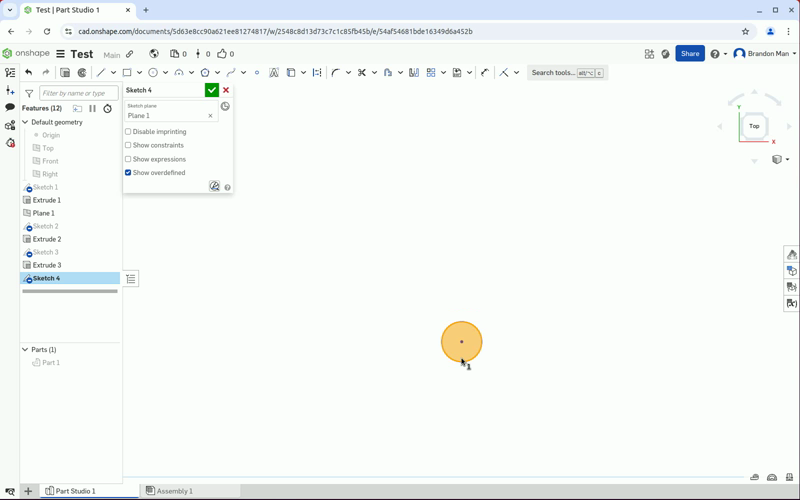
scroll(-6)
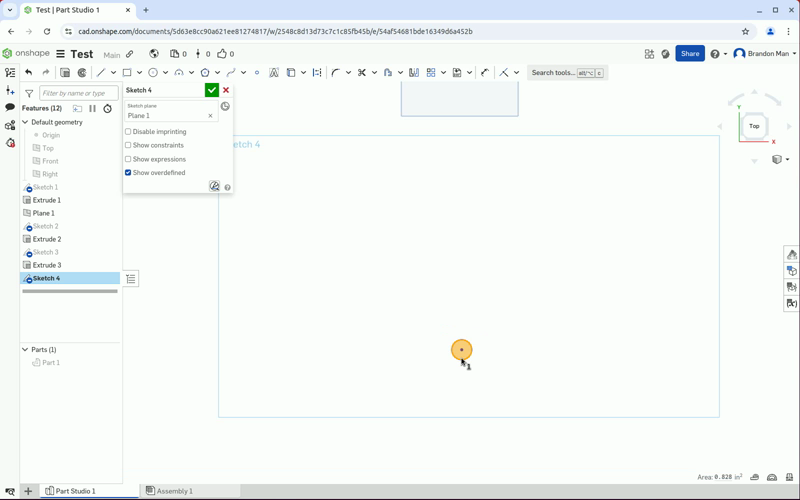
scroll(-6)
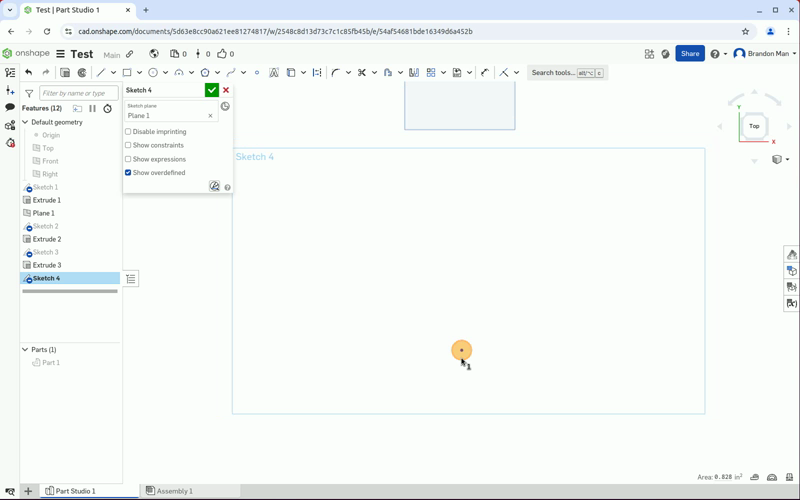
scroll(-6)
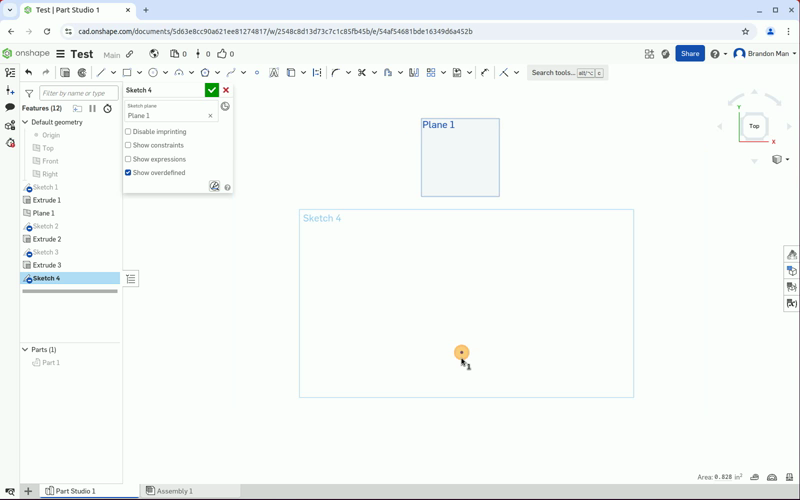
scroll(-6)
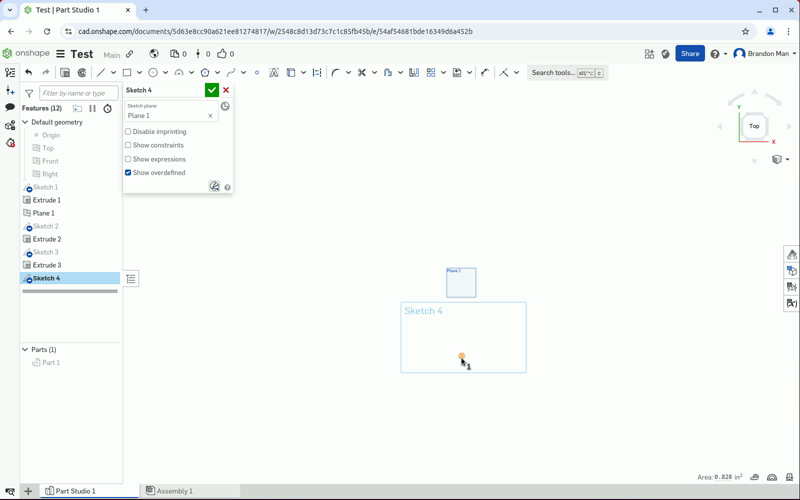
mouse_move(73, 352)
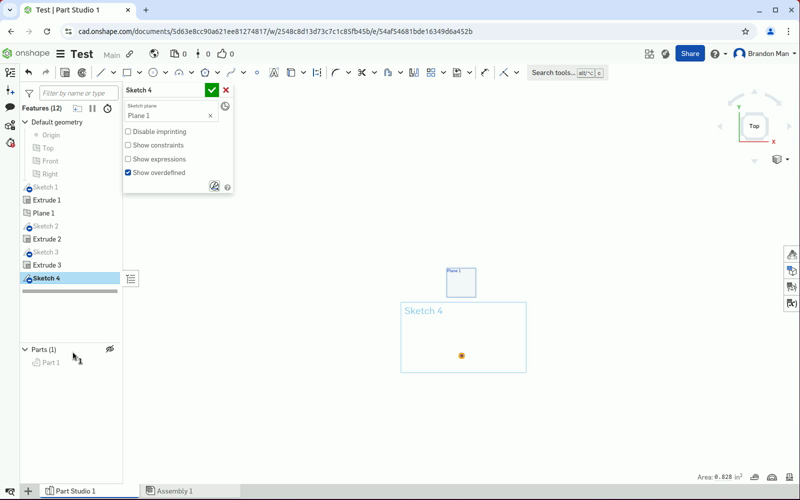
key(shift+y)
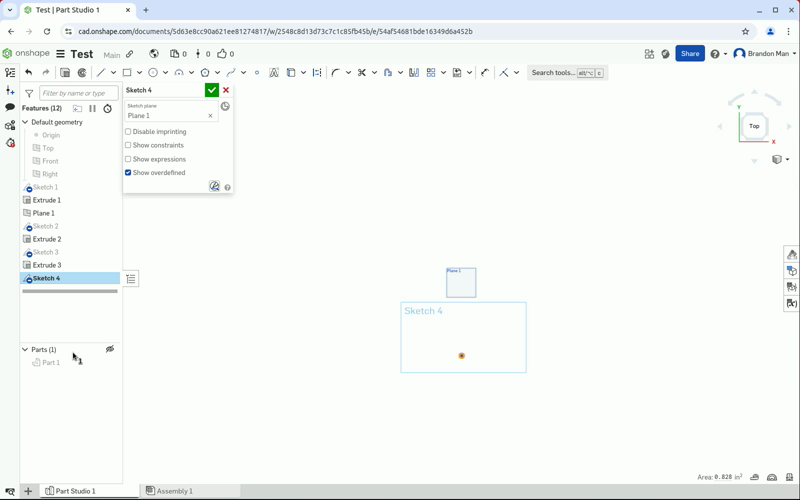
key(shift+e)
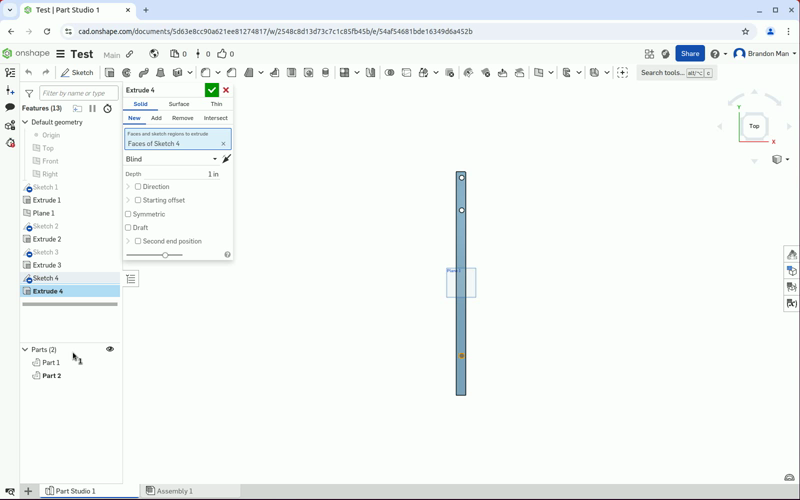
mouse_move(143, 106)
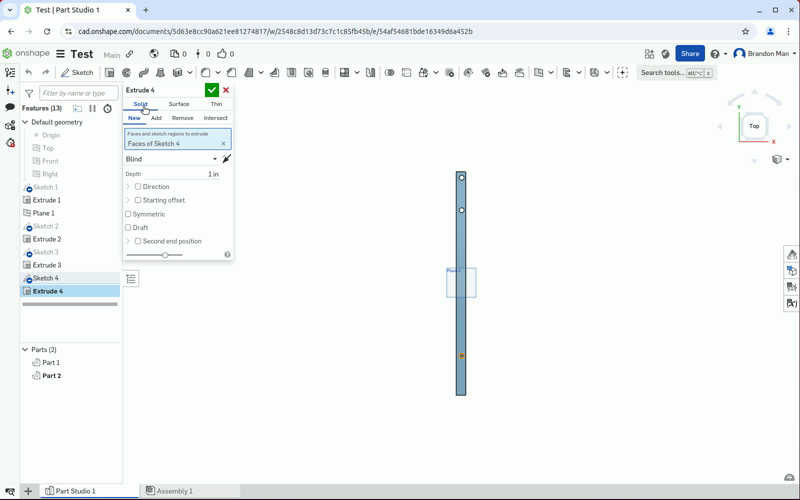
click(143, 106)
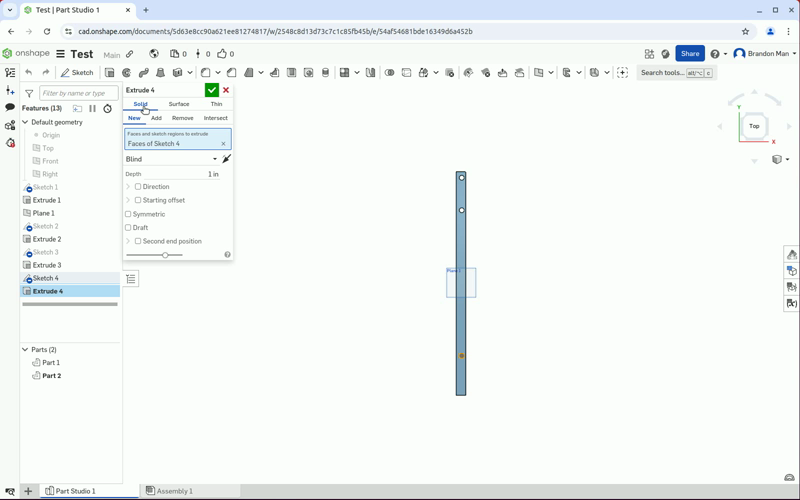
mouse_move(186, 120)
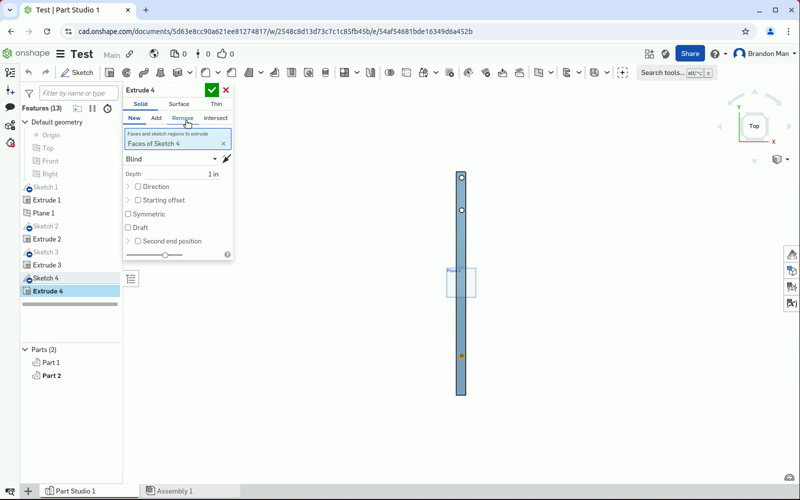
click(186, 120)
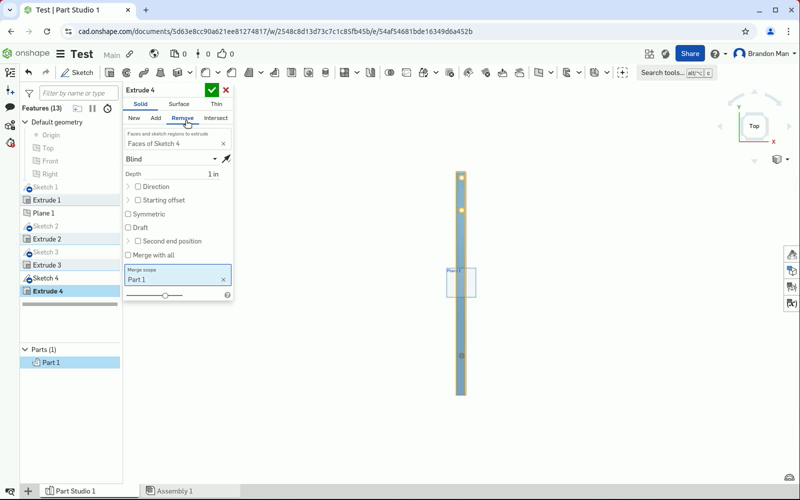
key(tab, 4)
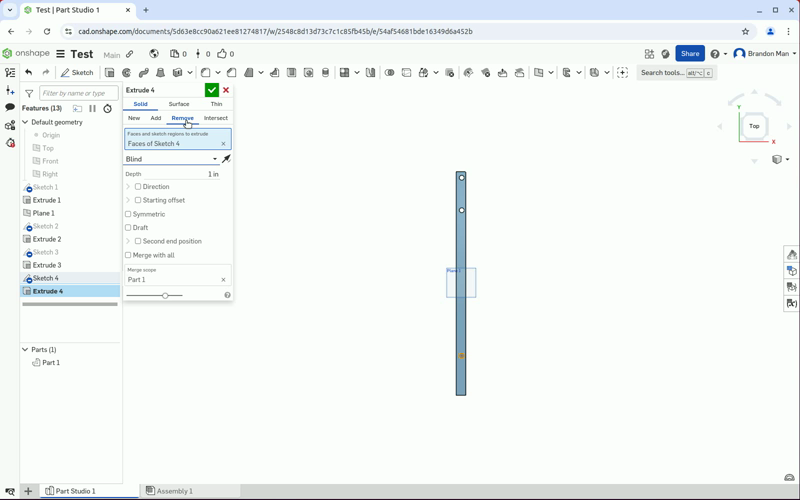
text(1.685)
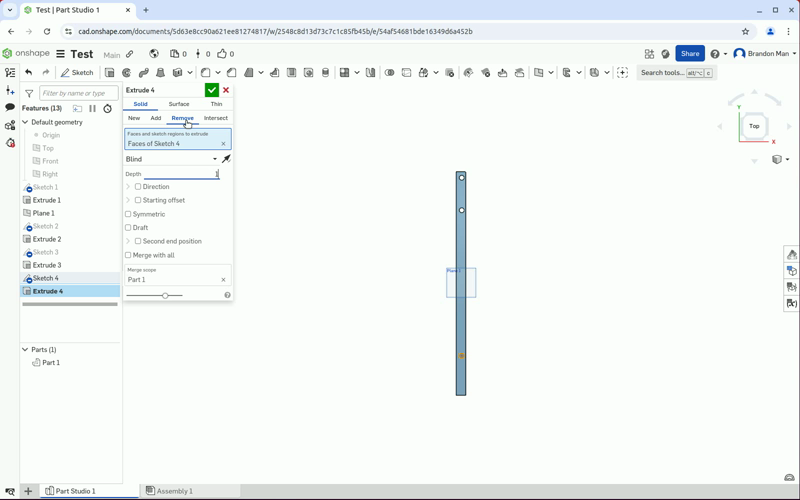
key(tab, 6)
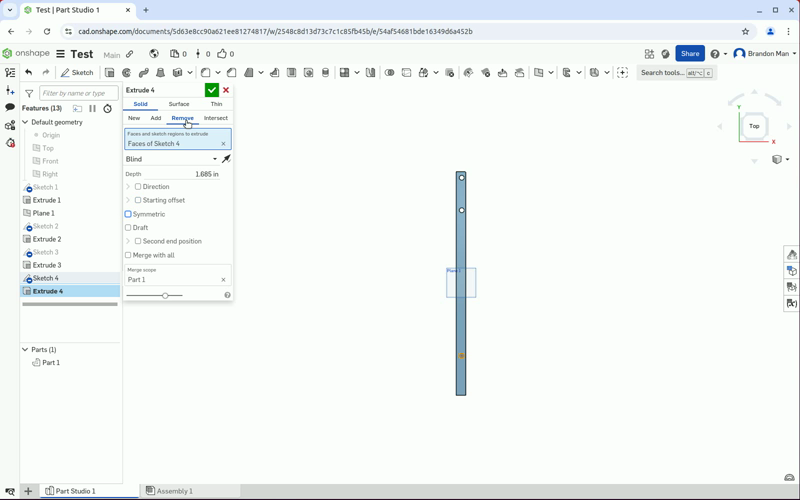
key(space)
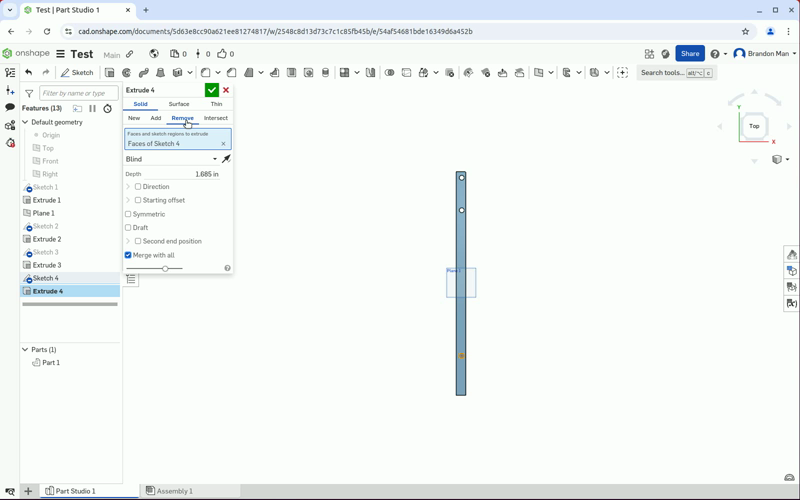
key(enter)
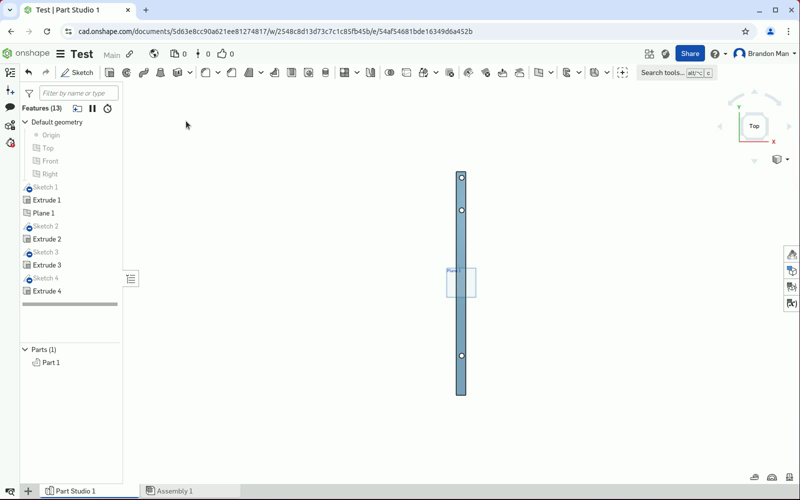
key(shift+h)
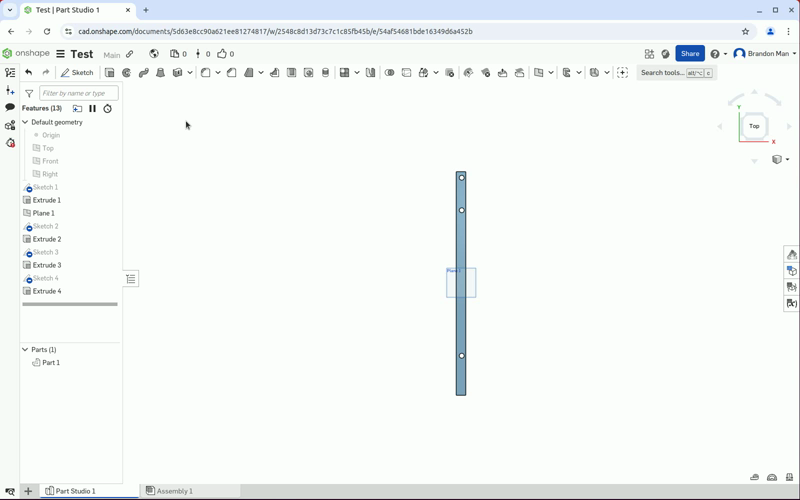
key(shift+h)
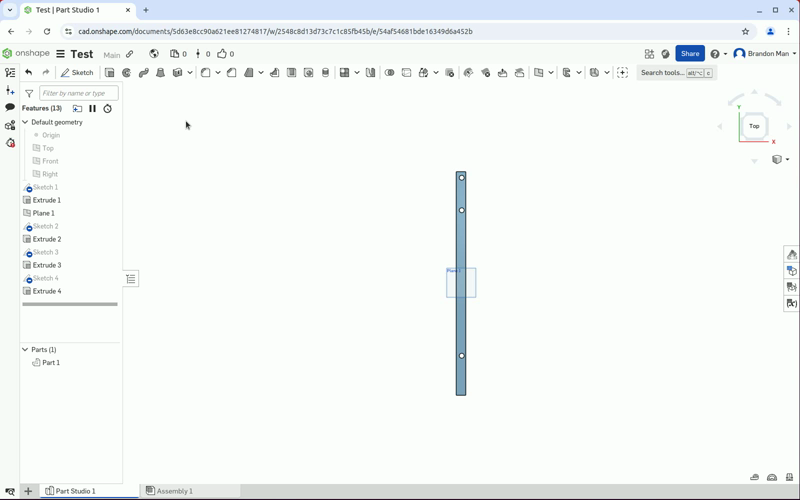
mouse_move(73, 189)
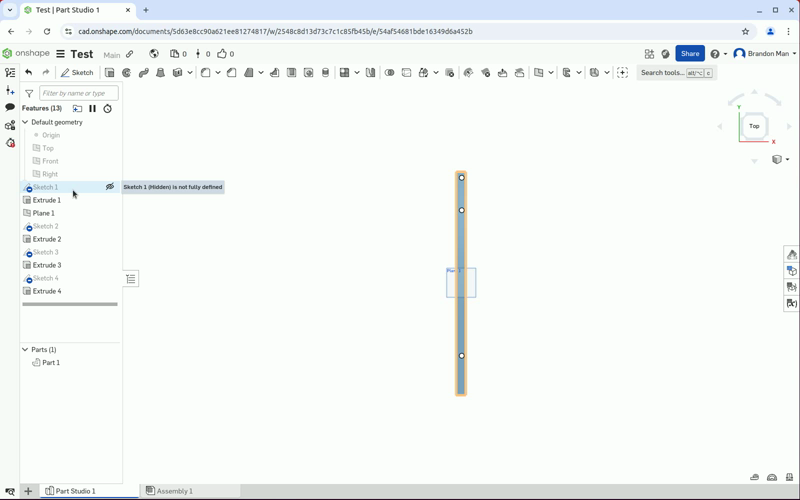
click(73, 189)
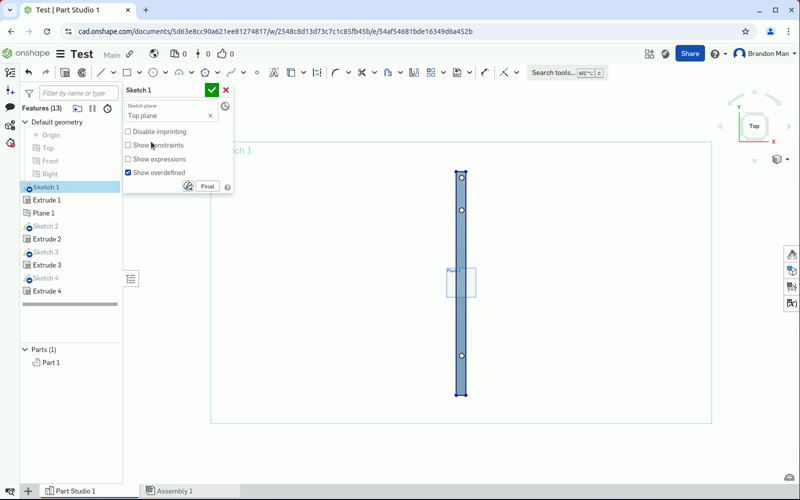
mouse_move(229, 92)
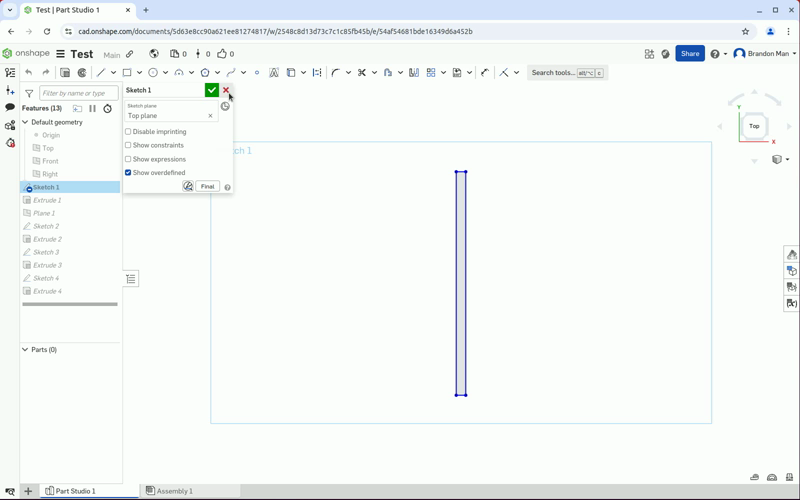
click(229, 92)
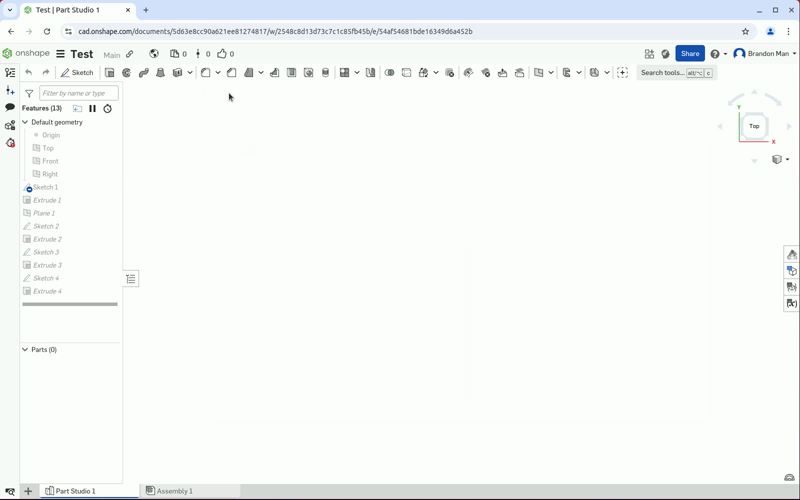
key(shift+s)
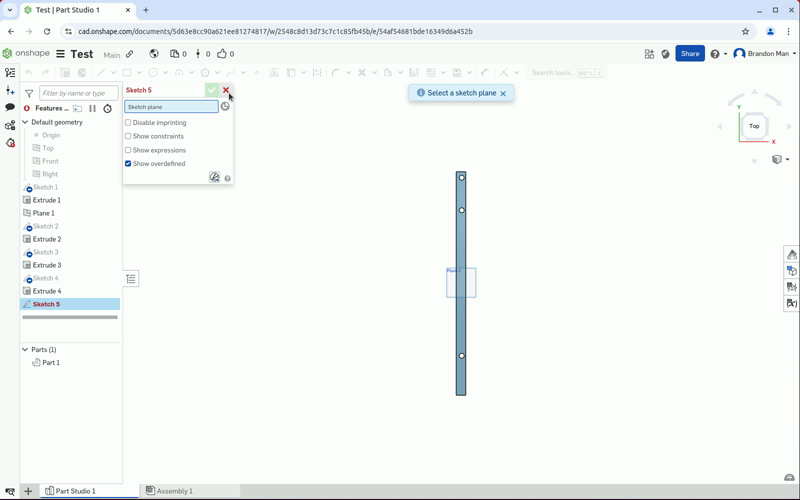
mouse_move(73, 215)
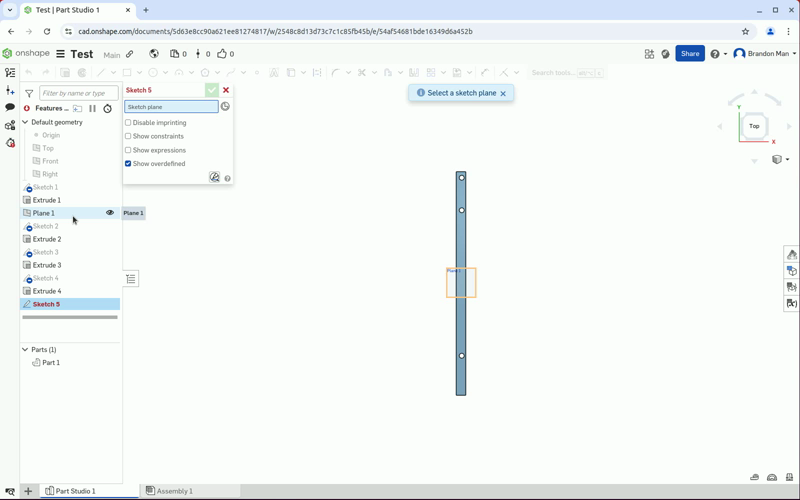
click(73, 215)
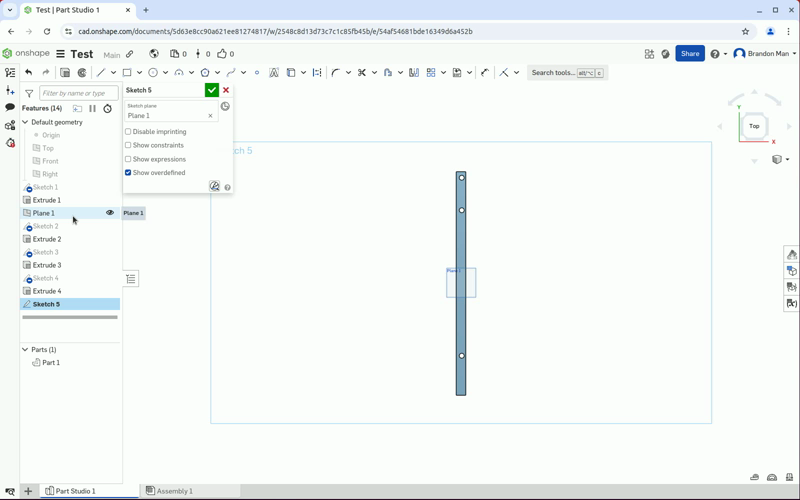
mouse_move(73, 352)
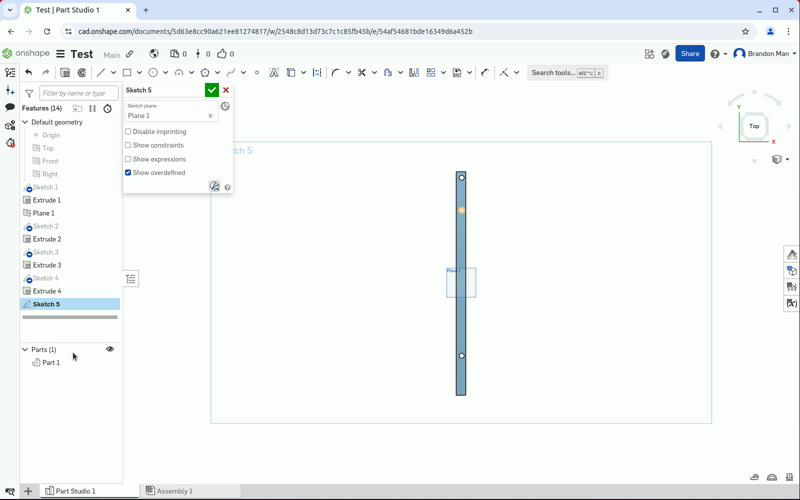
key(y)
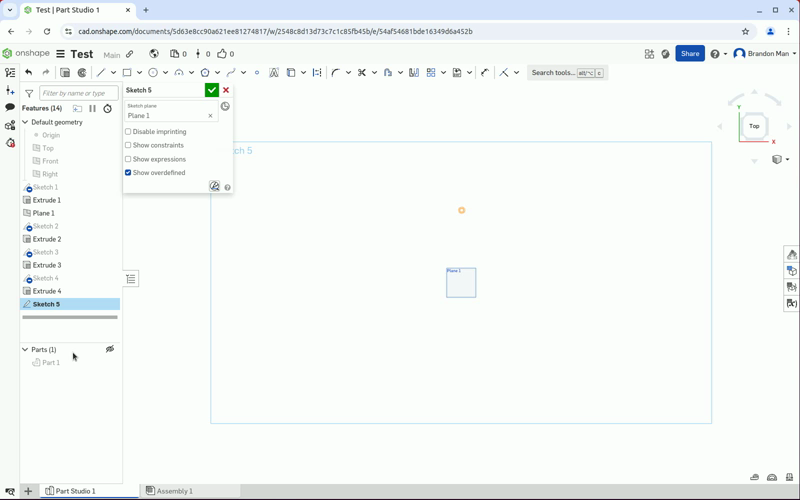
key(c)
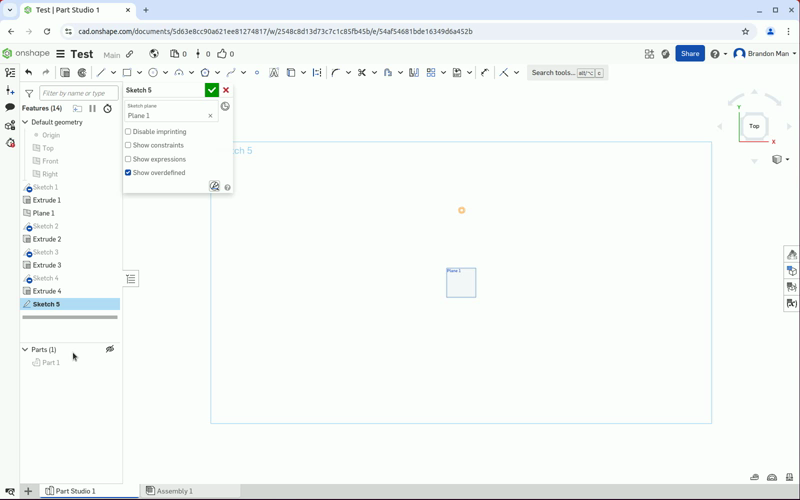
key_down(shift)
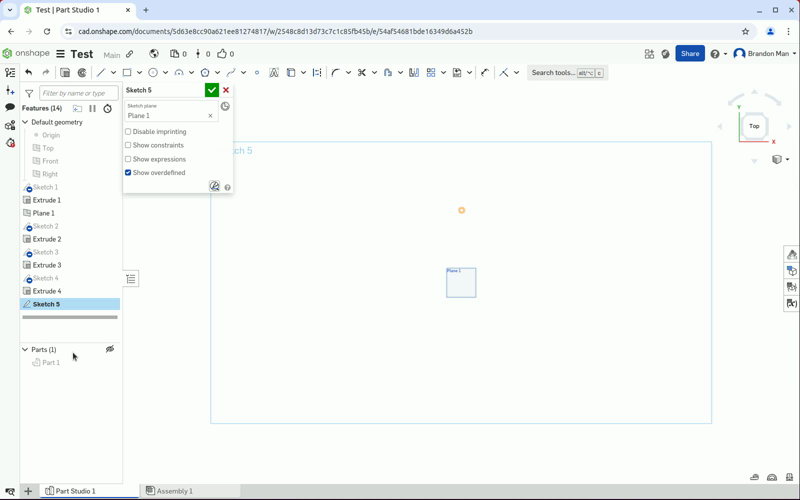
mouse_move(461, 388)
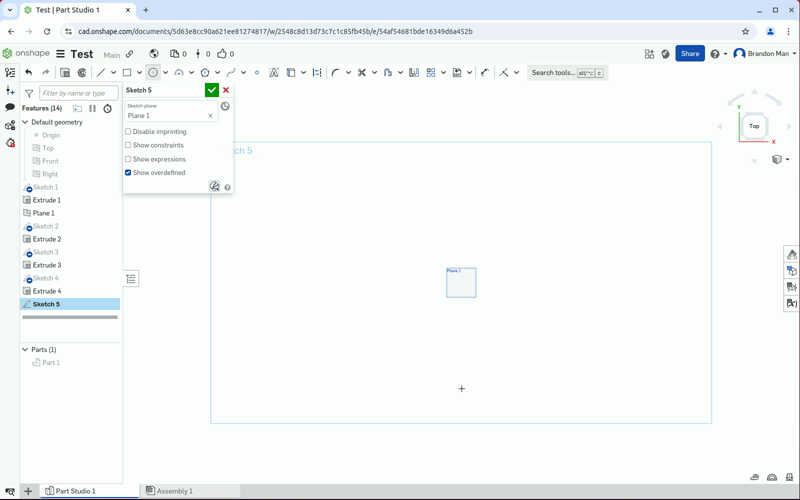
click(461, 388)
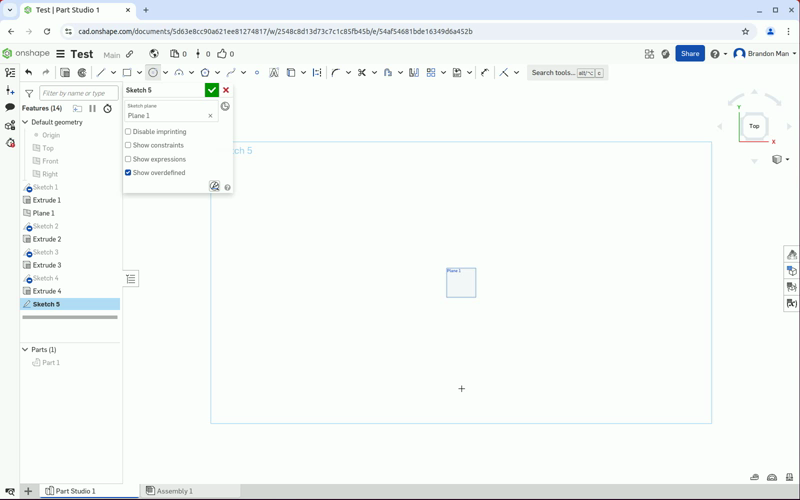
key_up(shift)
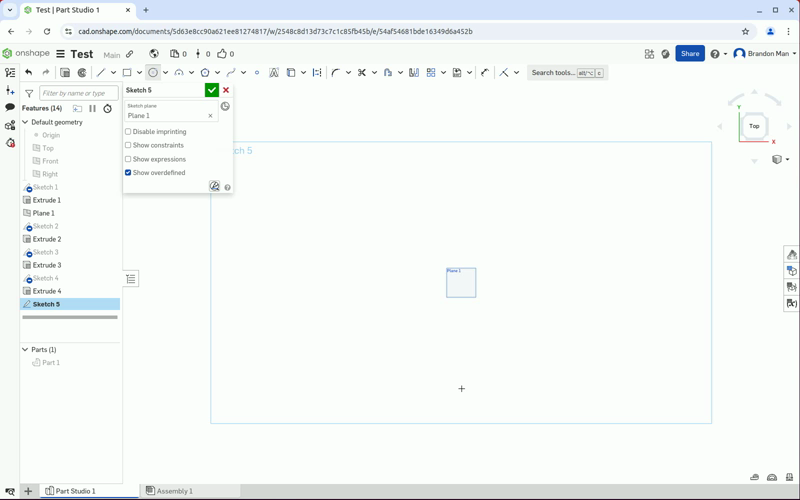
mouse_move(464, 388)
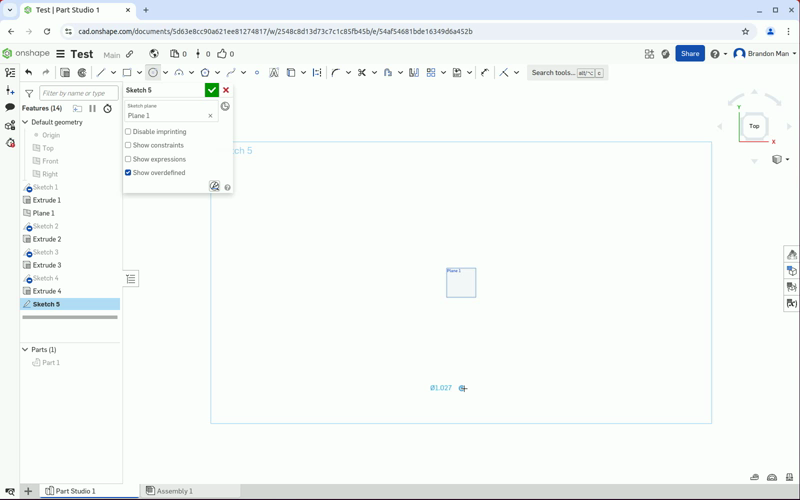
scroll(6)
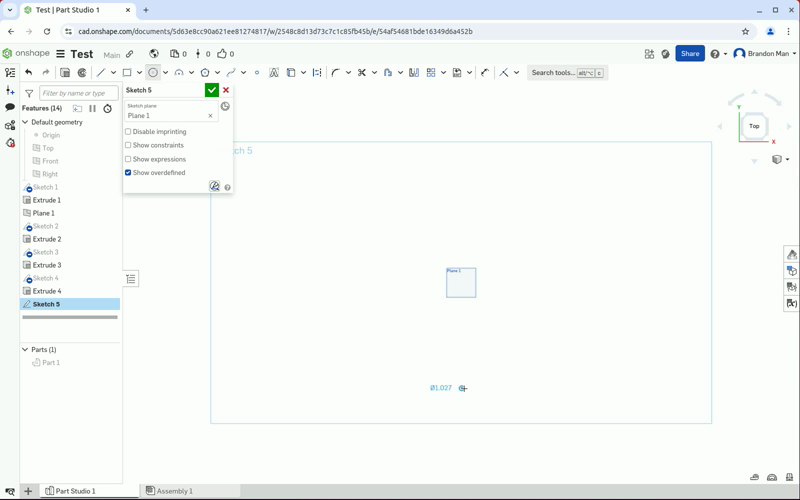
scroll(6)
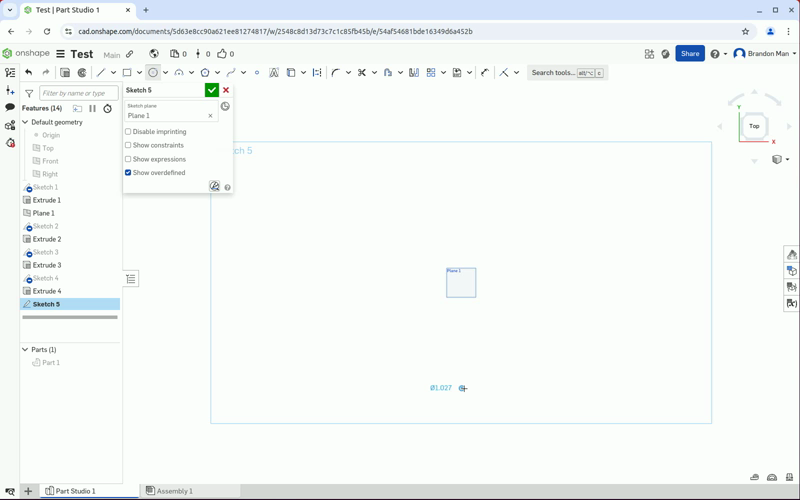
scroll(6)
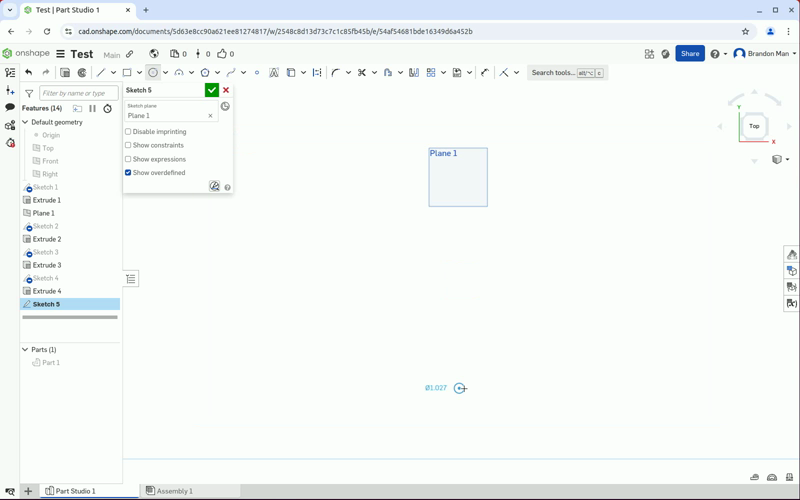
scroll(6)
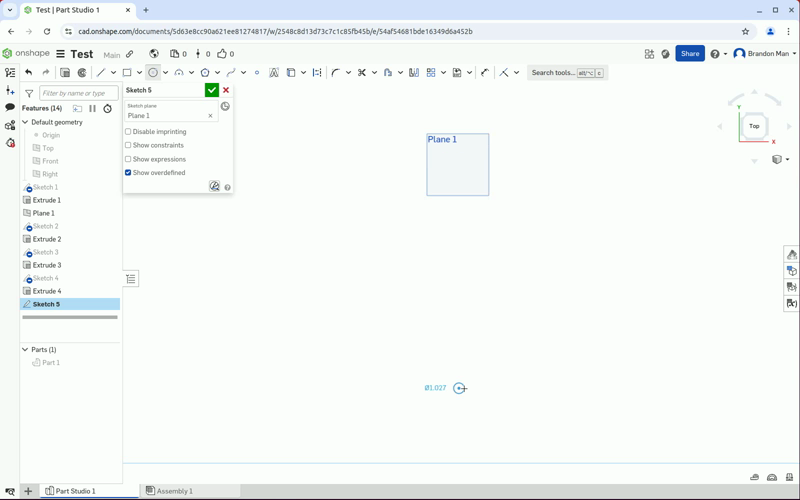
scroll(6)
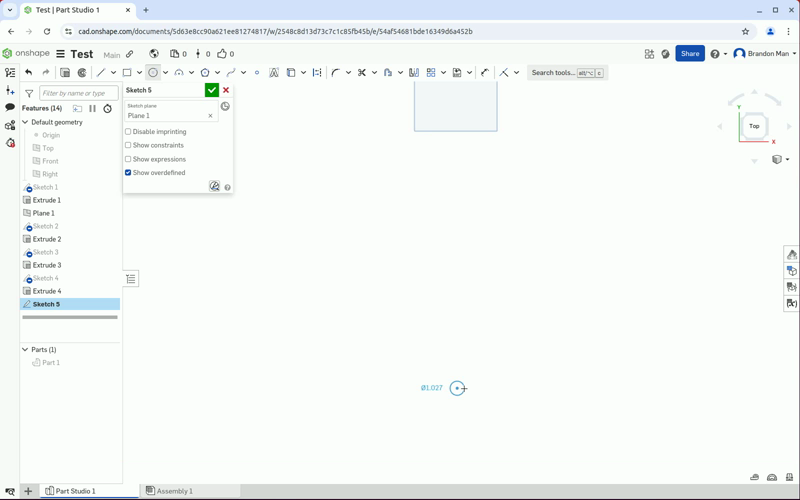
scroll(6)
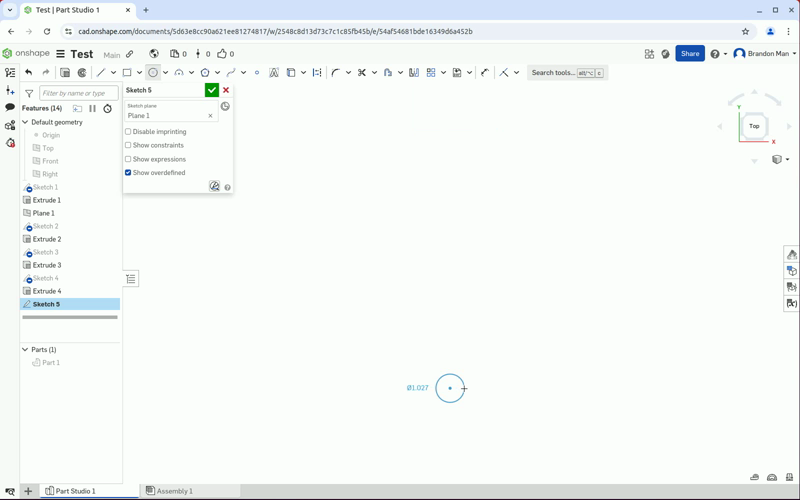
scroll(6)
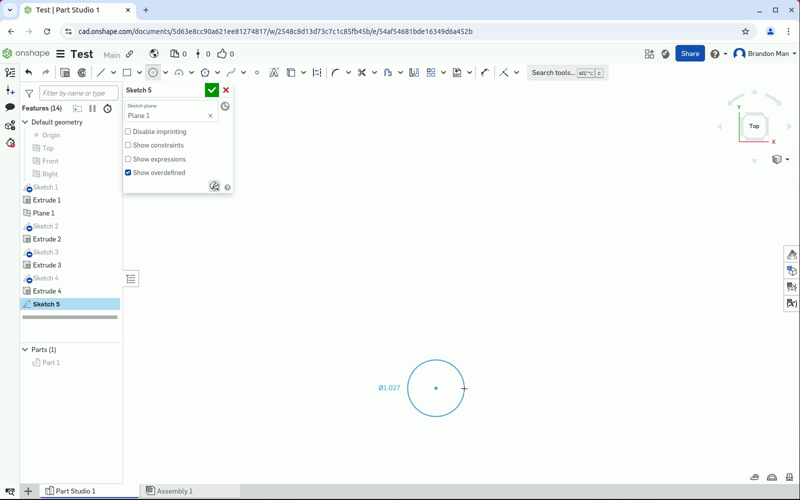
click(464, 388)
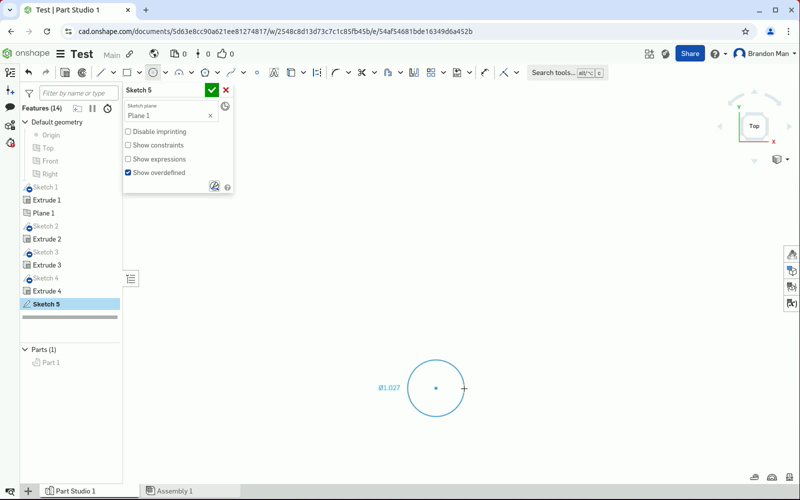
scroll(-6)
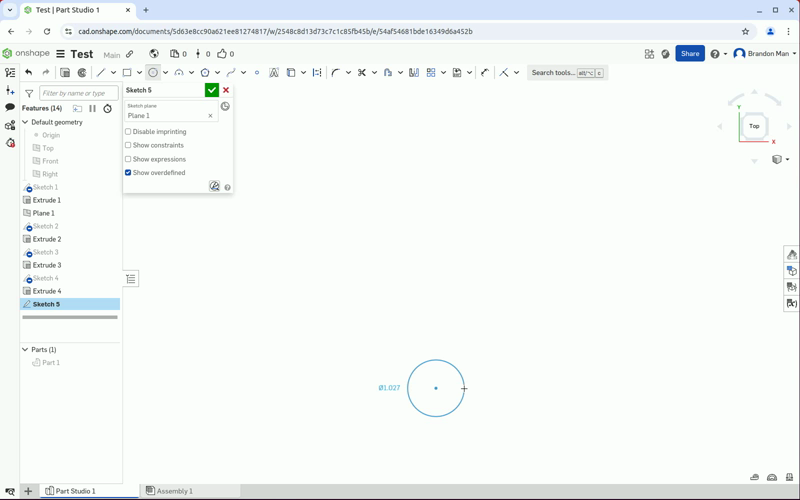
scroll(-6)
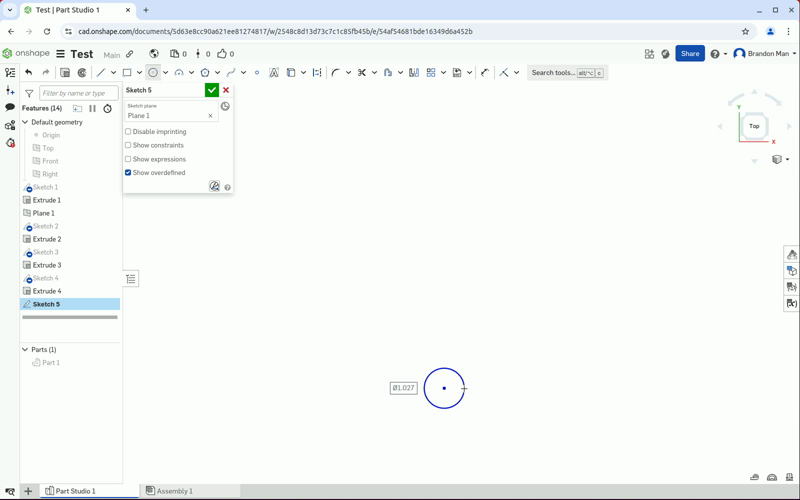
scroll(-6)
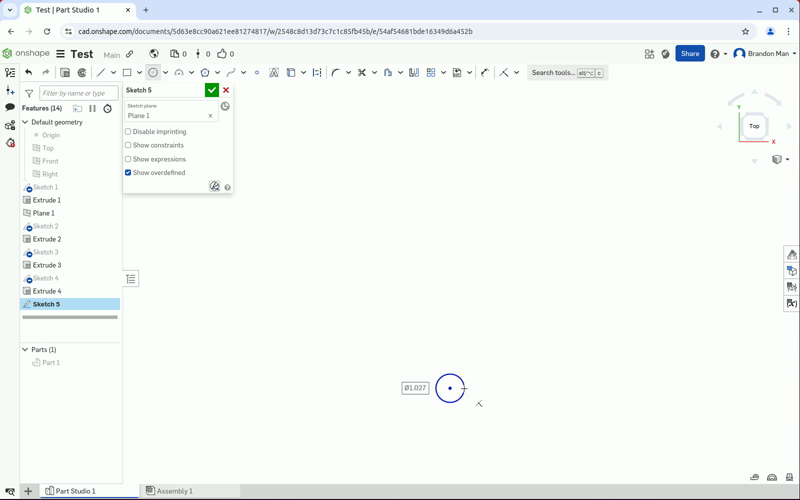
scroll(-6)
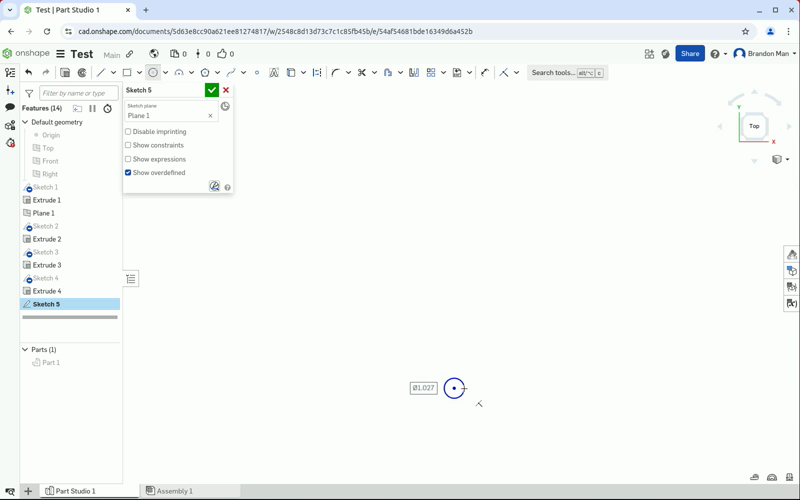
scroll(-6)
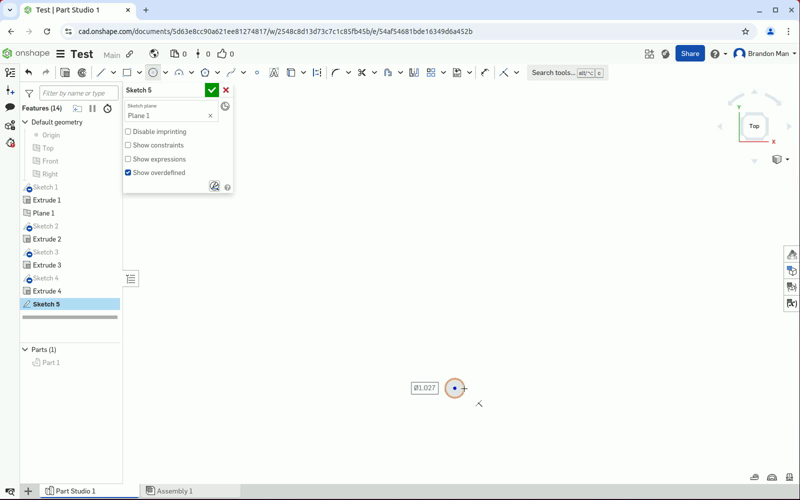
scroll(-6)
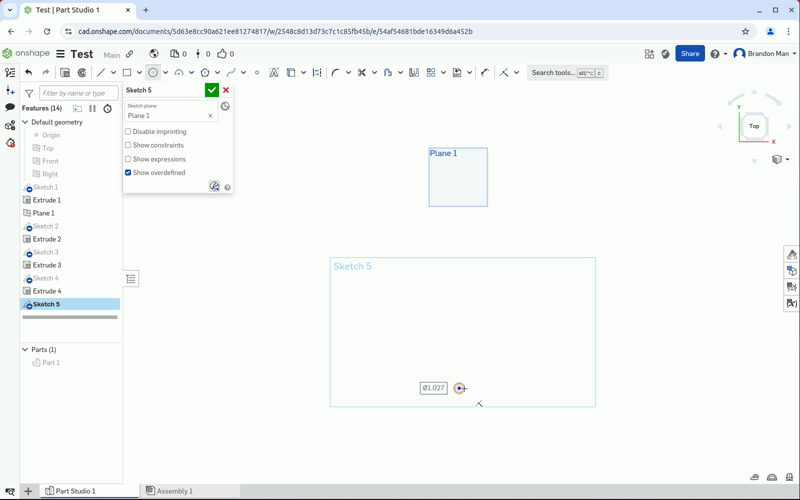
scroll(-6)
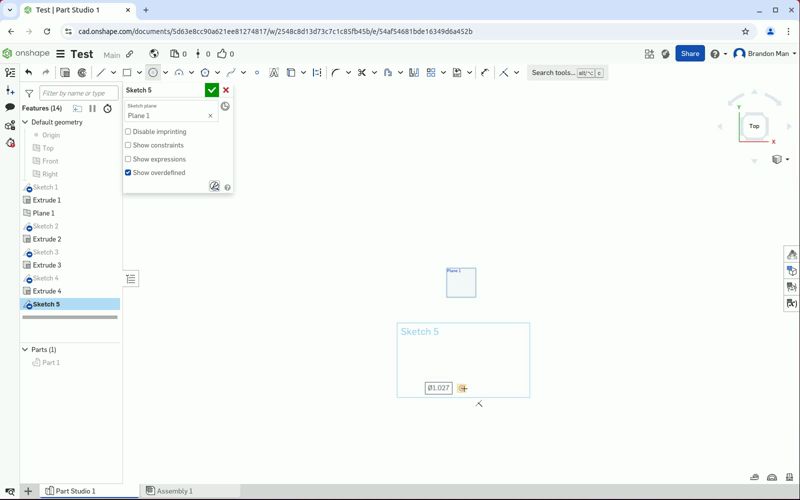
key(esc)
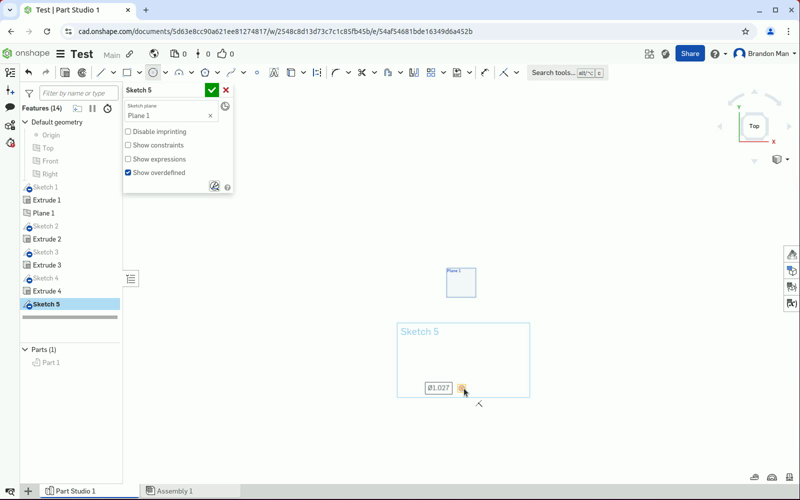
mouse_move(460, 386)
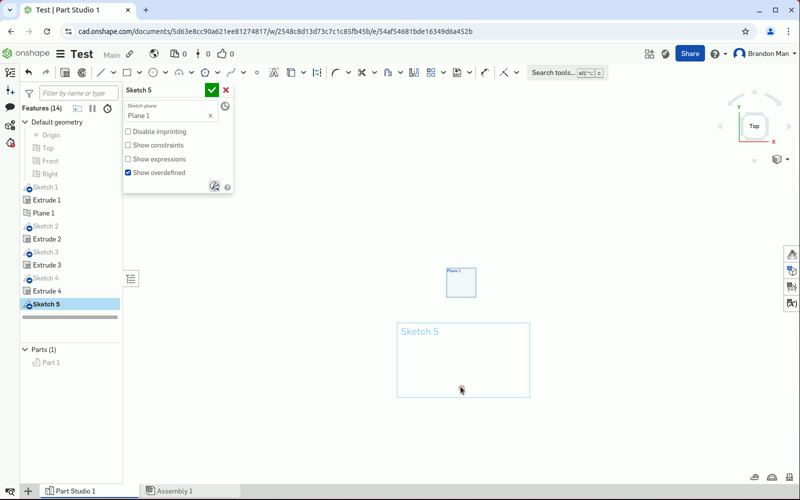
scroll(6)
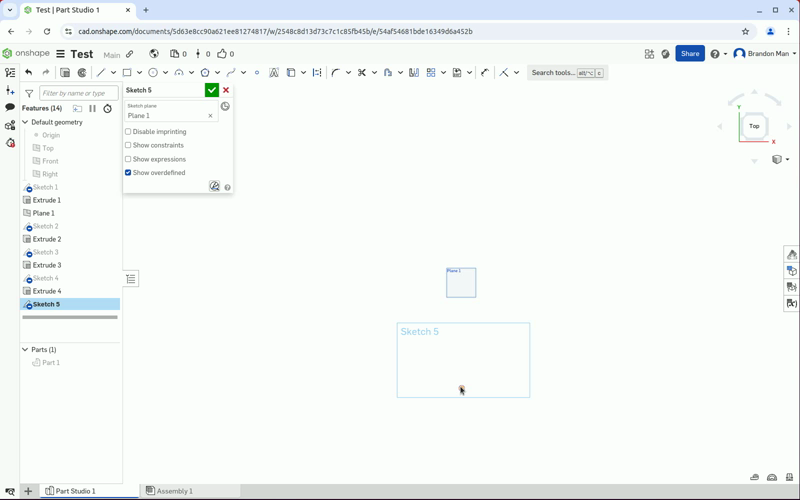
scroll(6)
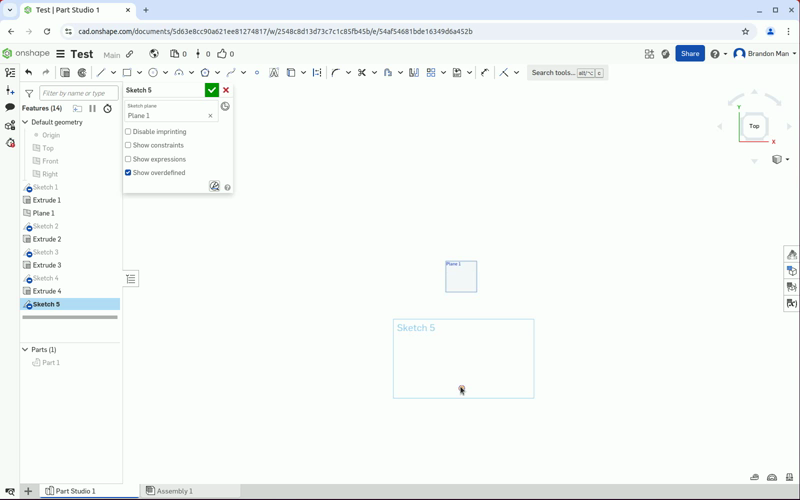
scroll(6)
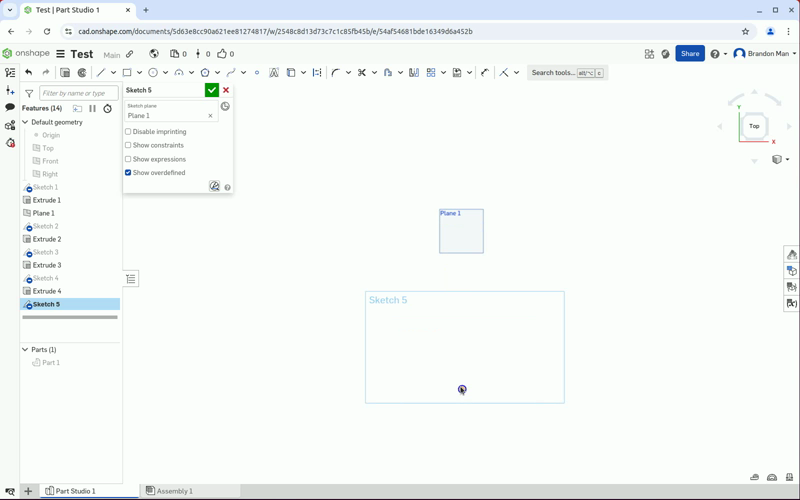
scroll(6)
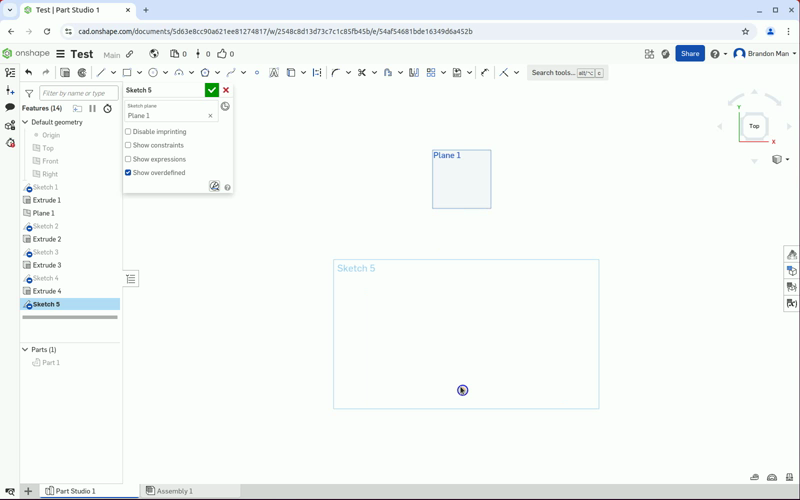
scroll(6)
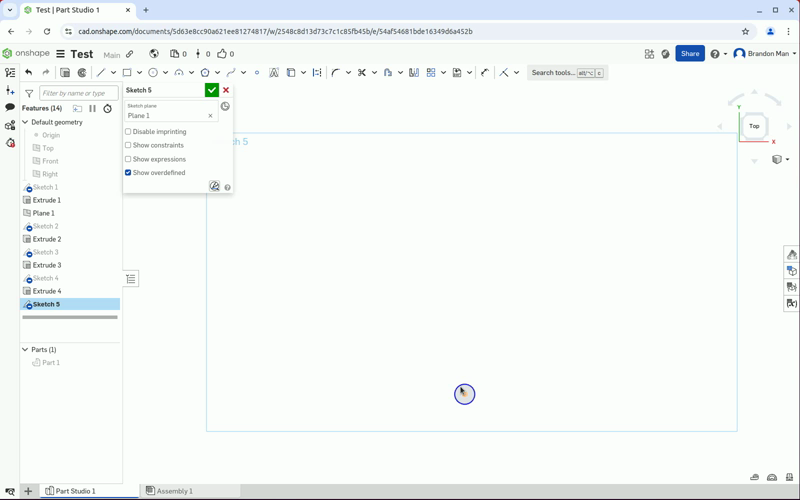
scroll(6)
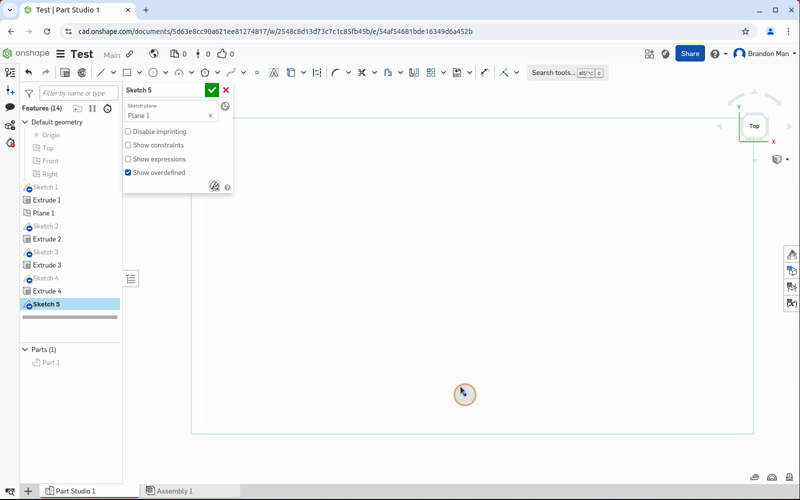
scroll(6)
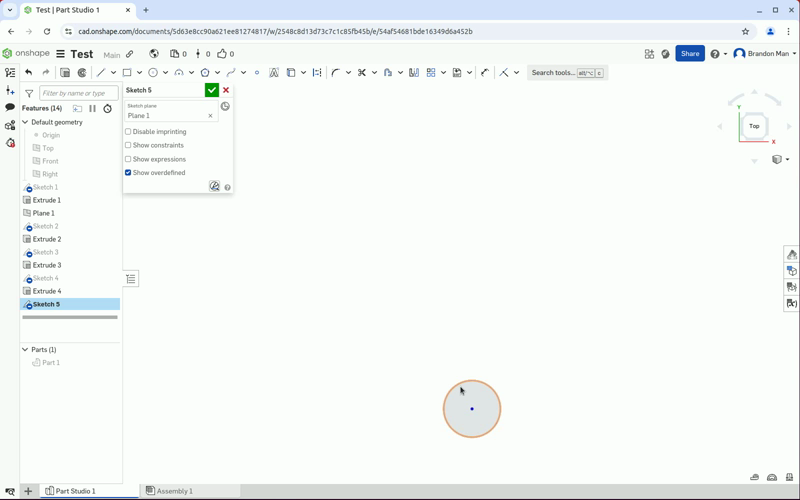
click(460, 386)
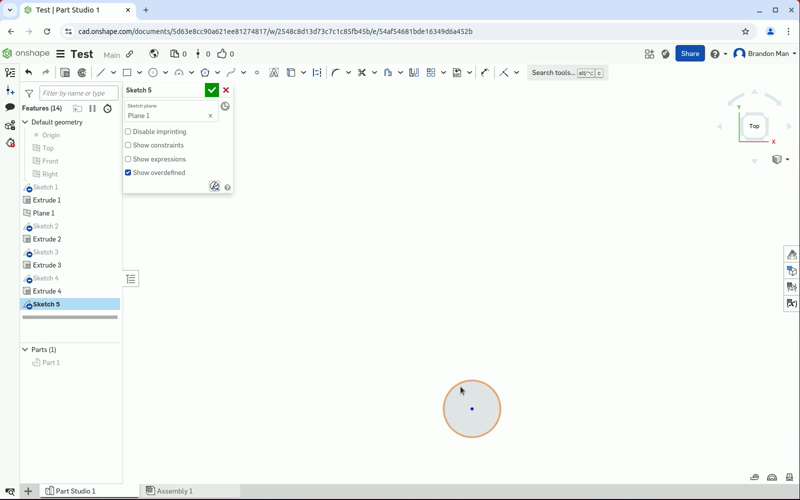
scroll(-6)
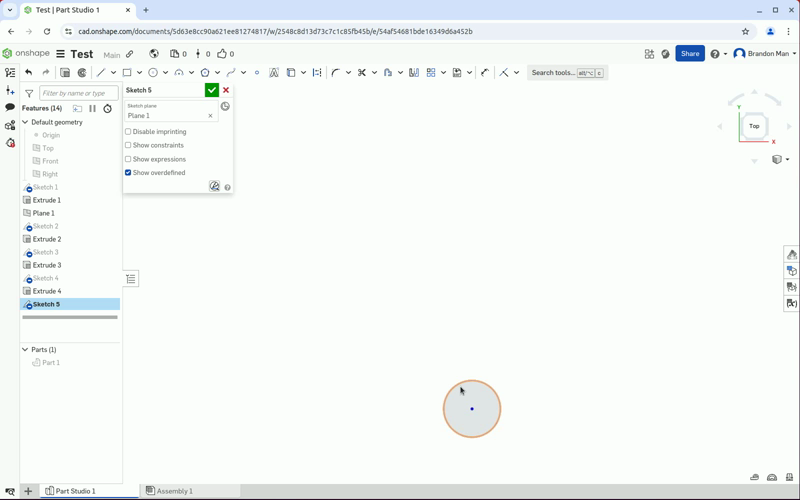
scroll(-6)
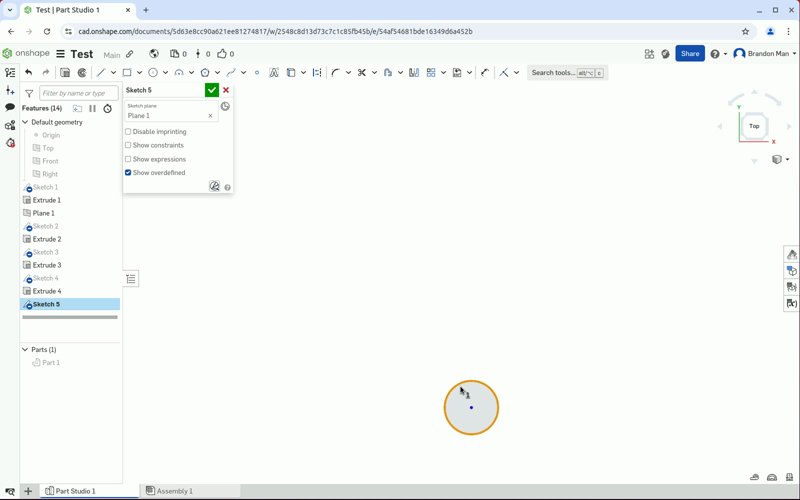
scroll(-6)
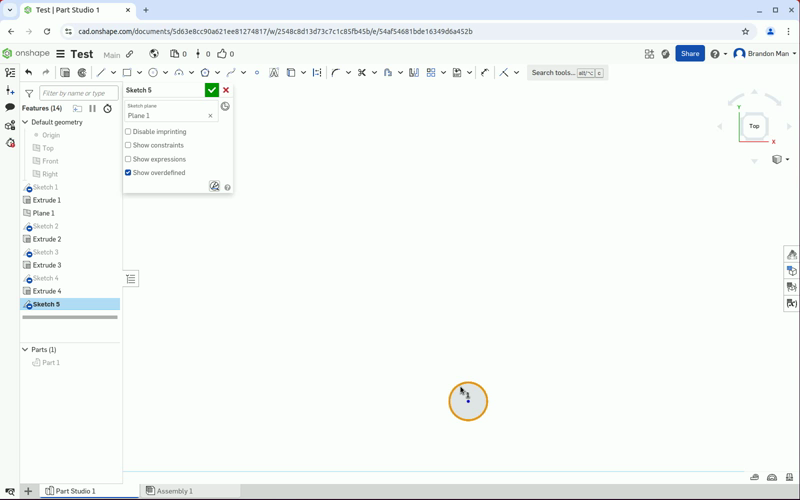
scroll(-6)
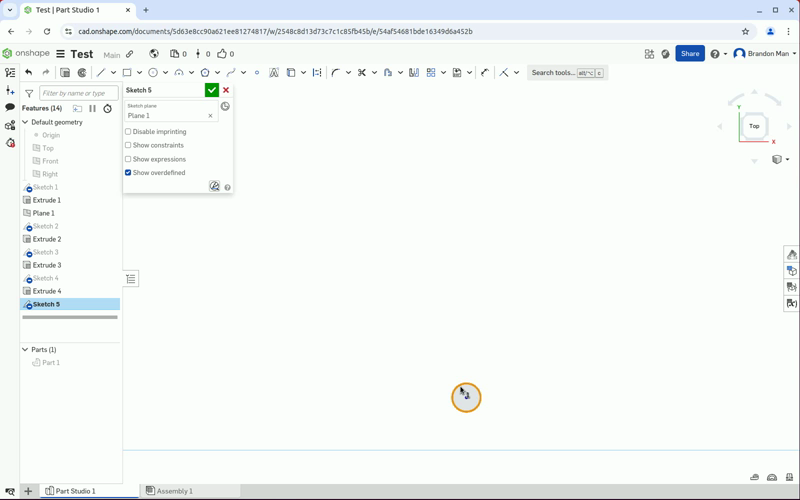
scroll(-6)
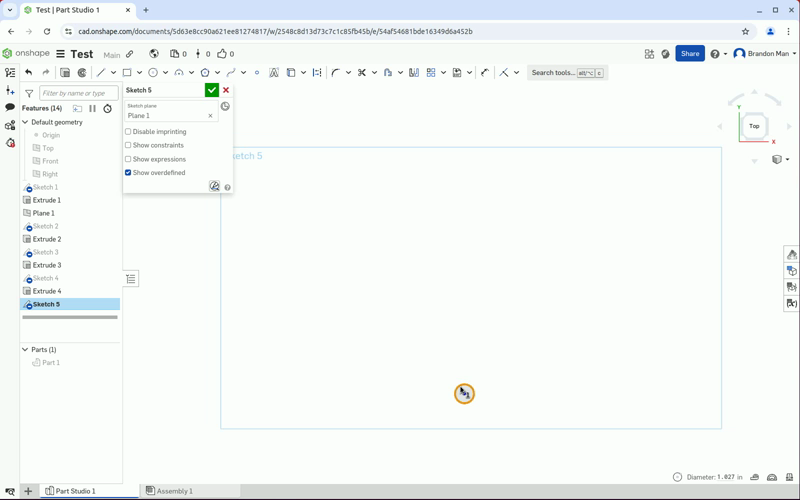
scroll(-6)
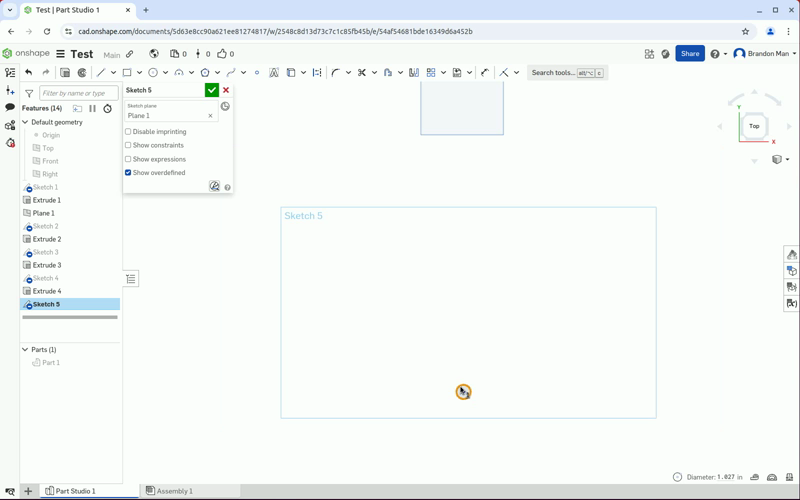
scroll(-6)
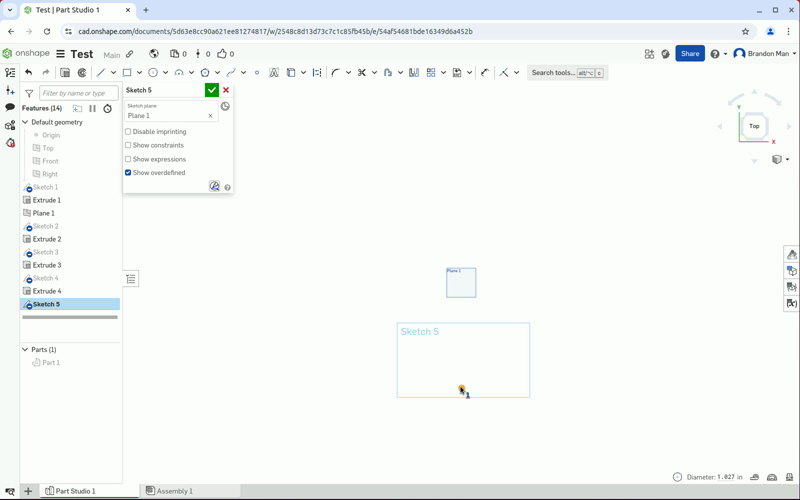
mouse_move(73, 352)
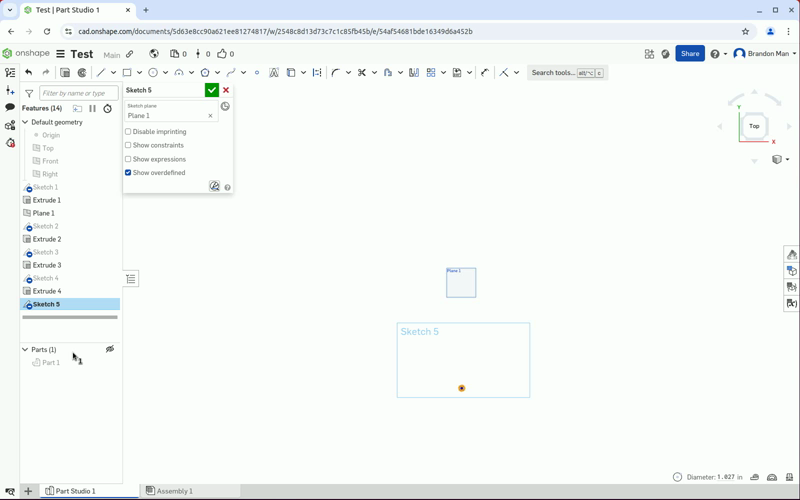
key(shift+y)
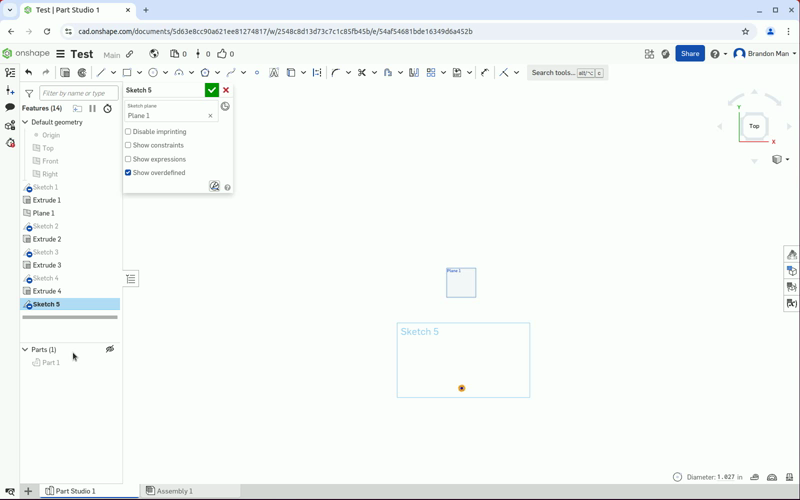
key(shift+e)
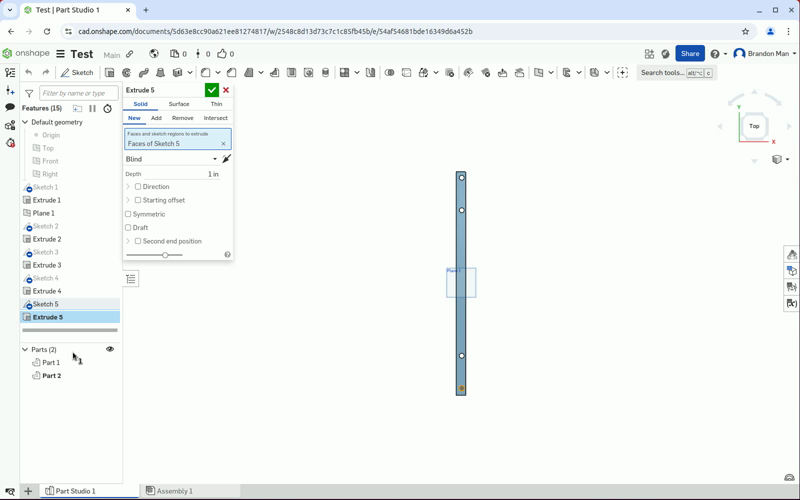
mouse_move(143, 106)
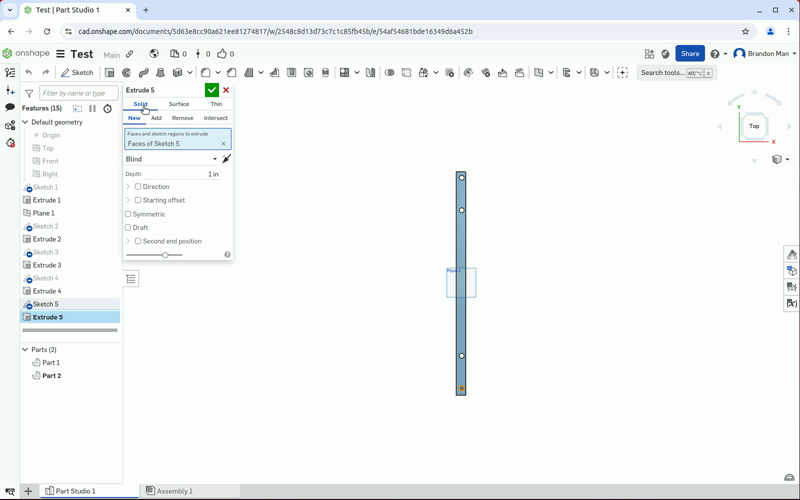
click(143, 106)
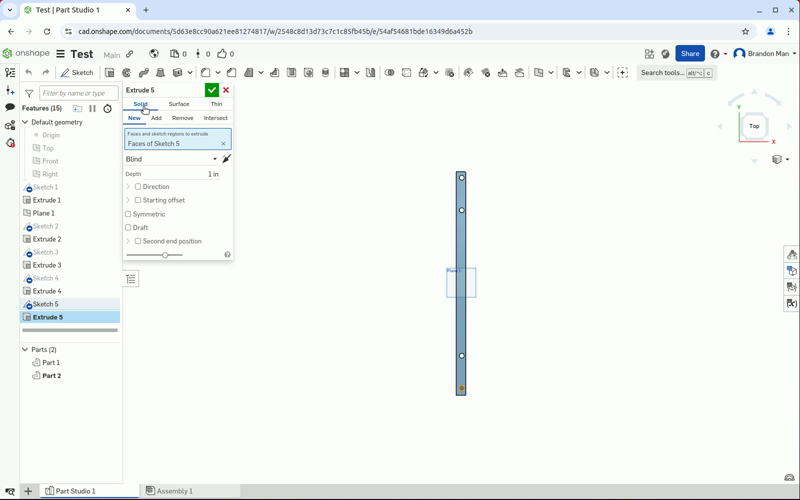
mouse_move(186, 120)
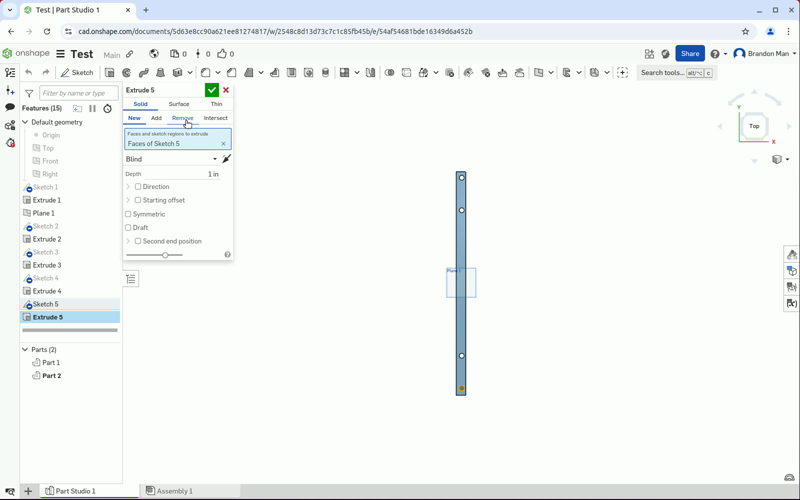
click(186, 120)
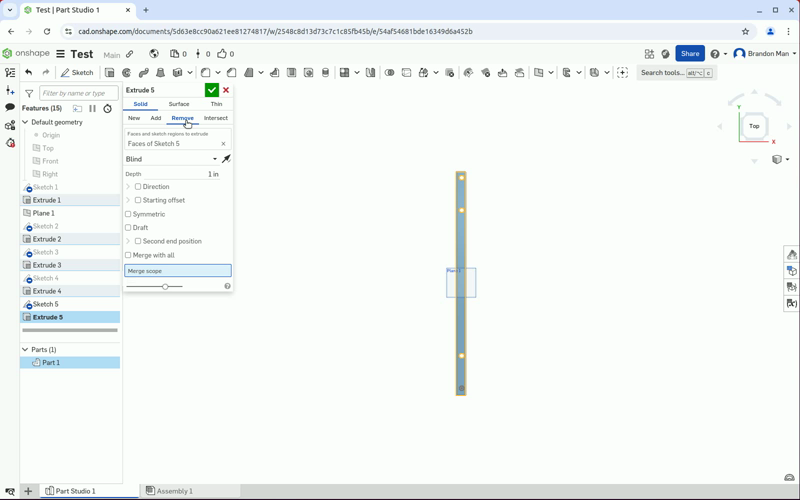
key(tab, 4)
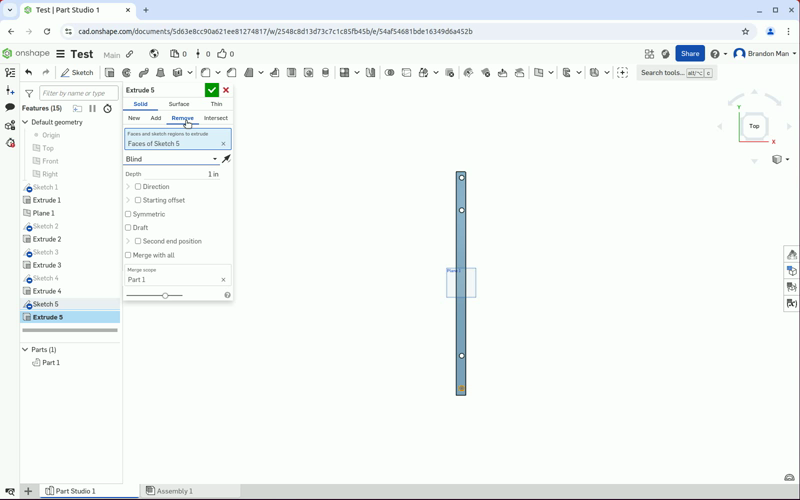
text(1.685)
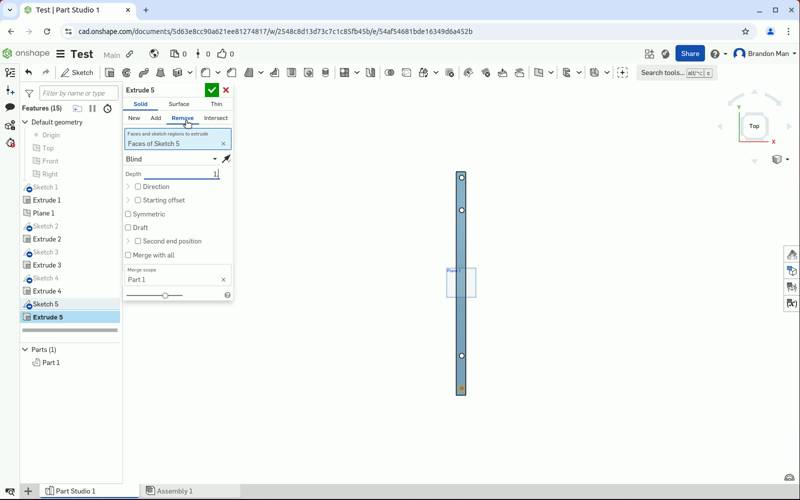
key(tab, 6)
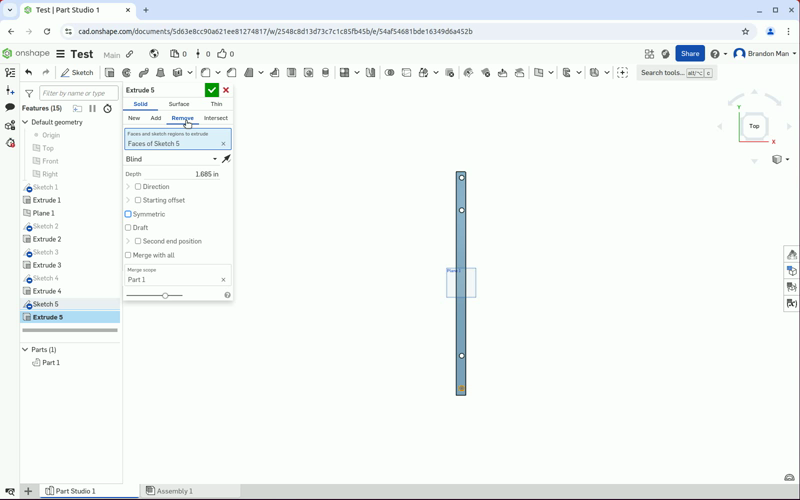
key(space)
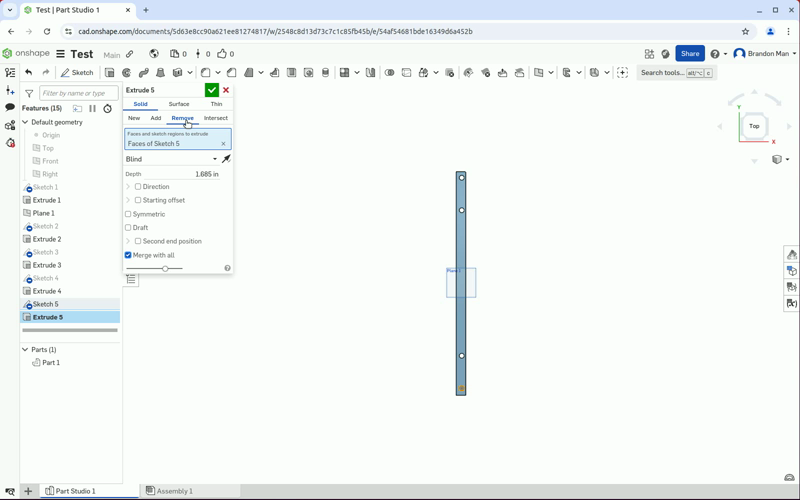
key(enter)
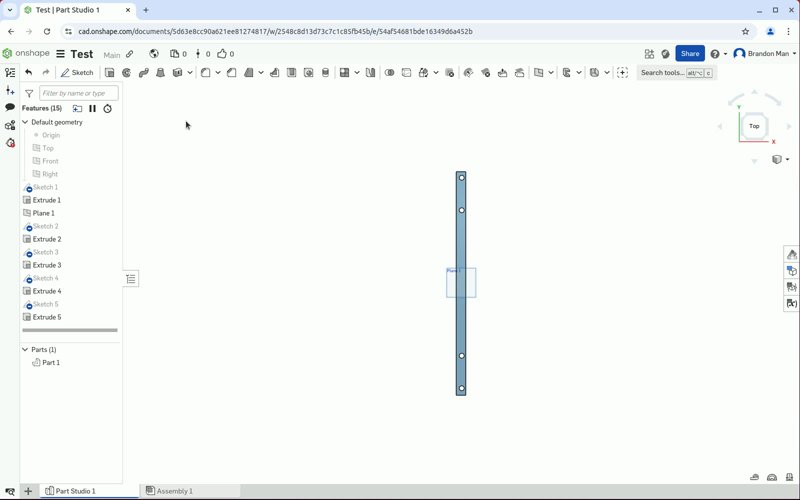
key(shift+h)
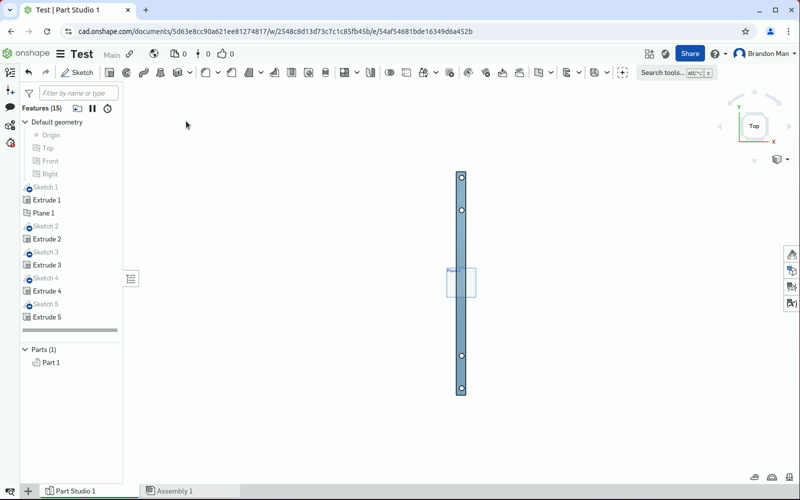
key(shift+h)
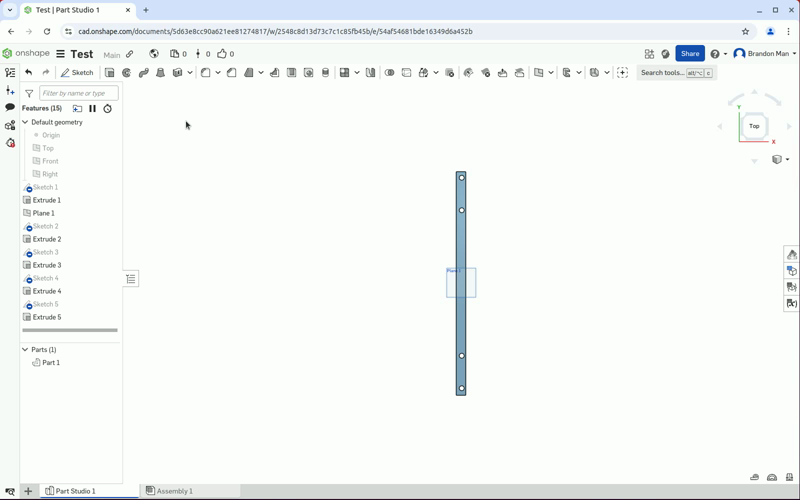
key(shift+7)
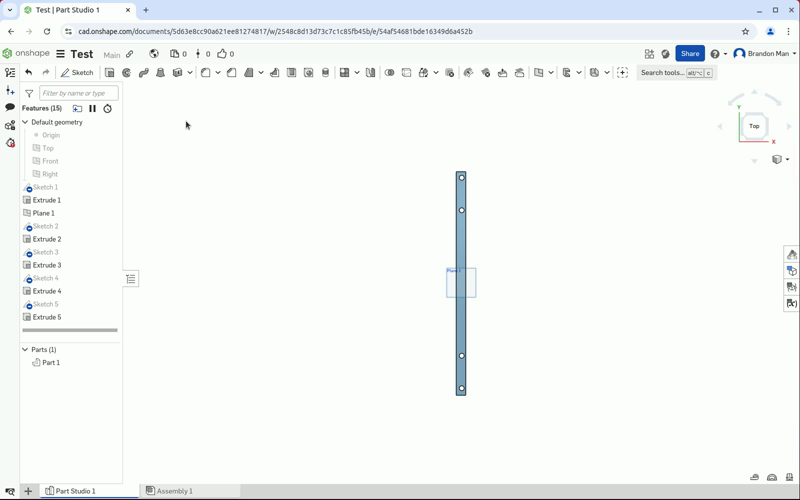
key(up, 3)
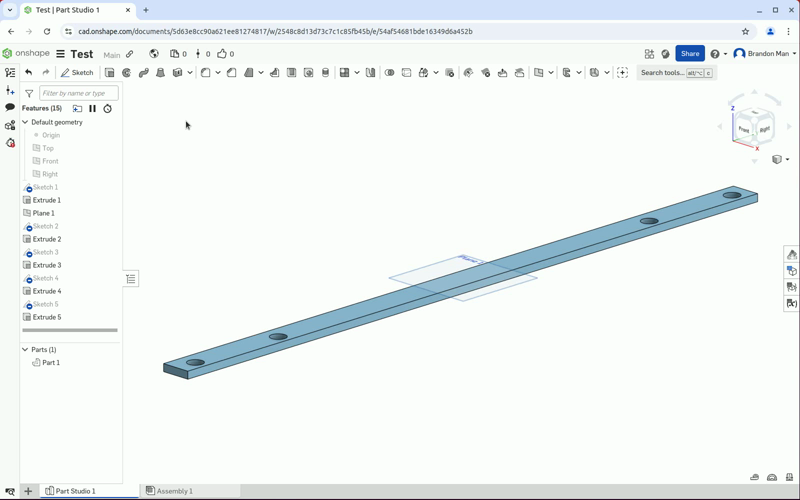
key(left, 3)
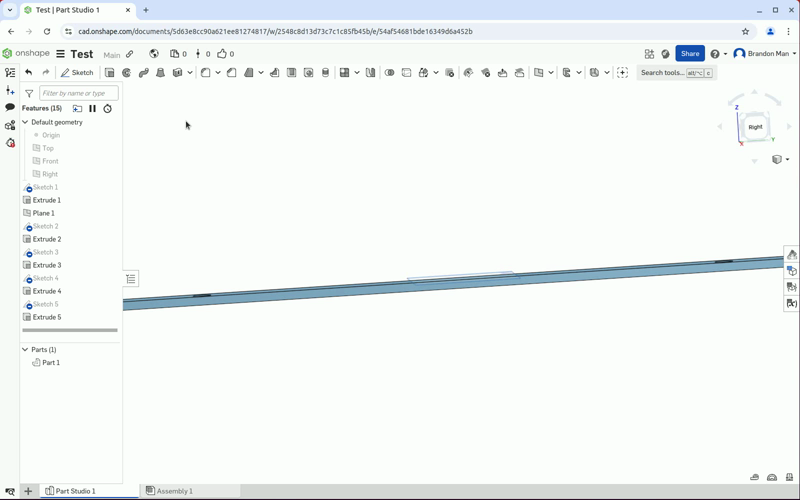
key(right, 3)
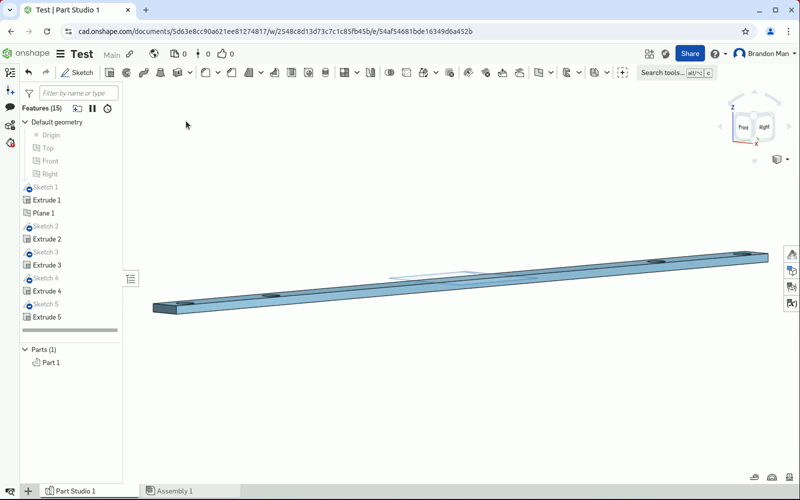
key(down, 3)
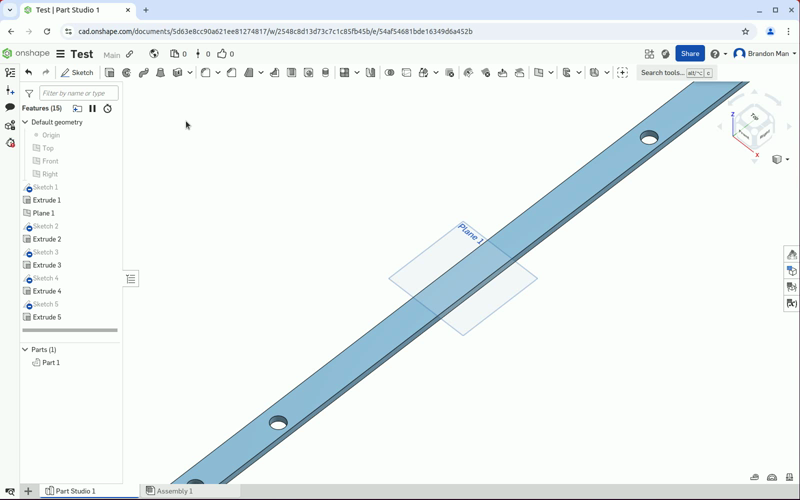
mouse_move(73, 189)
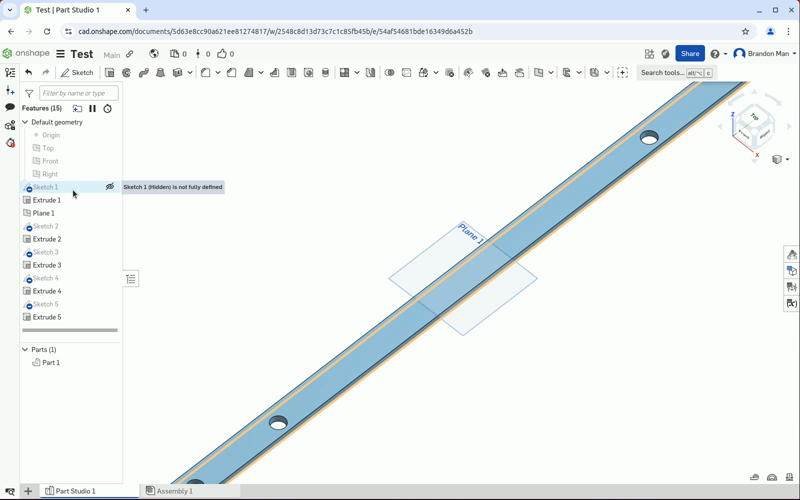
click(73, 189)